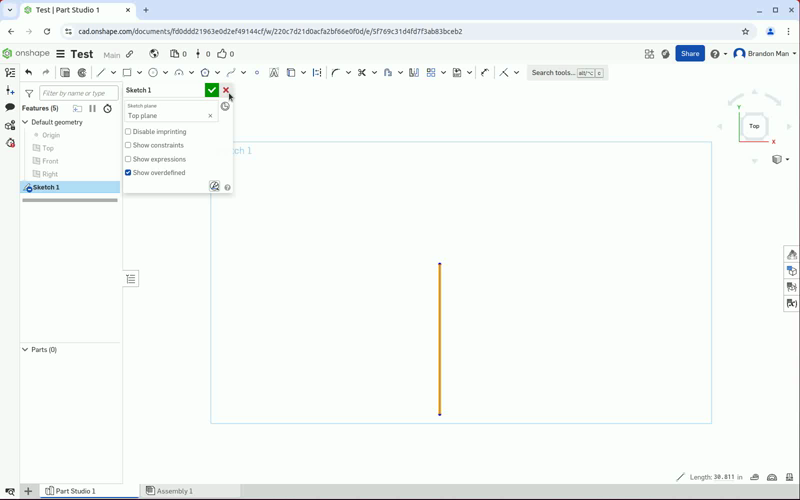
key(shift+h)
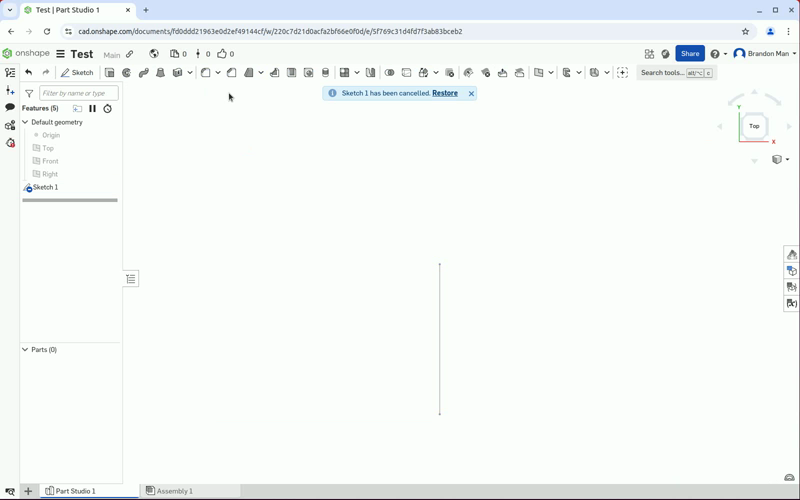
key(shift+s)
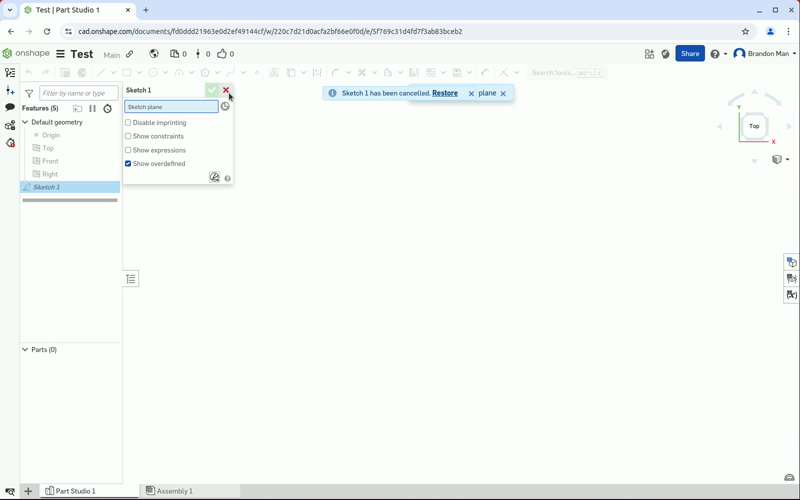
mouse_move(73, 150)
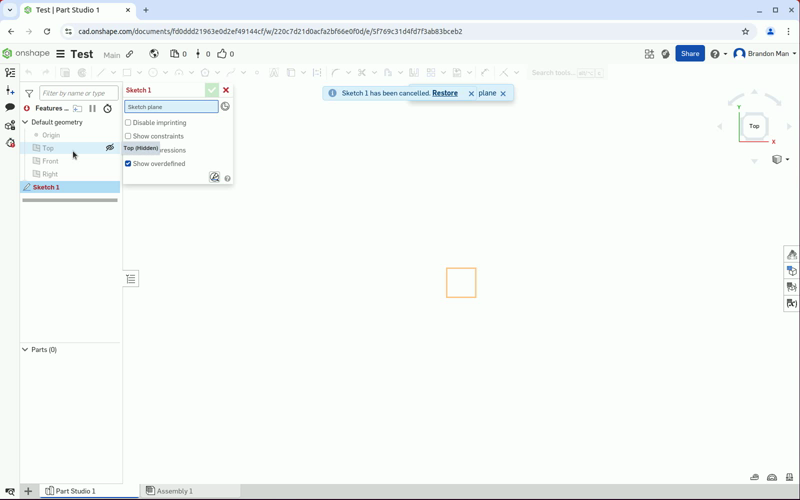
click(73, 150)
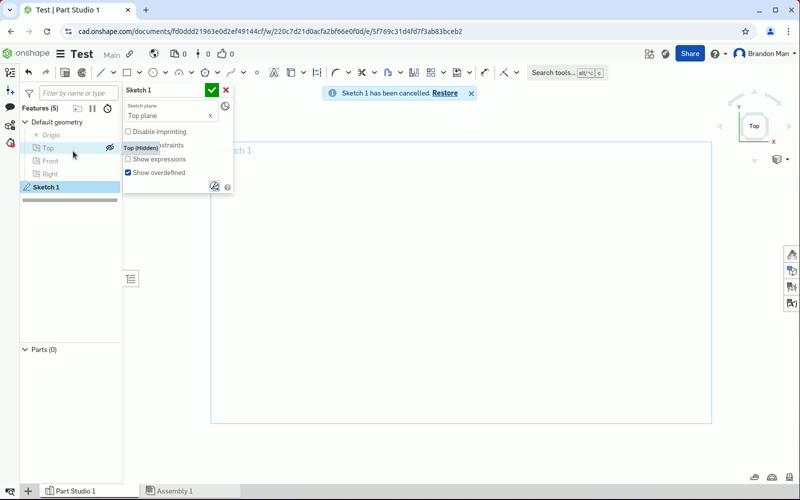
mouse_move(73, 352)
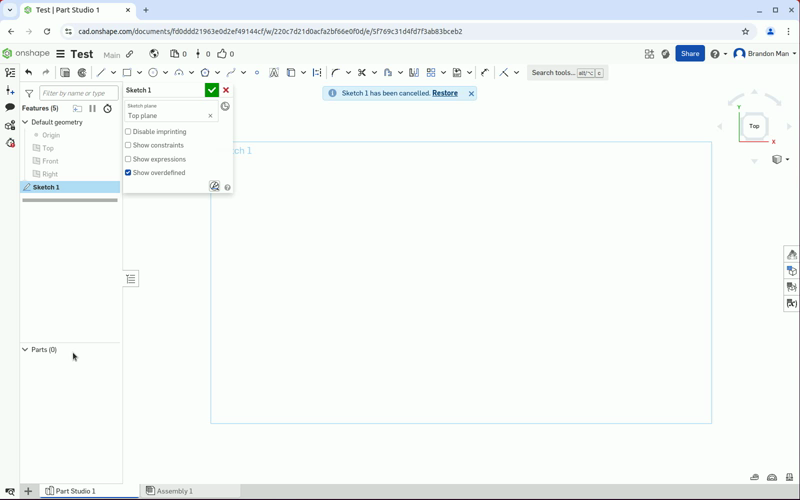
key(y)
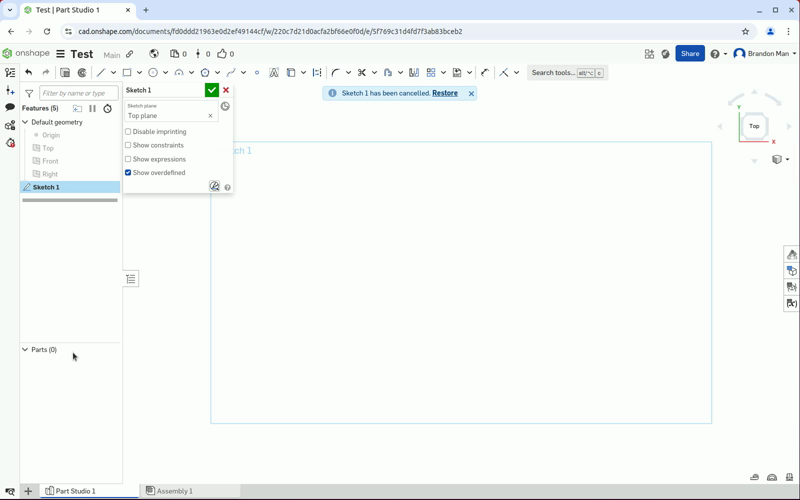
key(l)
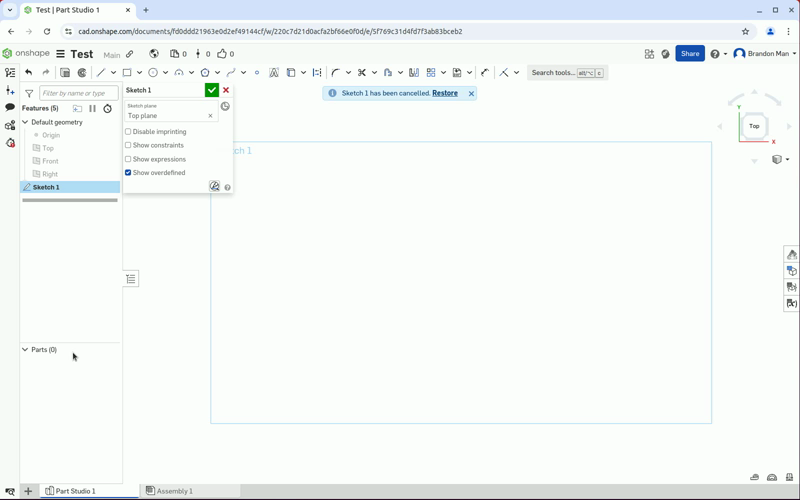
key_down(shift)
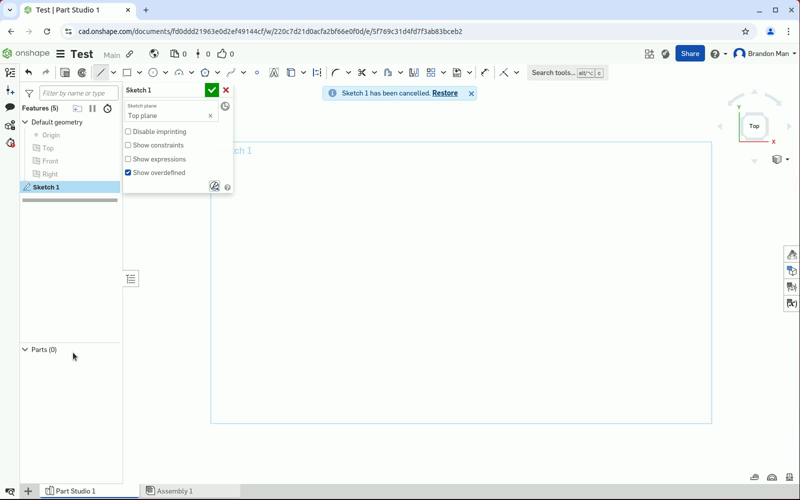
mouse_move(460, 282)
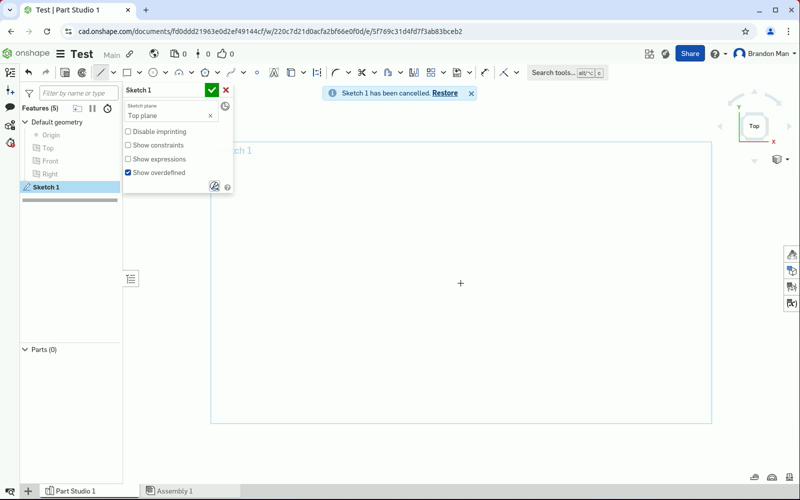
click(460, 282)
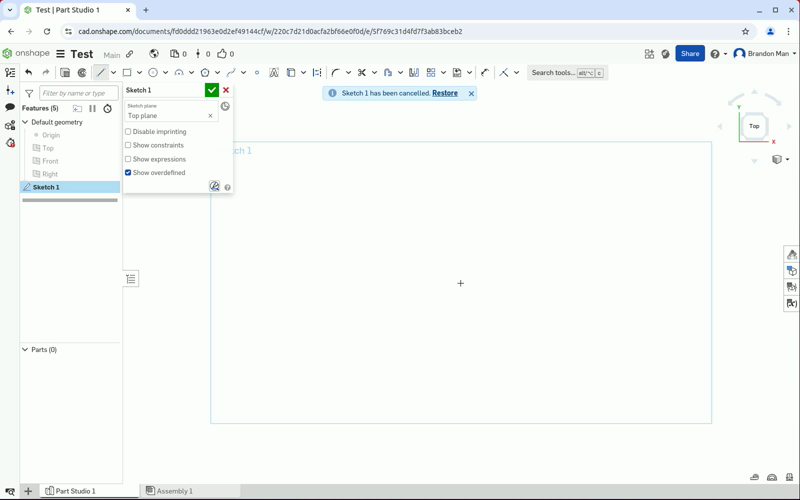
key_up(shift)
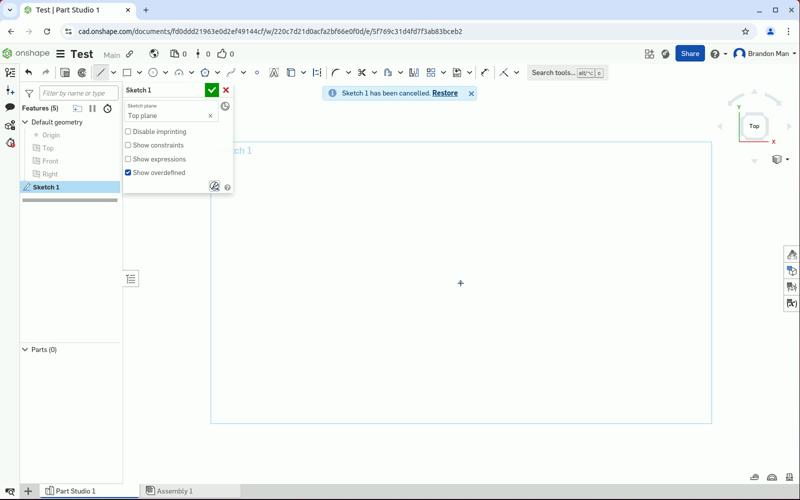
key_down(shift)
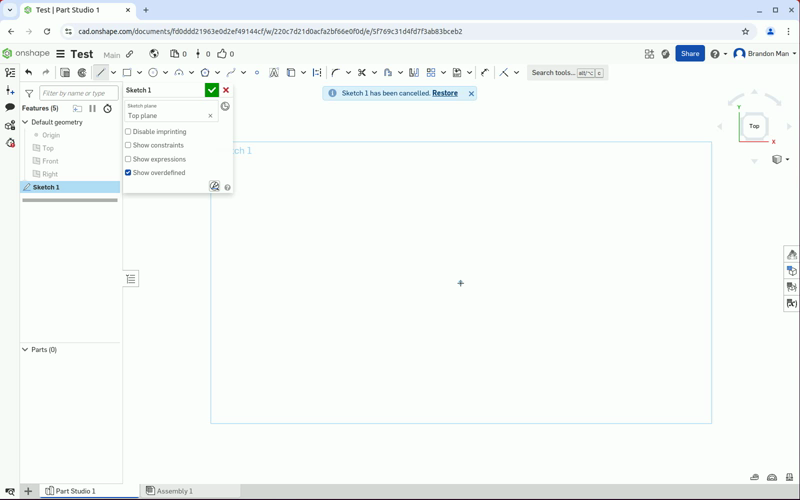
mouse_move(490, 282)
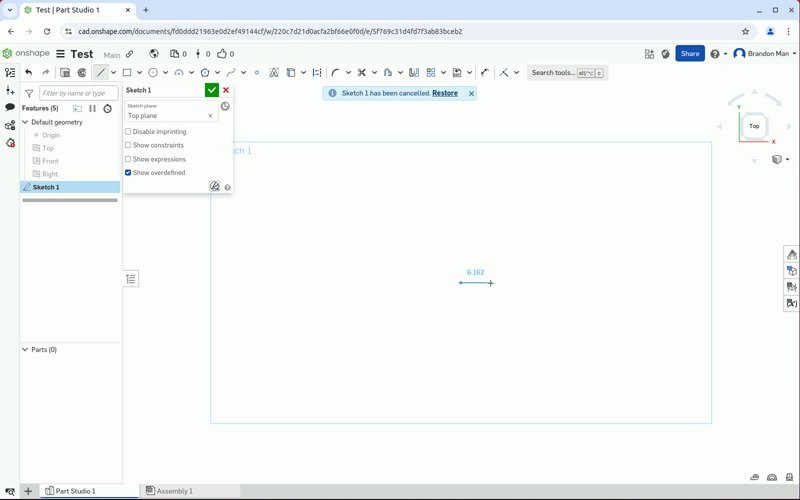
mouse_move(465, 282)
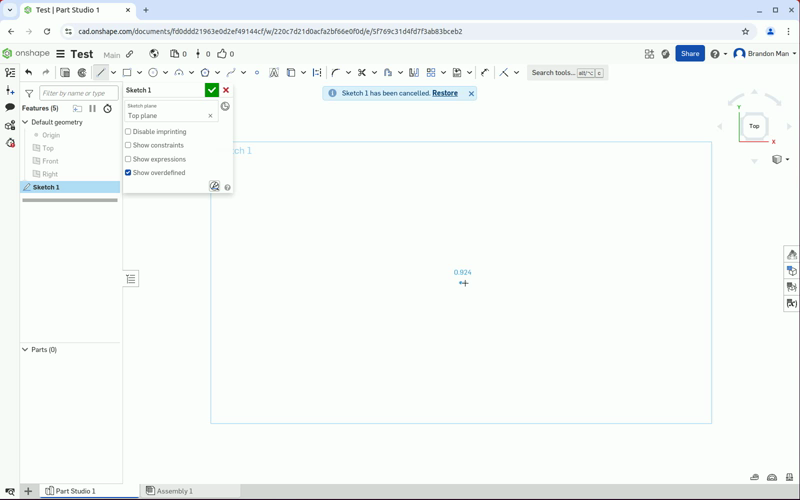
scroll(6)
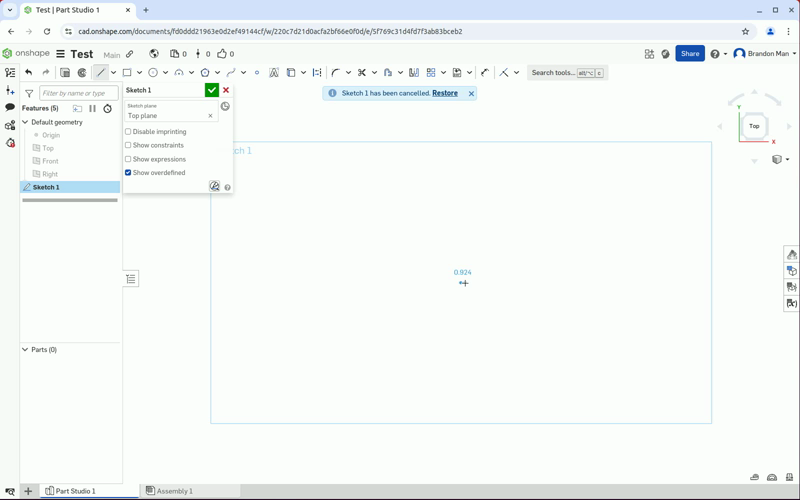
scroll(6)
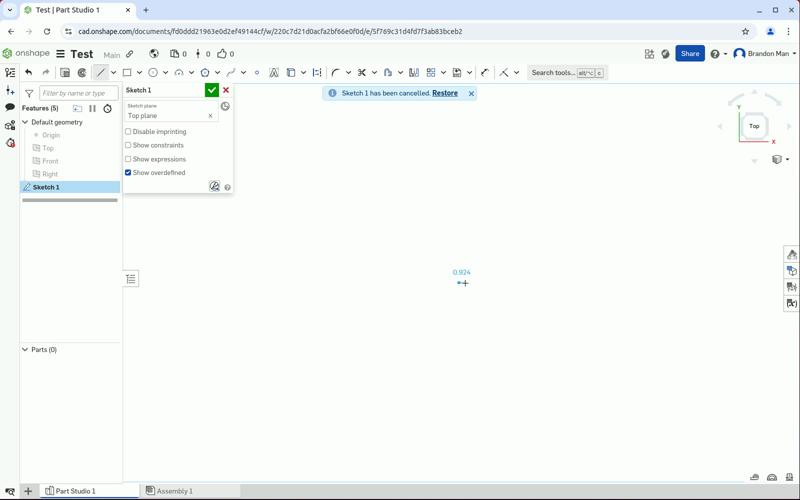
scroll(6)
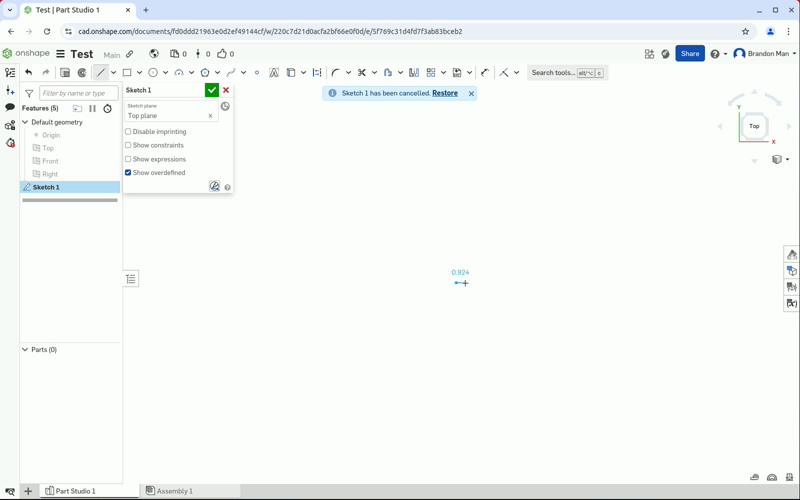
scroll(6)
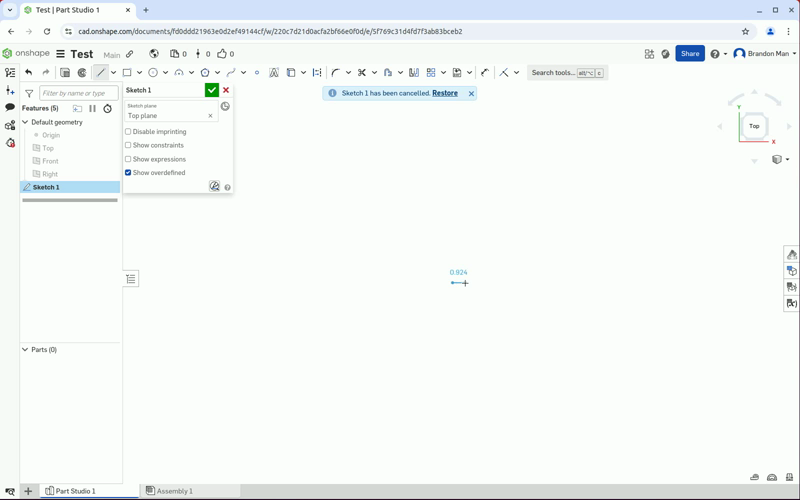
scroll(6)
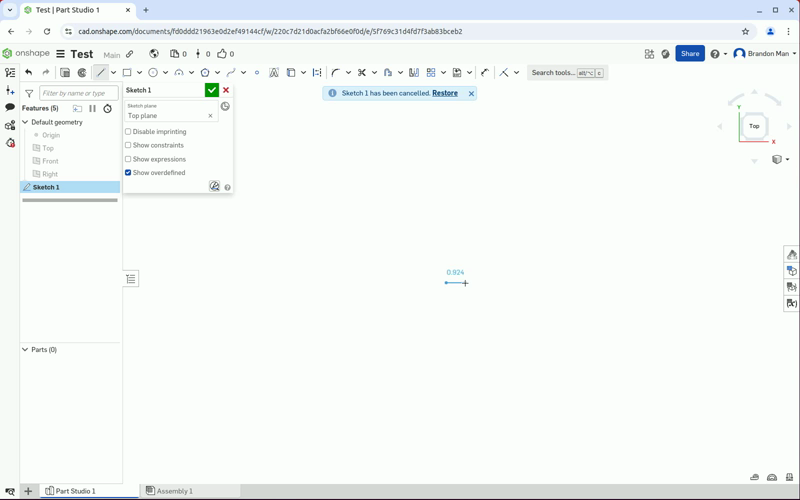
scroll(6)
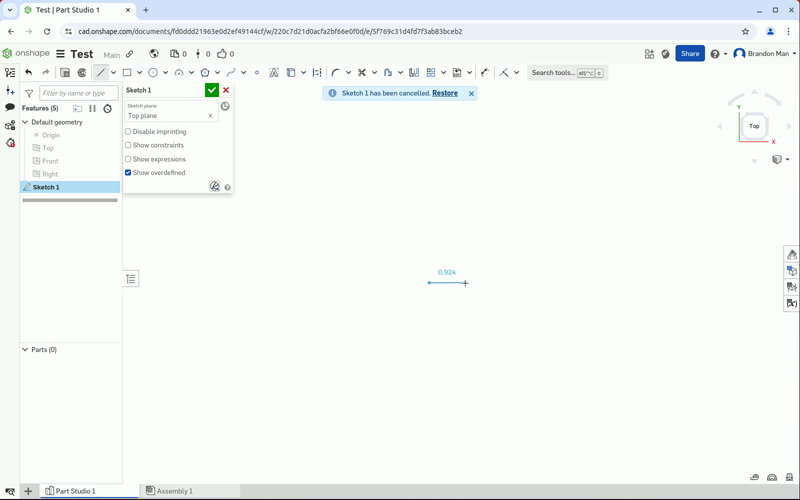
scroll(6)
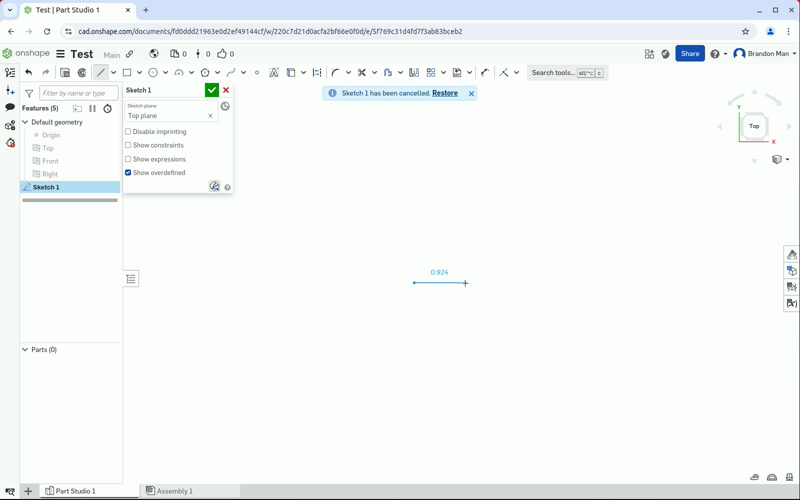
click(465, 282)
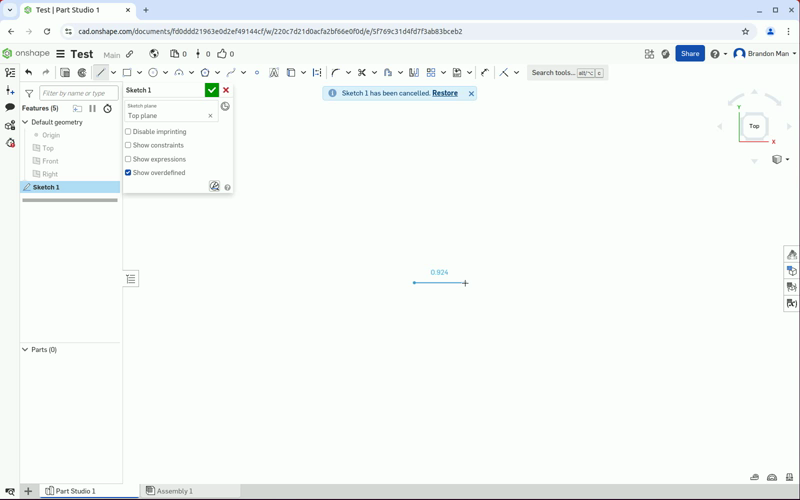
scroll(-6)
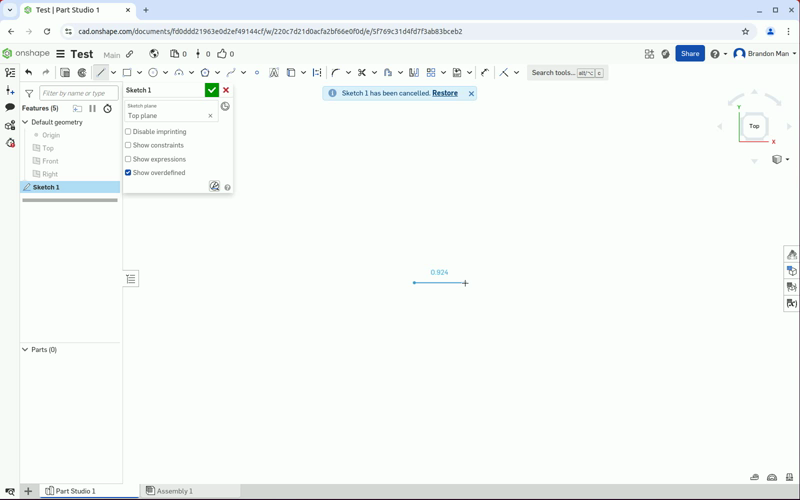
scroll(-6)
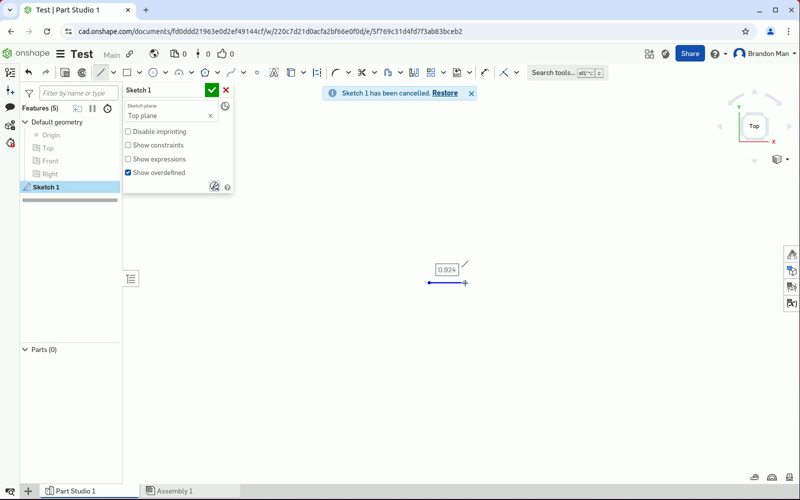
scroll(-6)
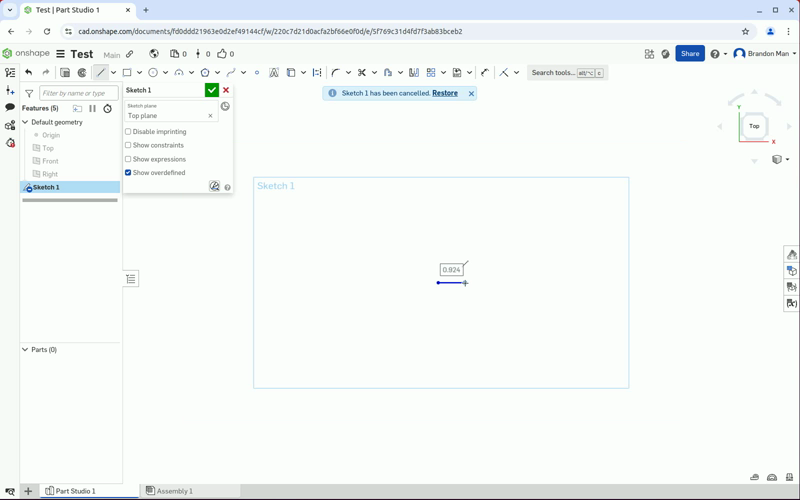
scroll(-6)
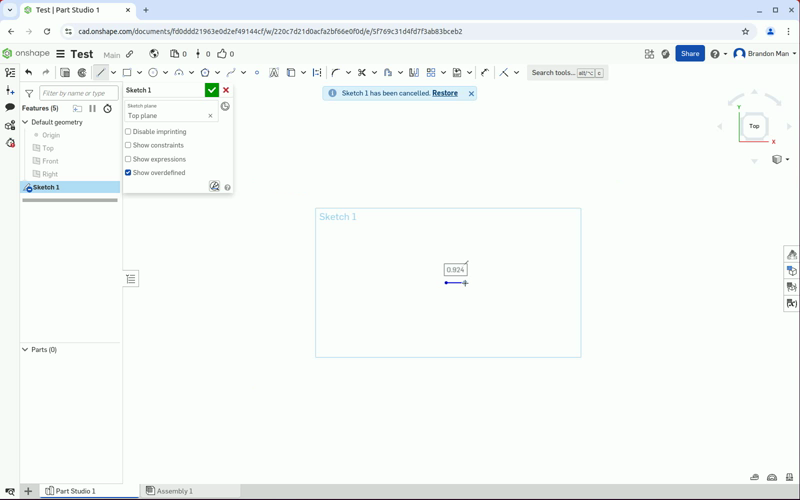
scroll(-6)
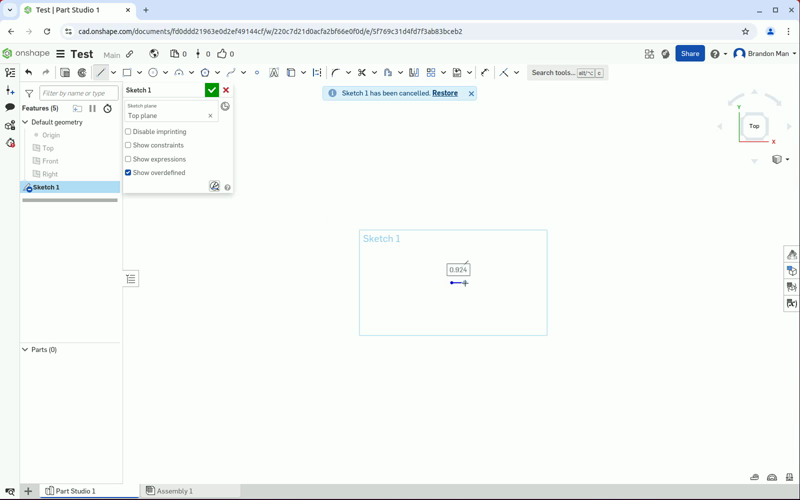
scroll(-6)
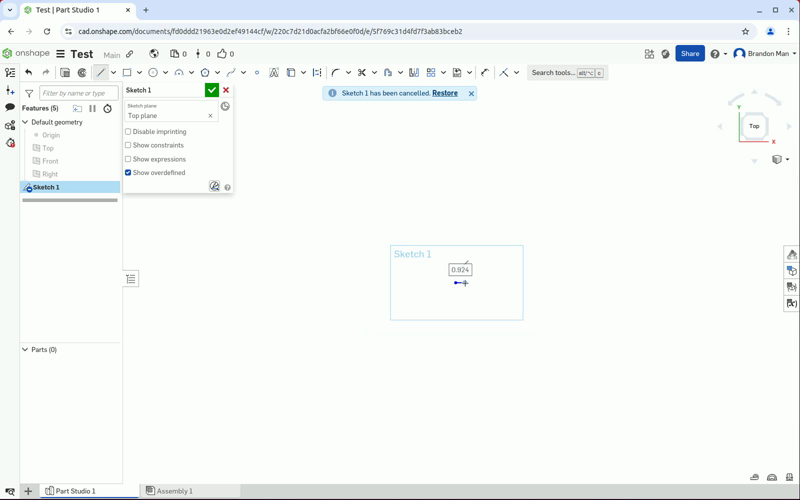
scroll(-6)
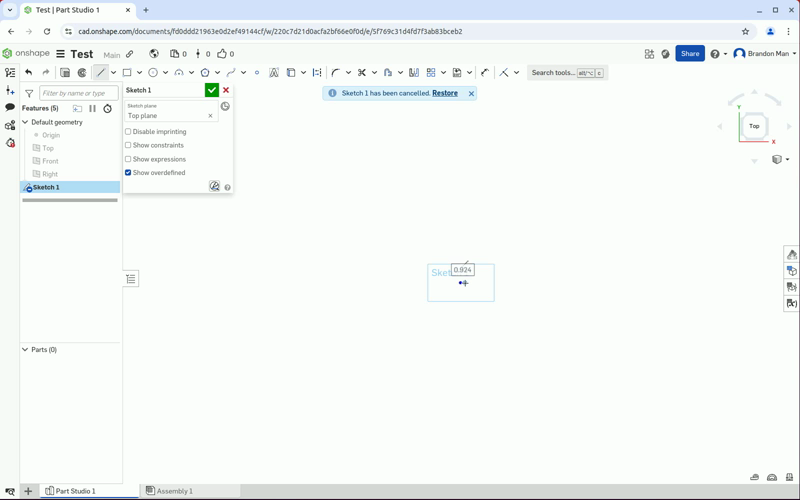
key_up(shift)
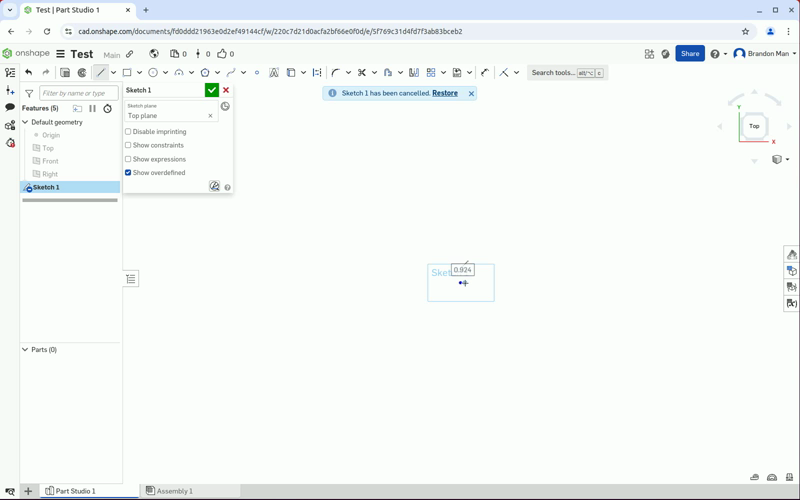
key_down(shift)
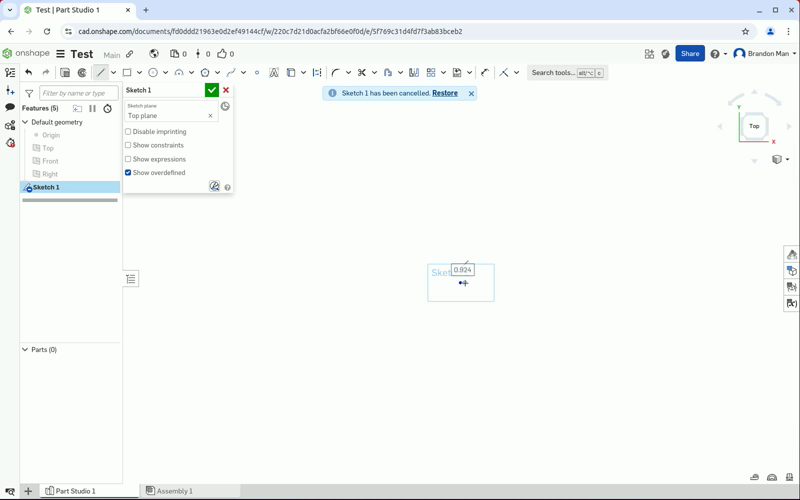
mouse_move(495, 282)
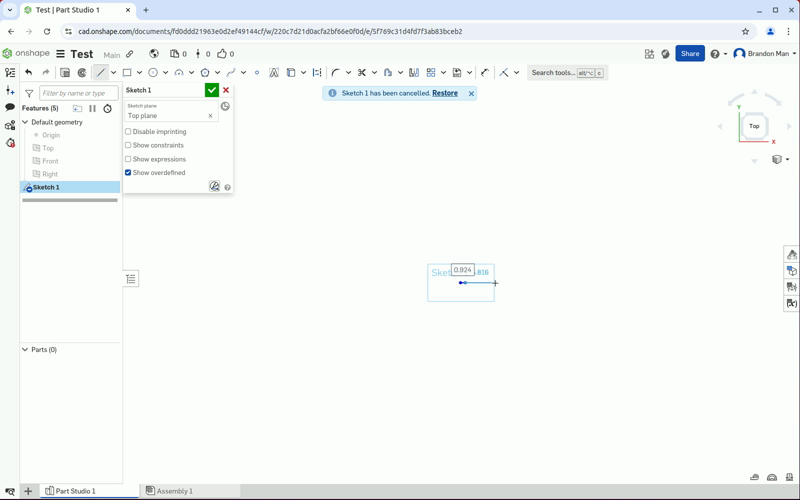
mouse_move(465, 278)
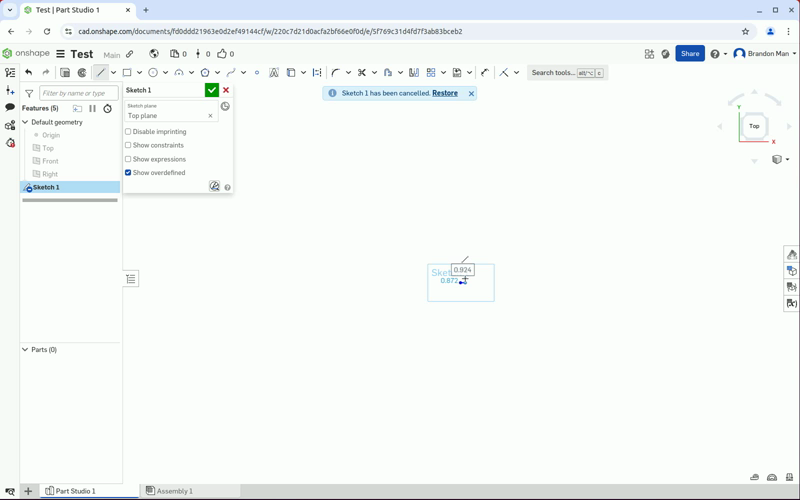
scroll(6)
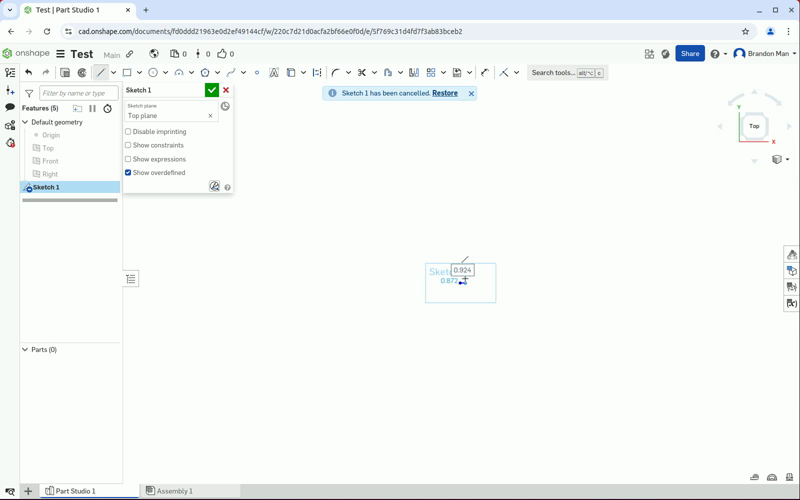
scroll(6)
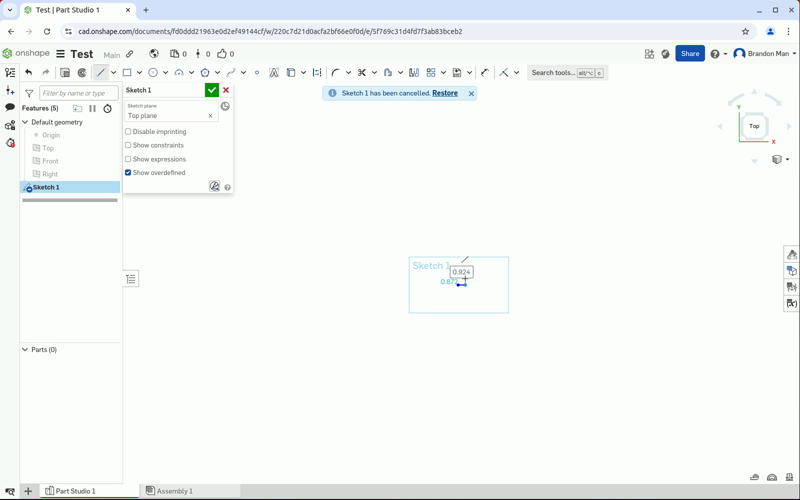
scroll(6)
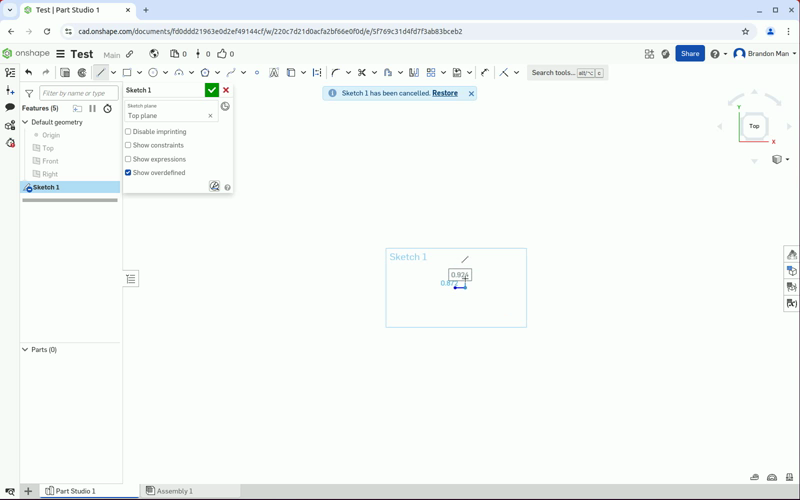
scroll(6)
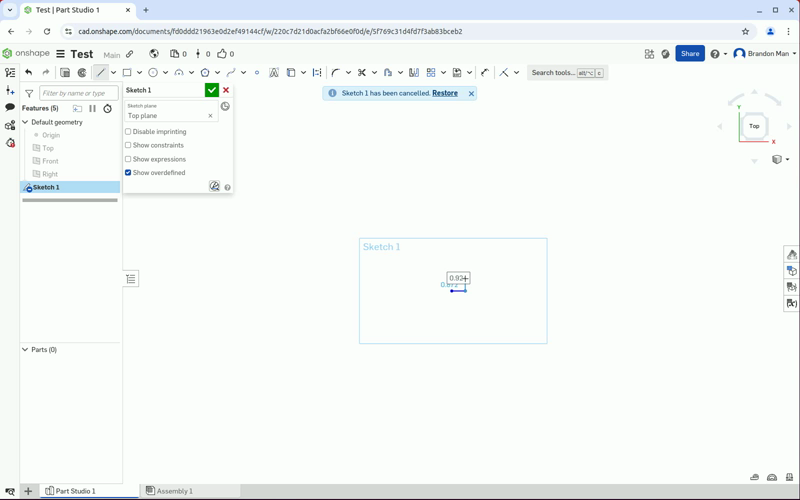
scroll(6)
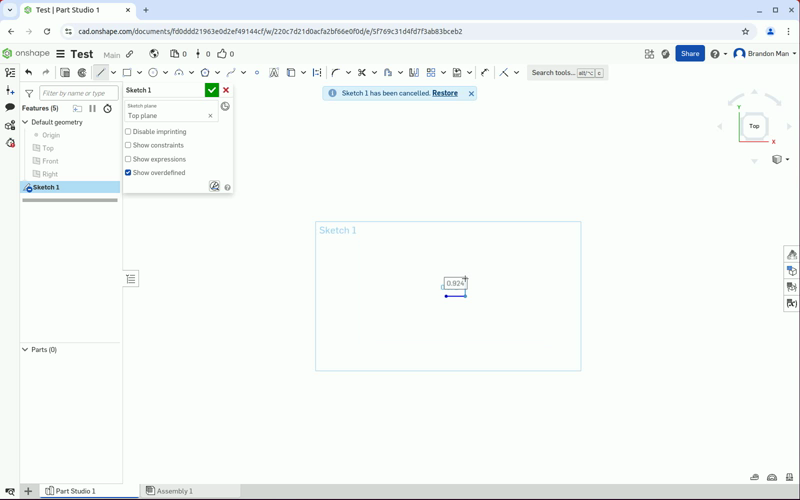
scroll(6)
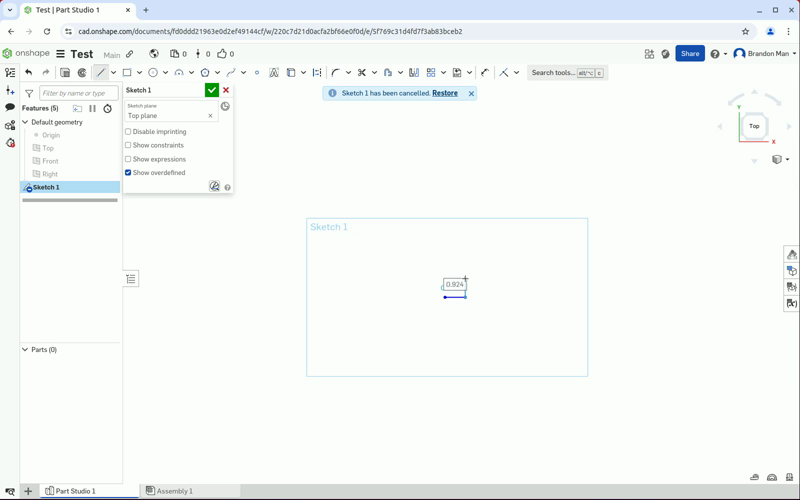
scroll(6)
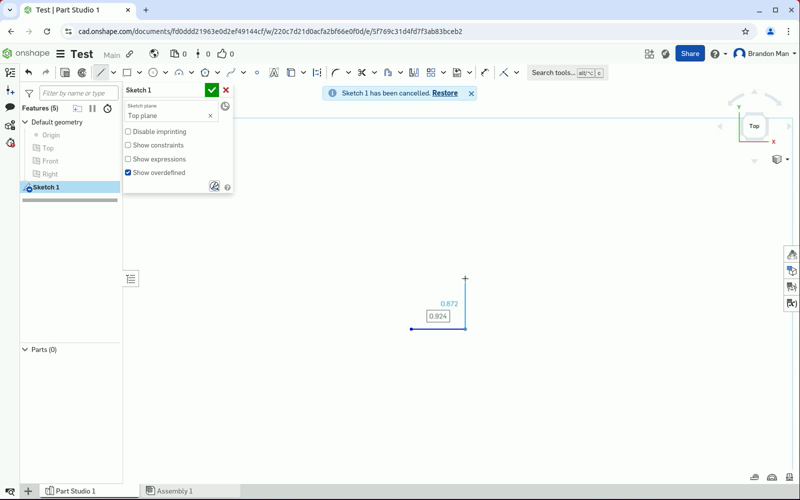
click(465, 278)
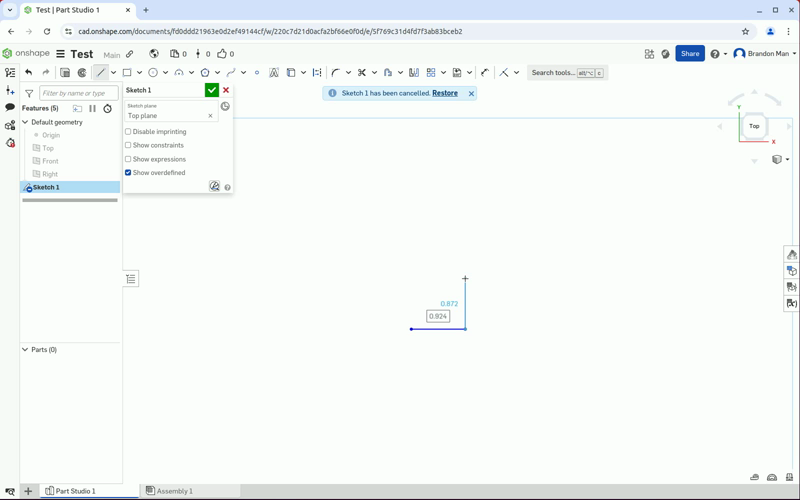
scroll(-6)
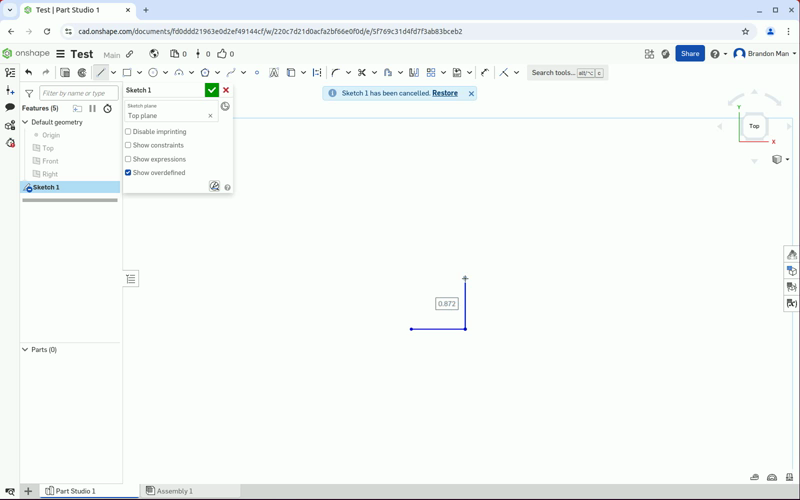
scroll(-6)
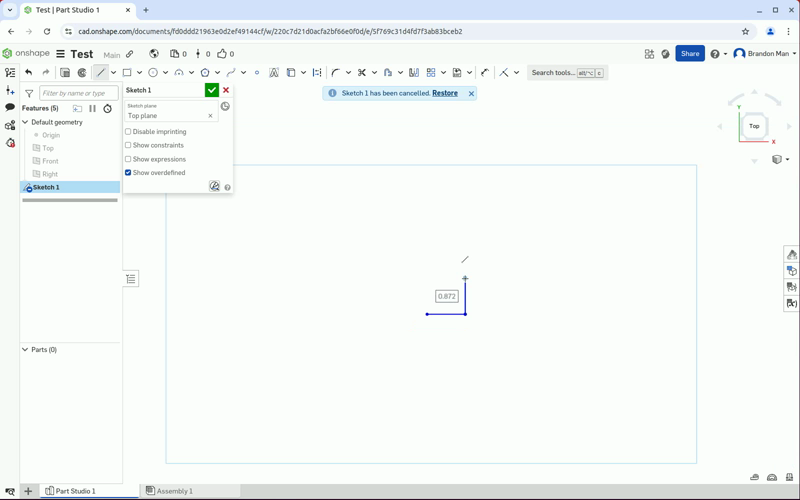
scroll(-6)
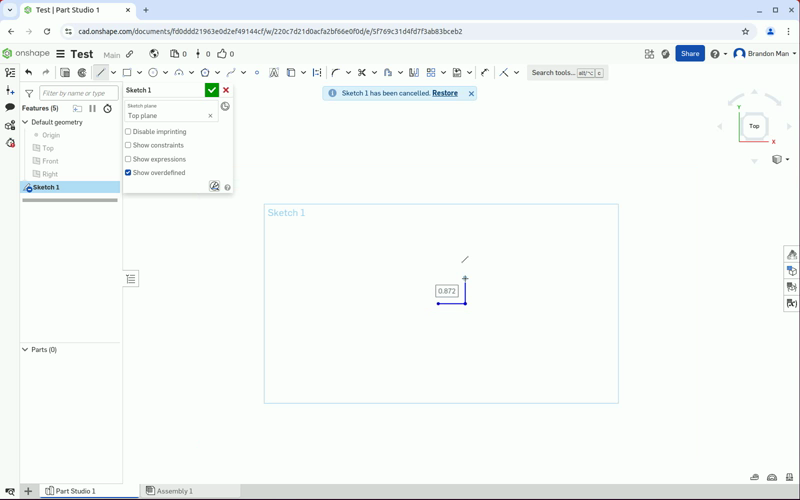
scroll(-6)
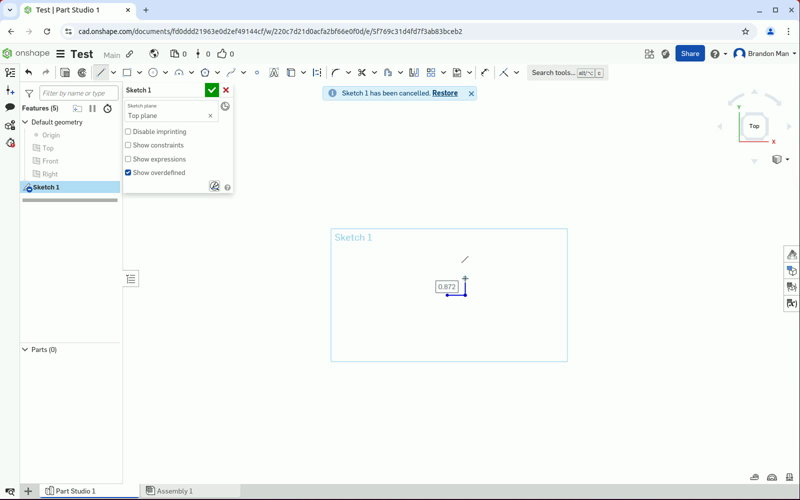
scroll(-6)
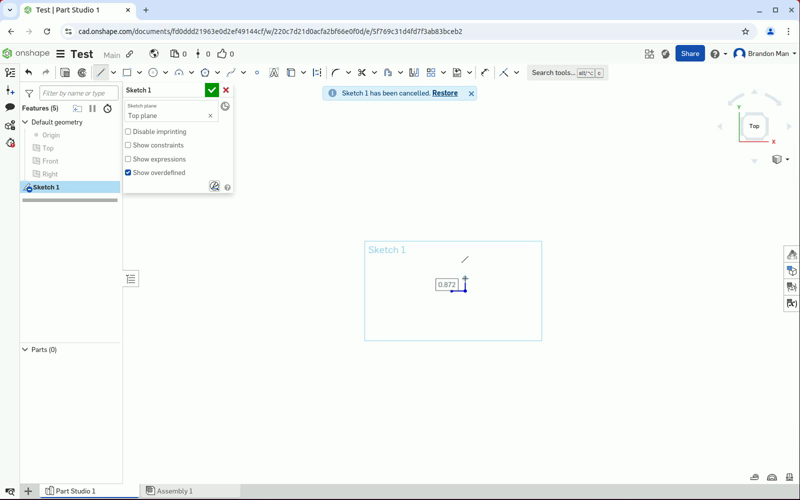
scroll(-6)
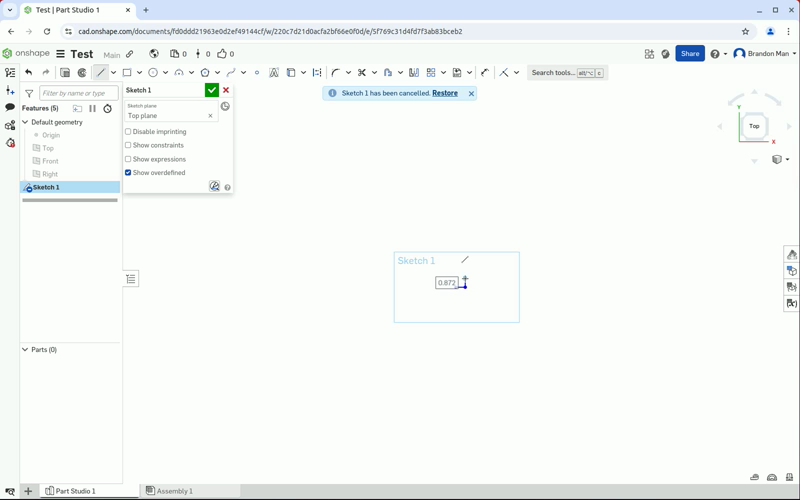
scroll(-6)
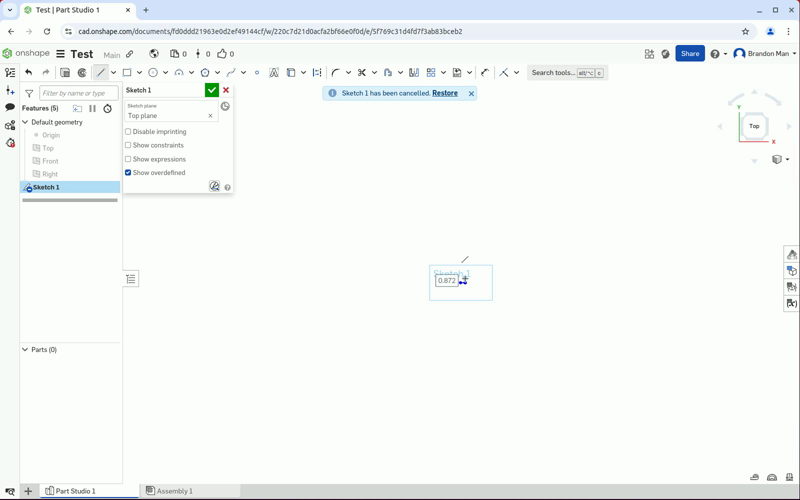
key_up(shift)
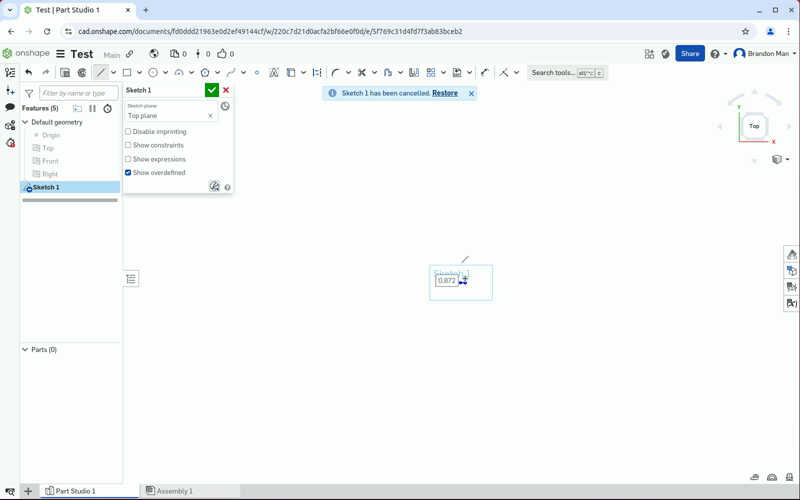
key_down(shift)
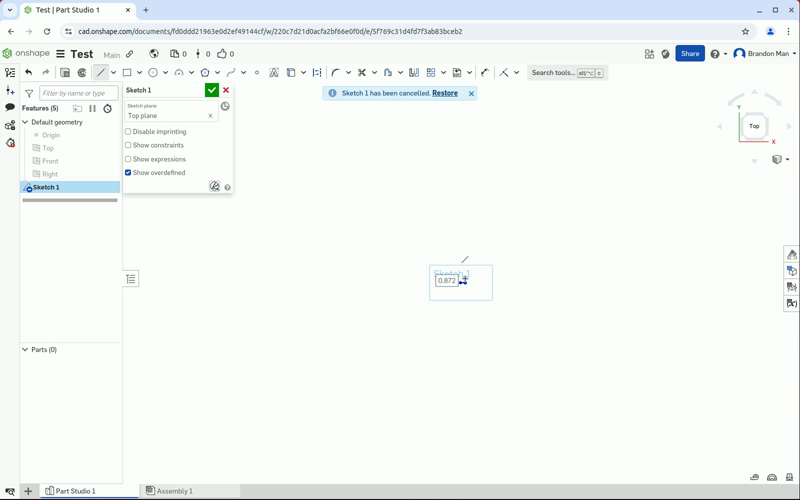
mouse_move(495, 278)
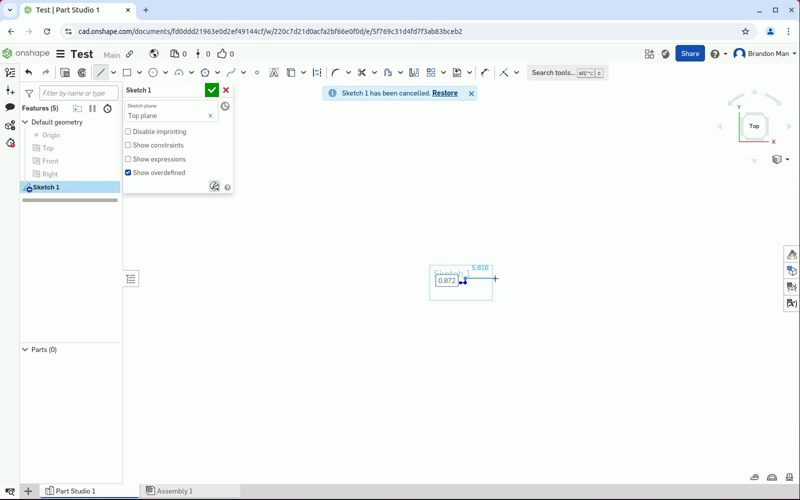
mouse_move(460, 278)
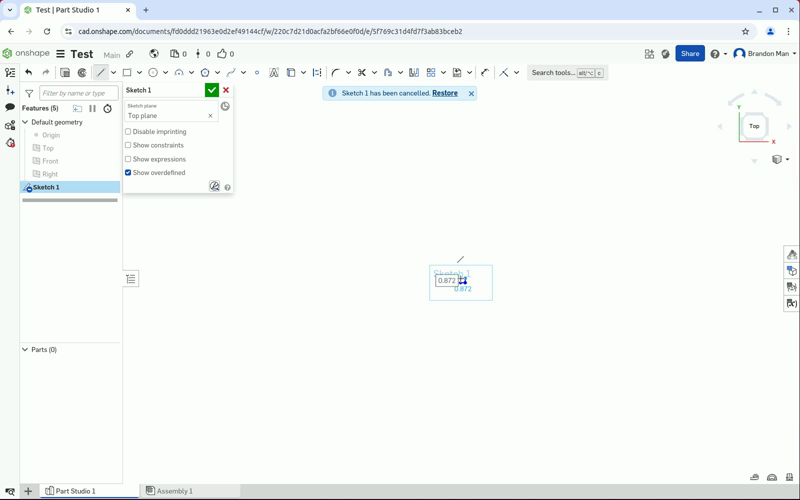
scroll(6)
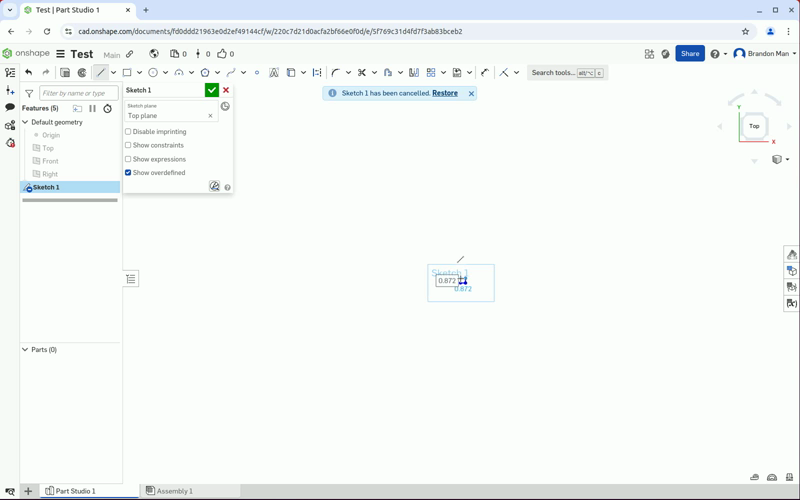
scroll(6)
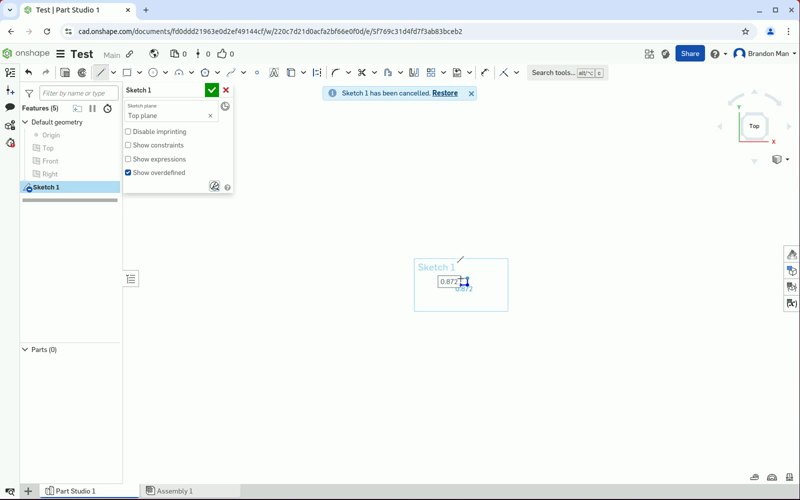
scroll(6)
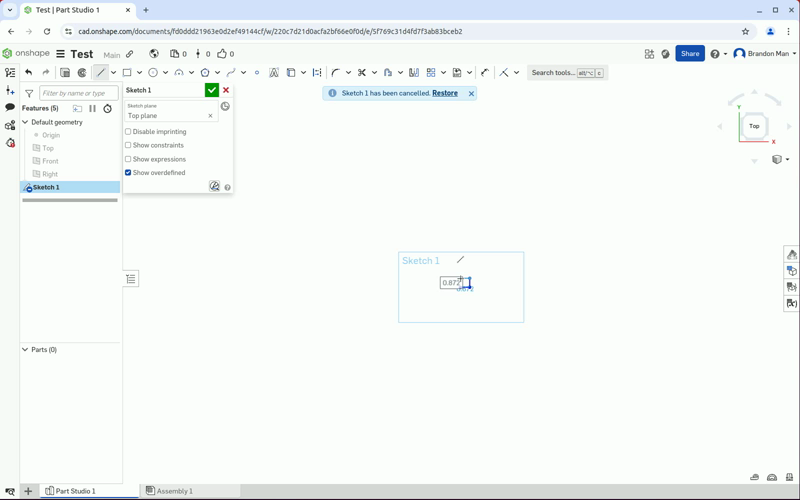
scroll(6)
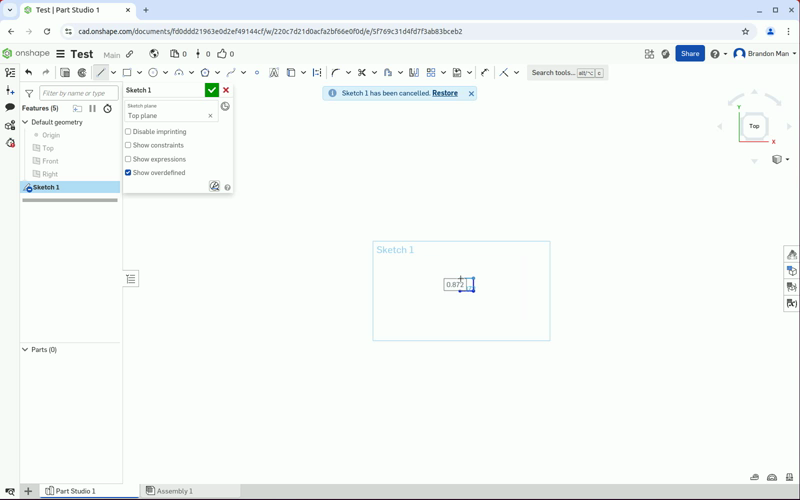
scroll(6)
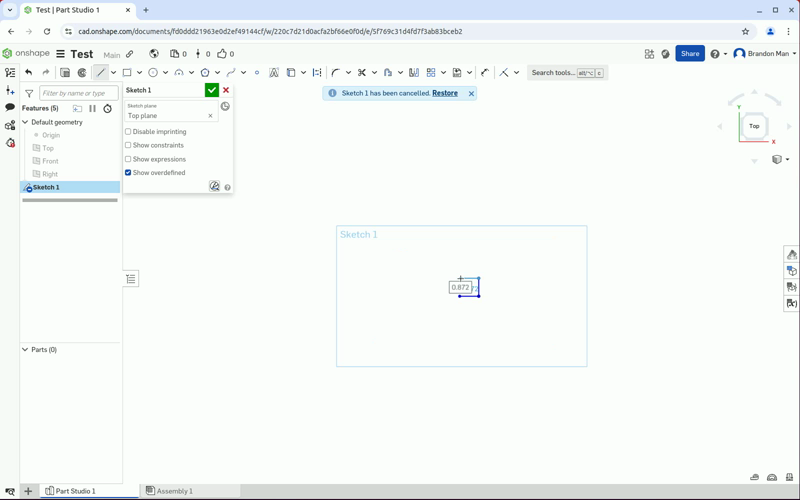
scroll(6)
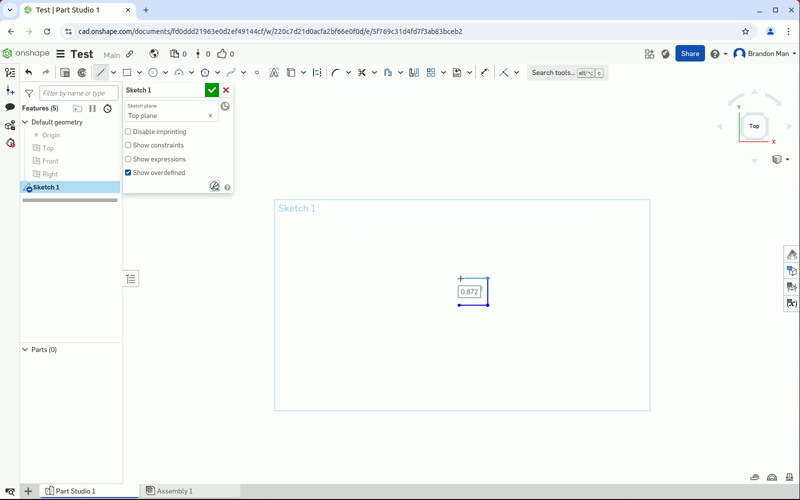
scroll(6)
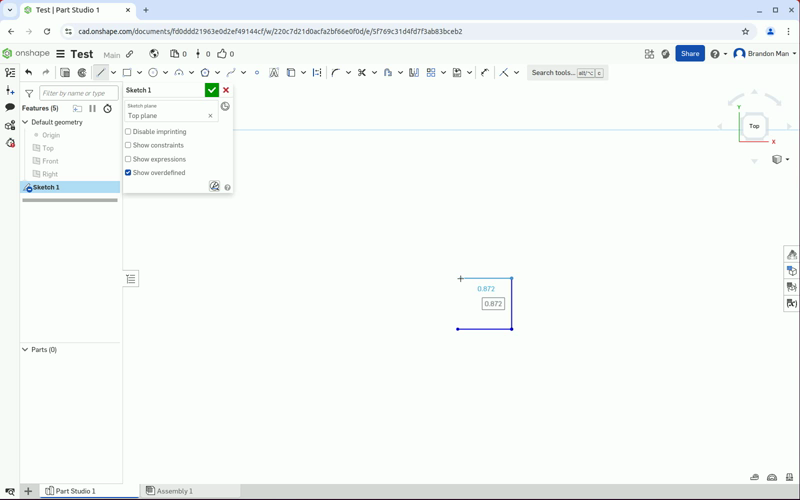
click(460, 278)
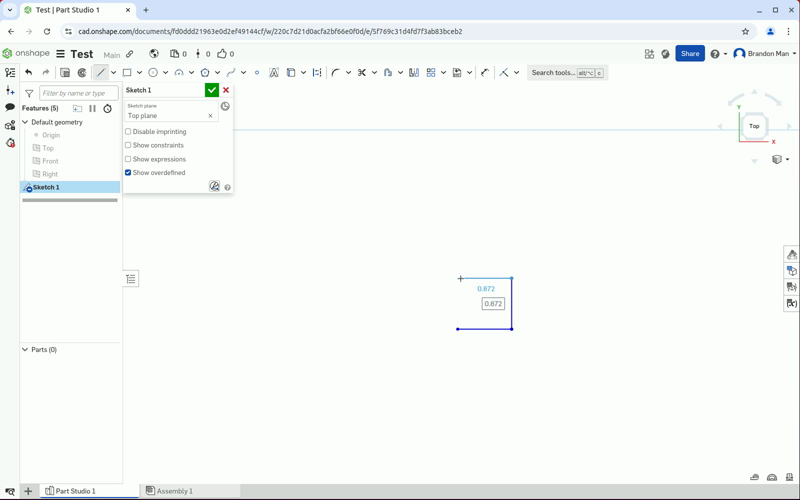
scroll(-6)
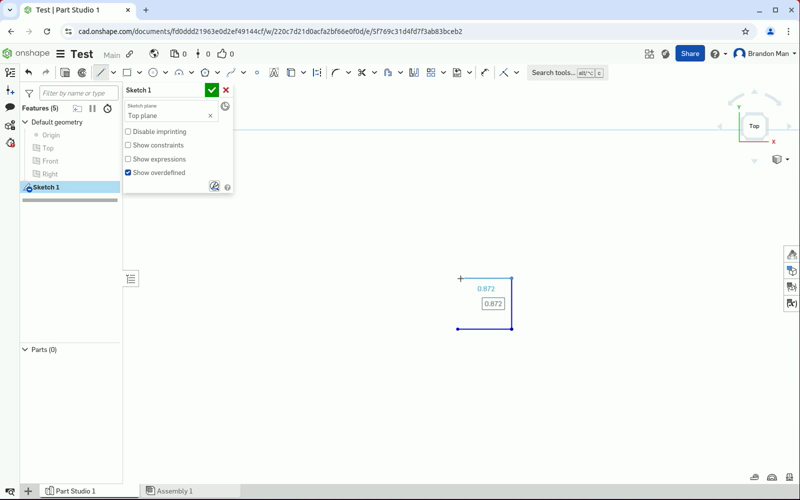
scroll(-6)
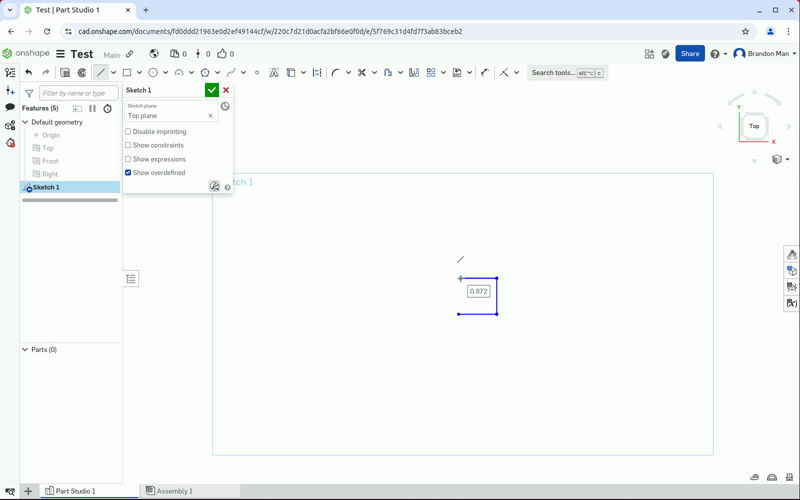
scroll(-6)
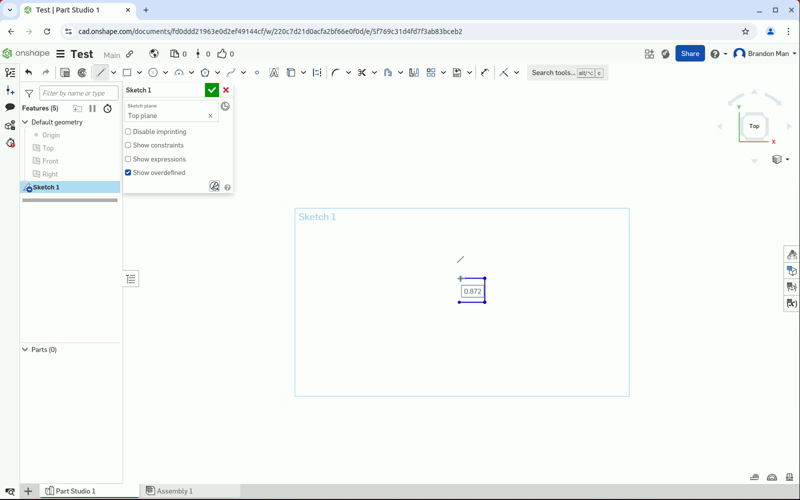
scroll(-6)
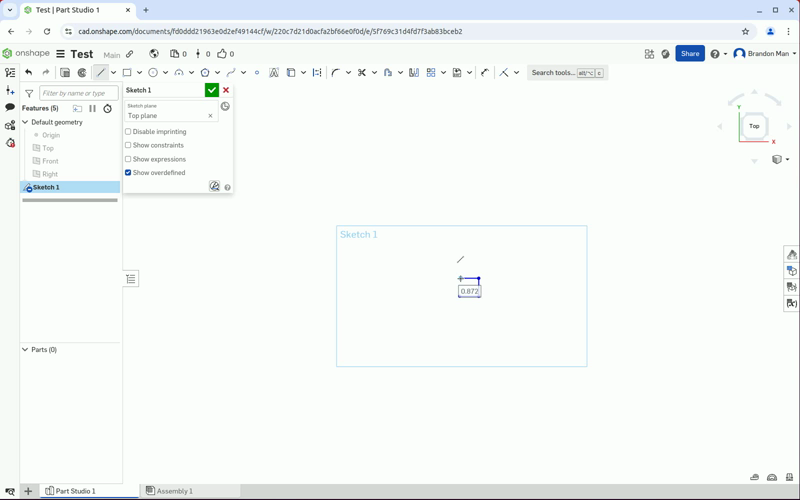
scroll(-6)
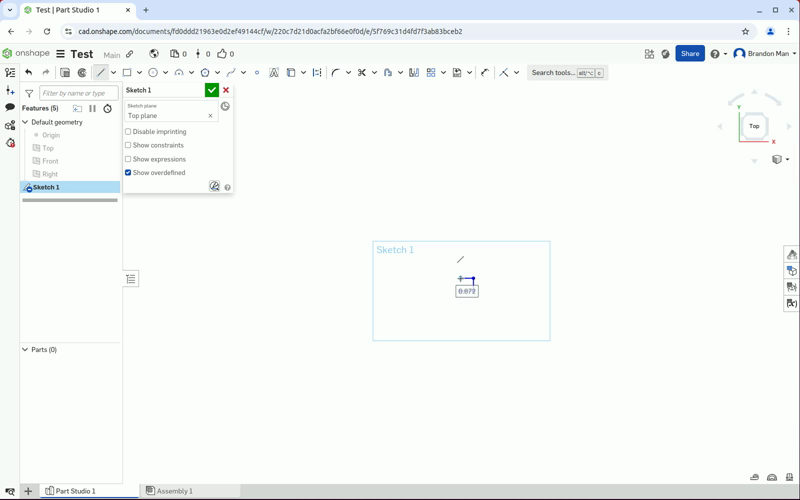
scroll(-6)
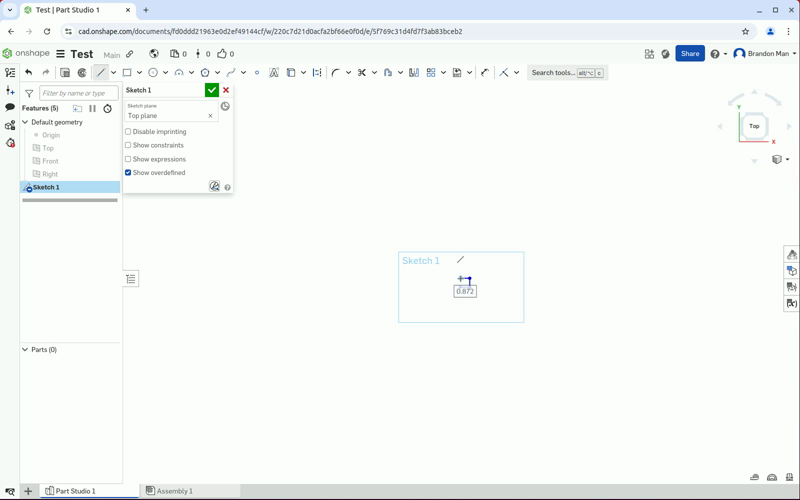
scroll(-6)
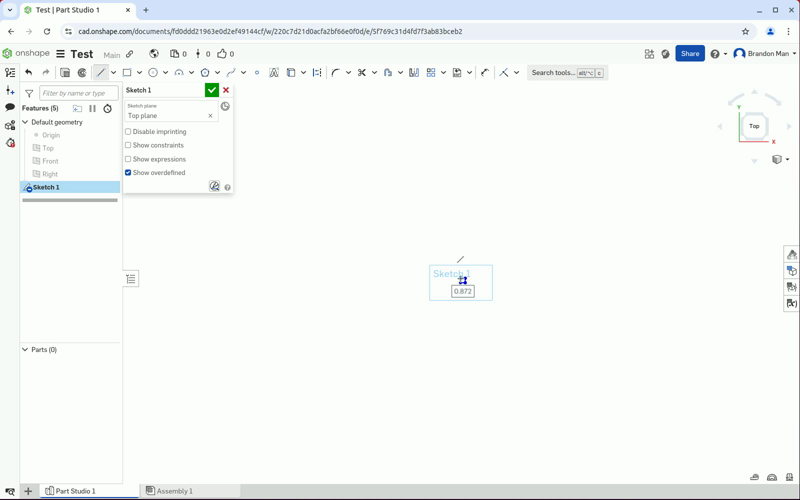
key_up(shift)
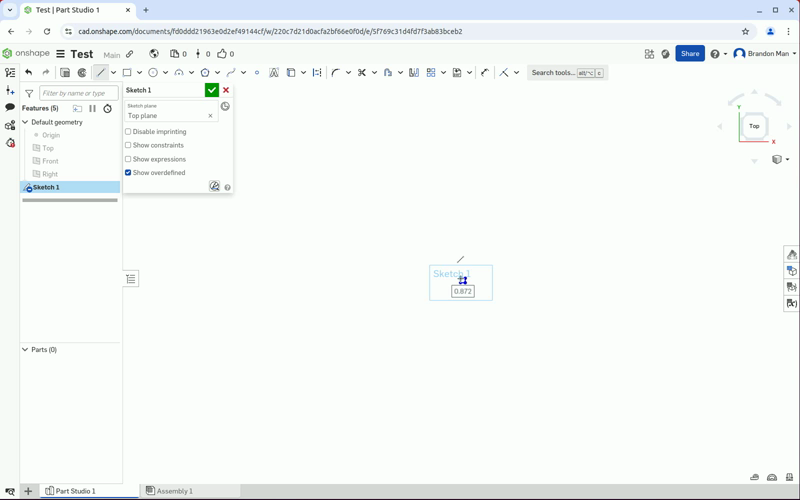
mouse_move(490, 278)
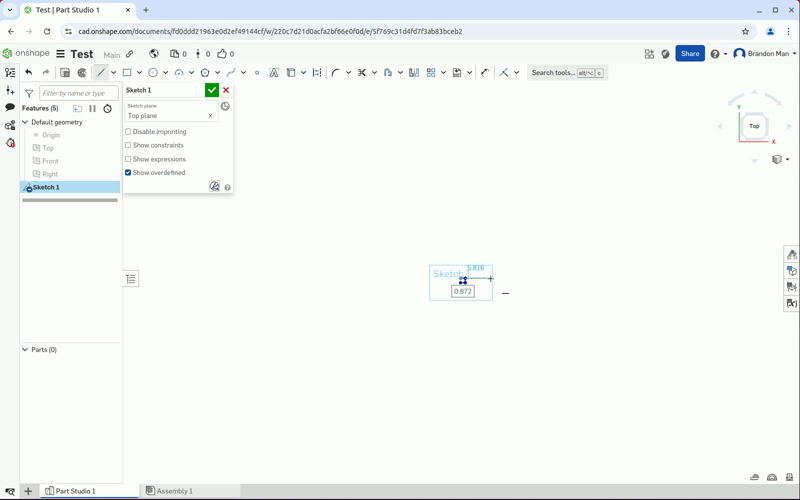
key_down(shift)
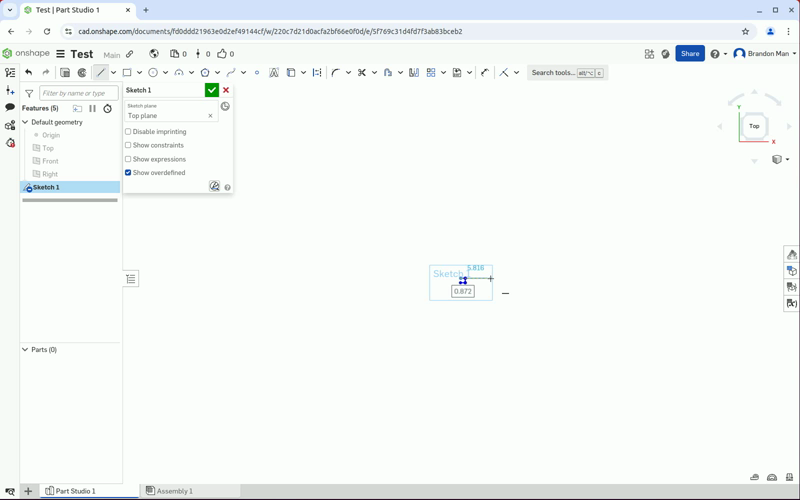
mouse_move(460, 282)
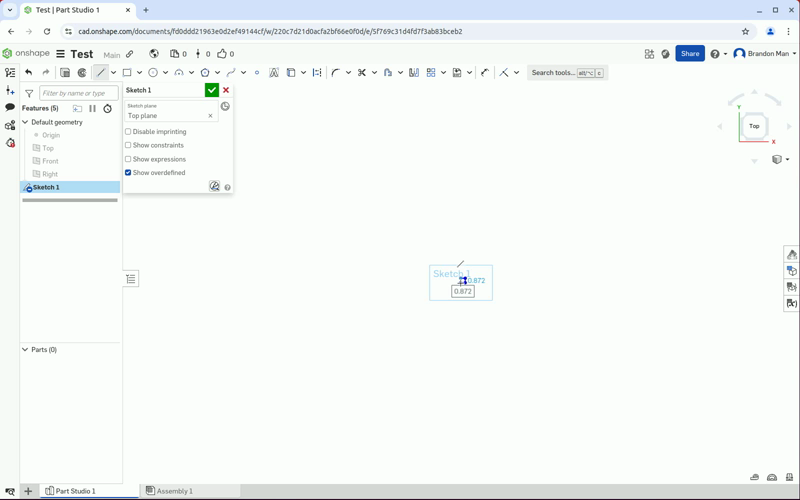
scroll(6)
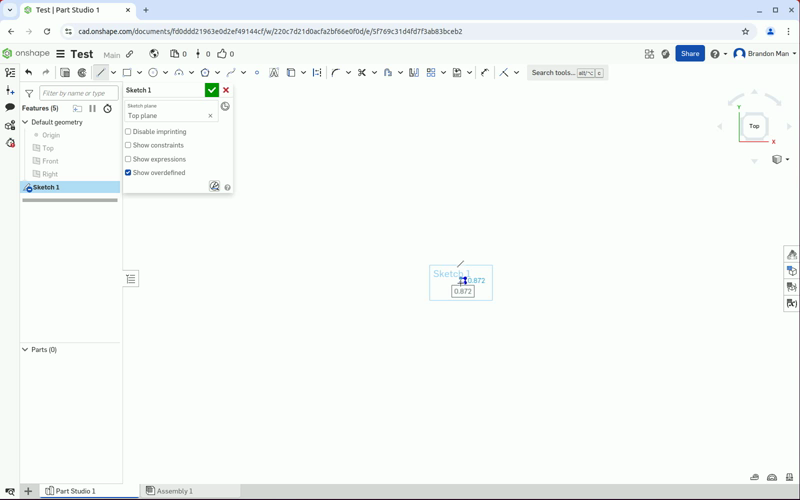
scroll(6)
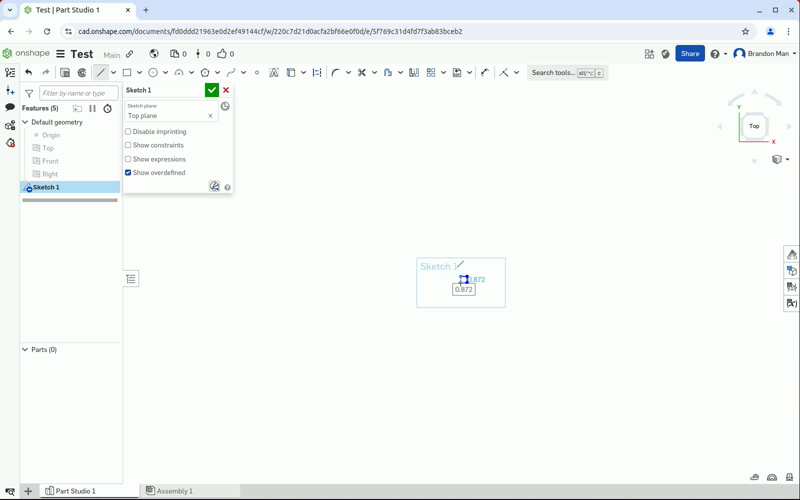
scroll(6)
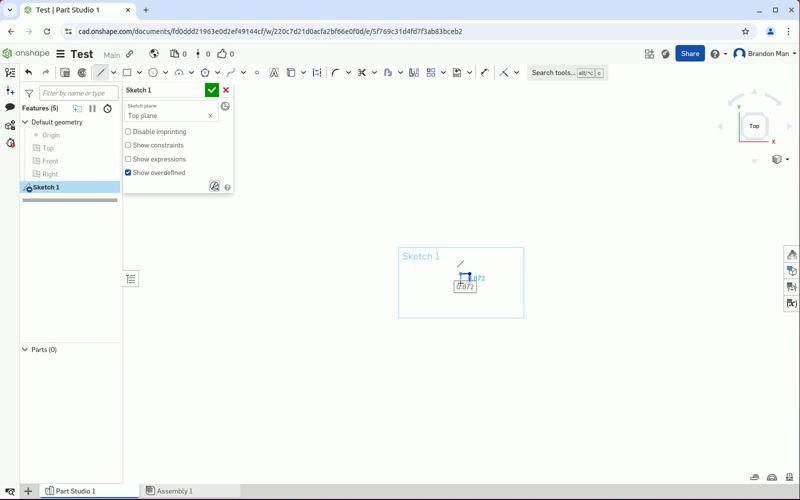
scroll(6)
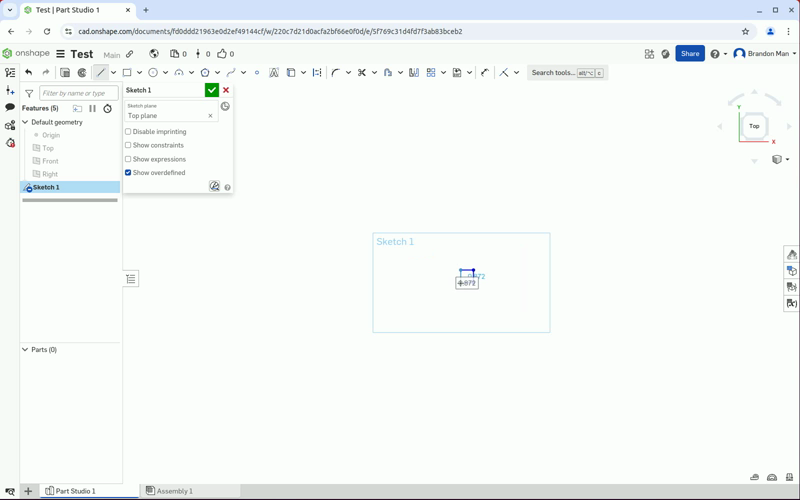
scroll(6)
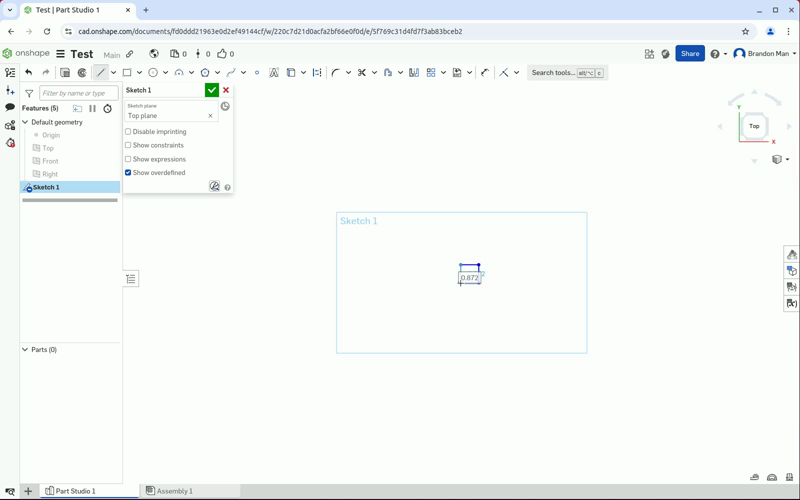
scroll(6)
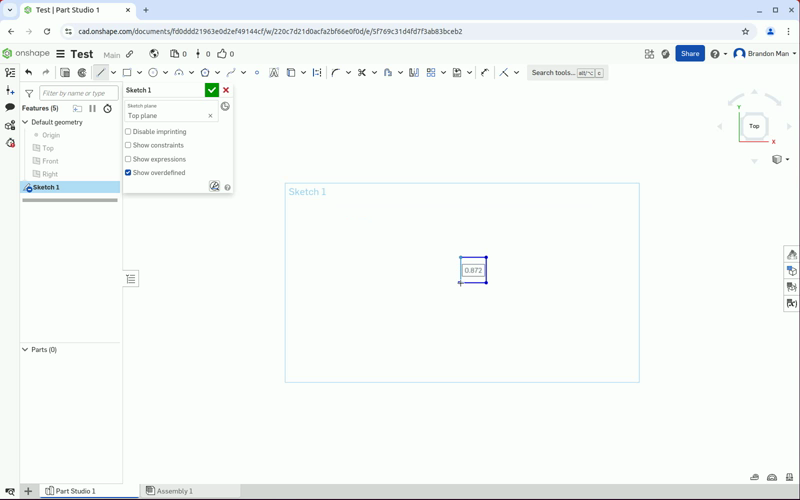
scroll(6)
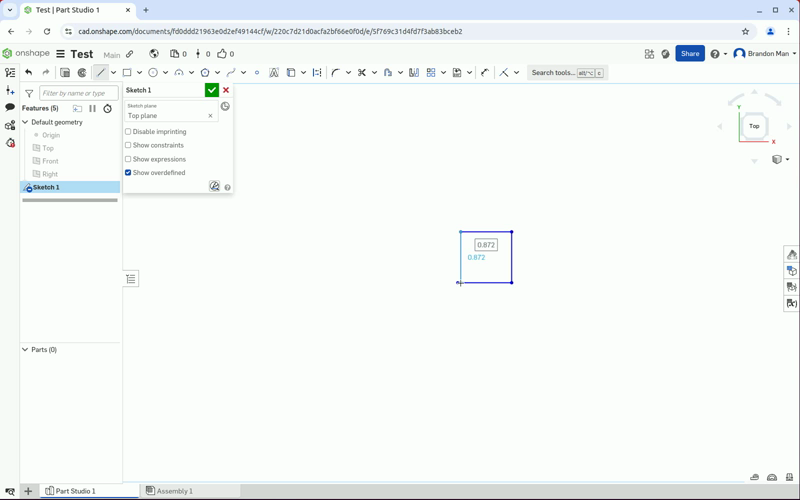
key_up(shift)
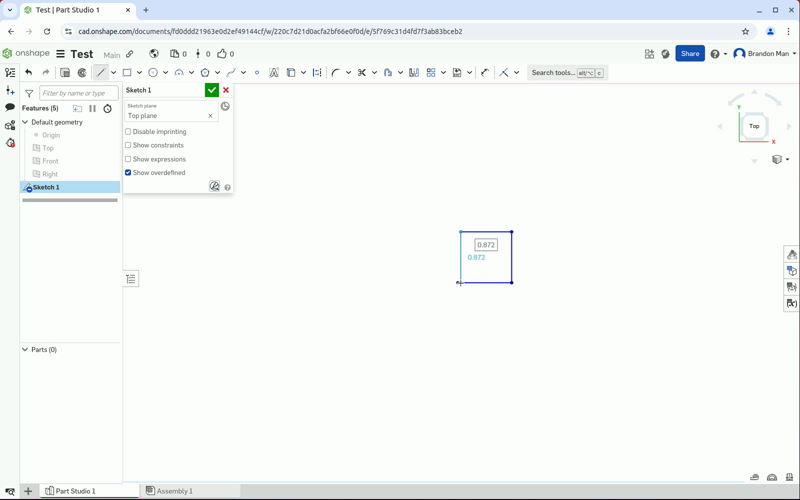
click(460, 282)
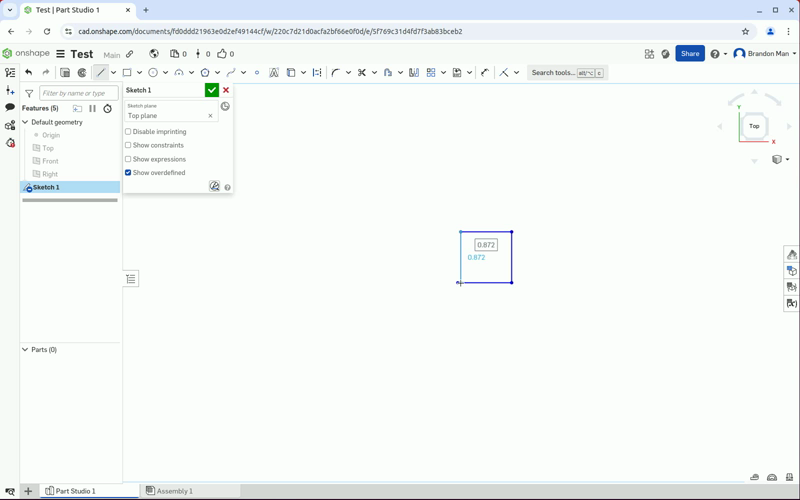
scroll(-6)
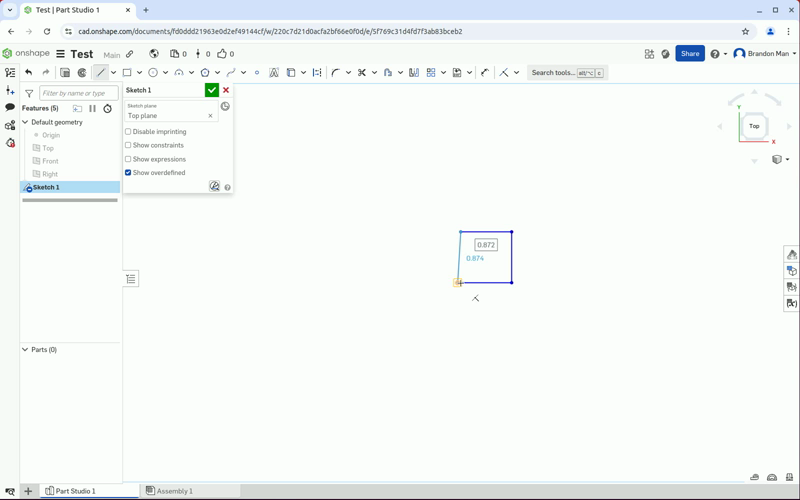
scroll(-6)
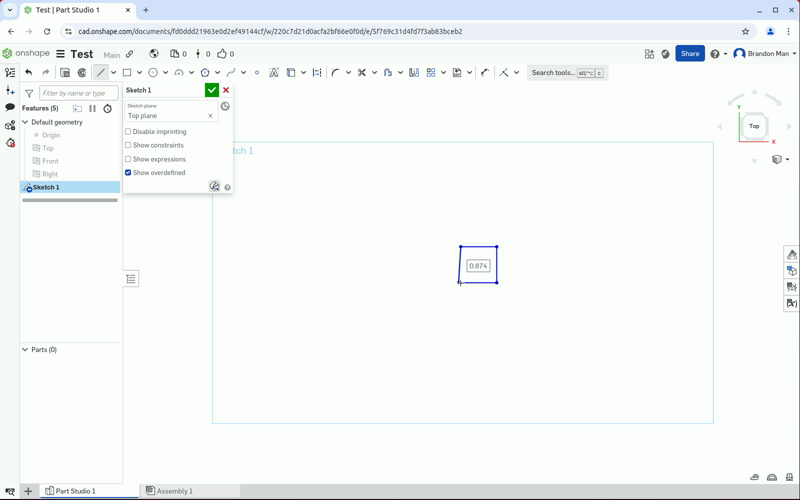
scroll(-6)
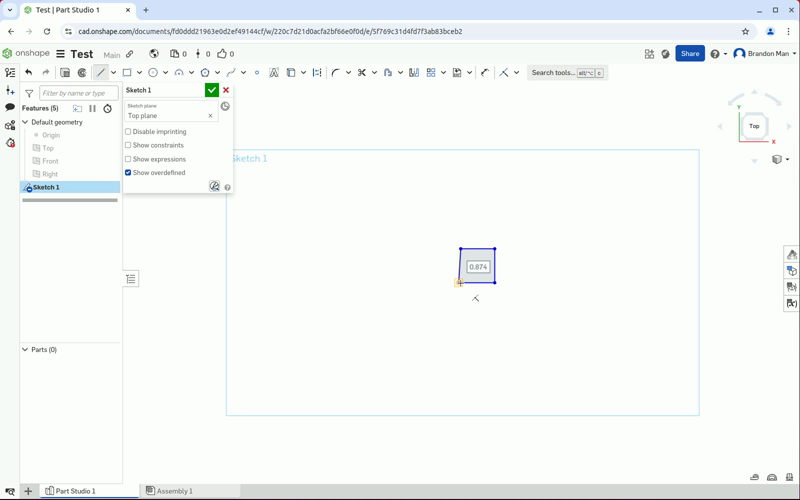
scroll(-6)
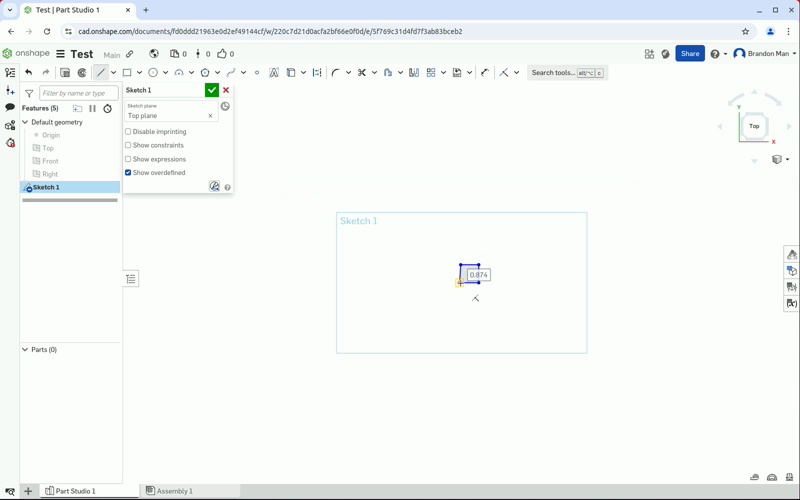
scroll(-6)
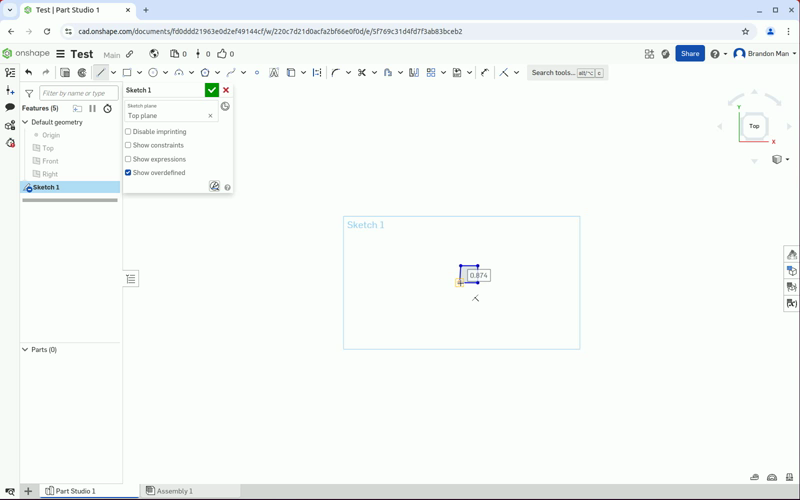
scroll(-6)
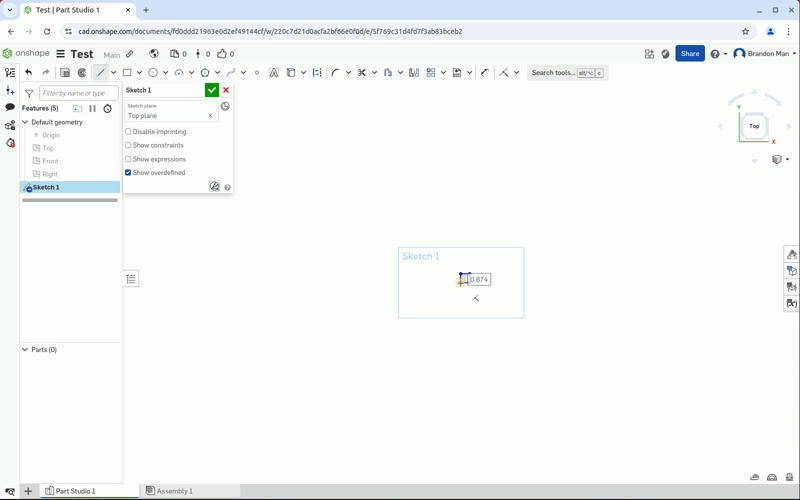
scroll(-6)
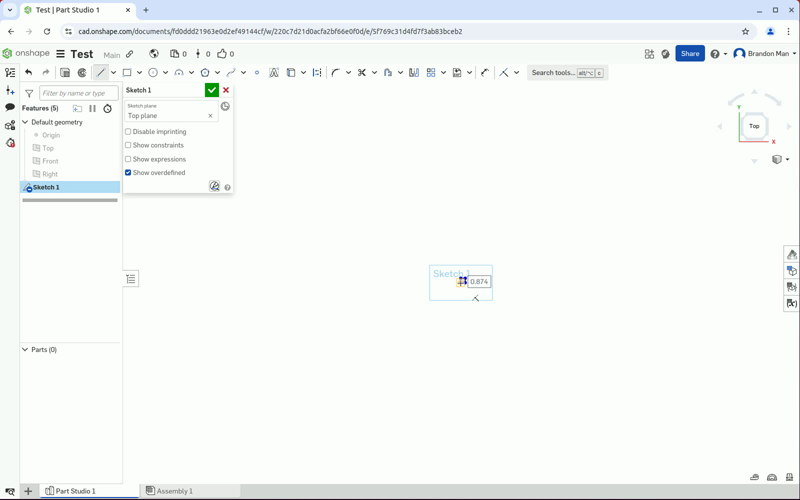
key(esc)
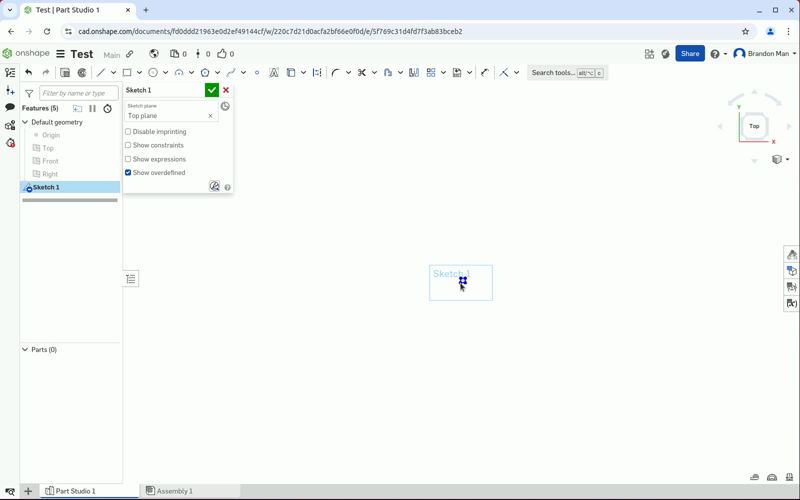
mouse_move(461, 280)
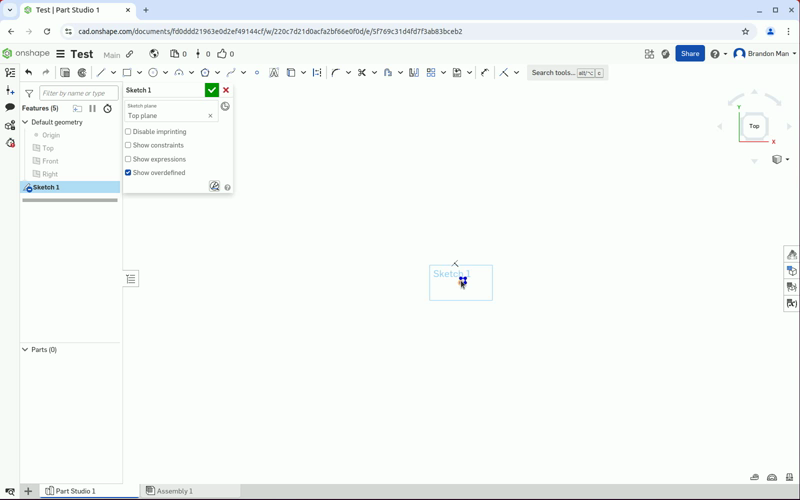
scroll(6)
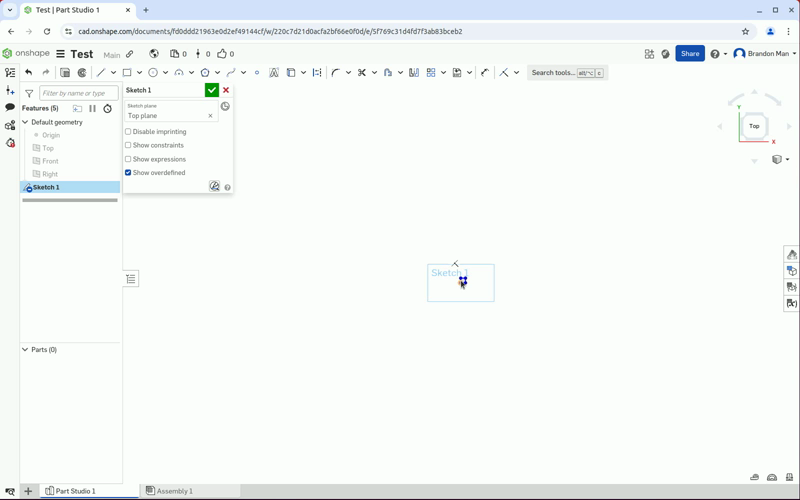
scroll(6)
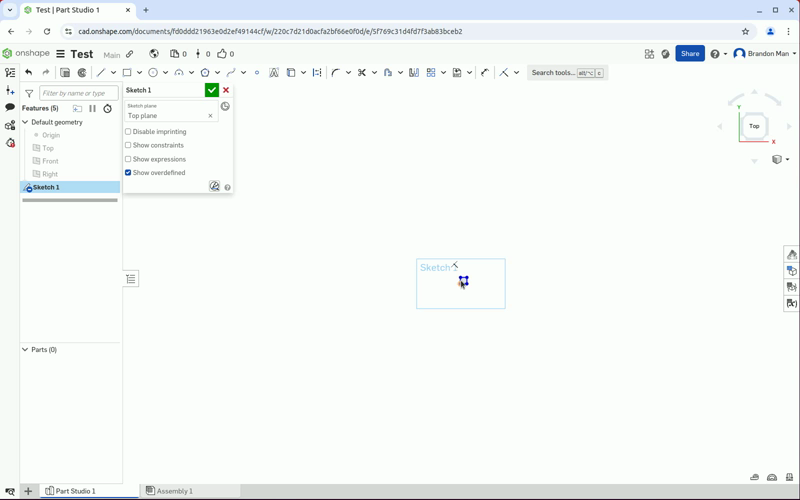
scroll(6)
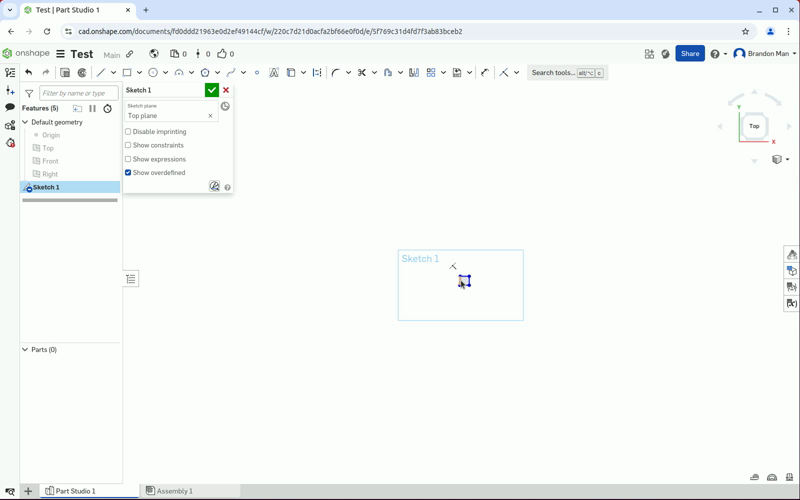
scroll(6)
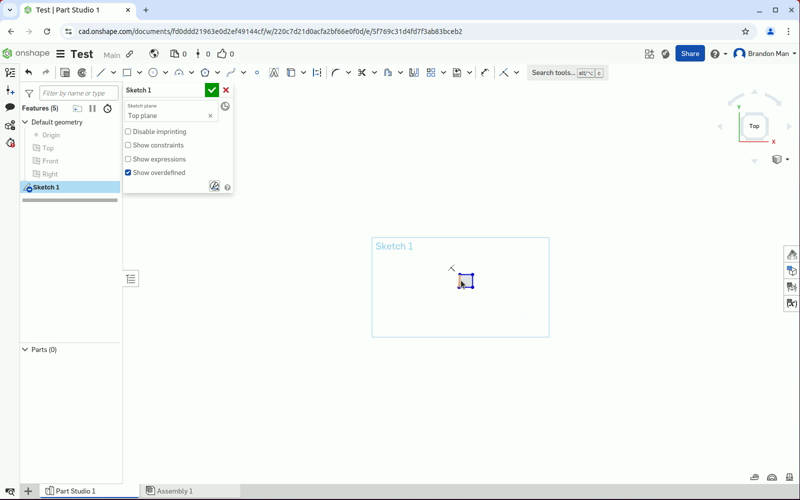
scroll(6)
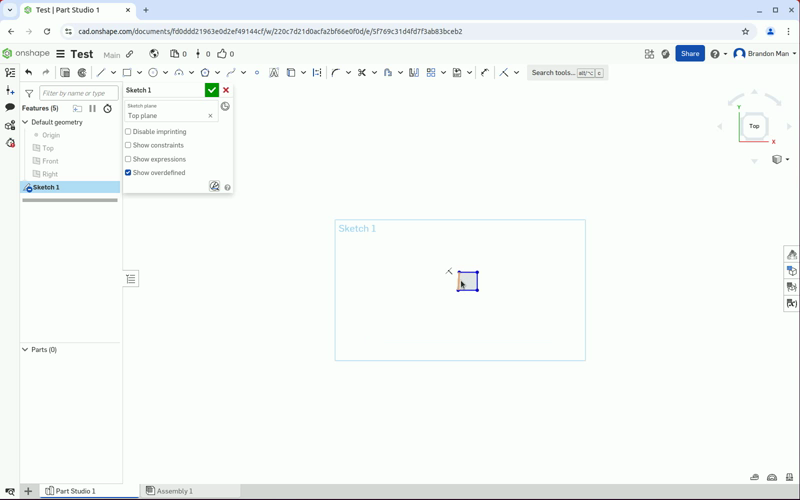
scroll(6)
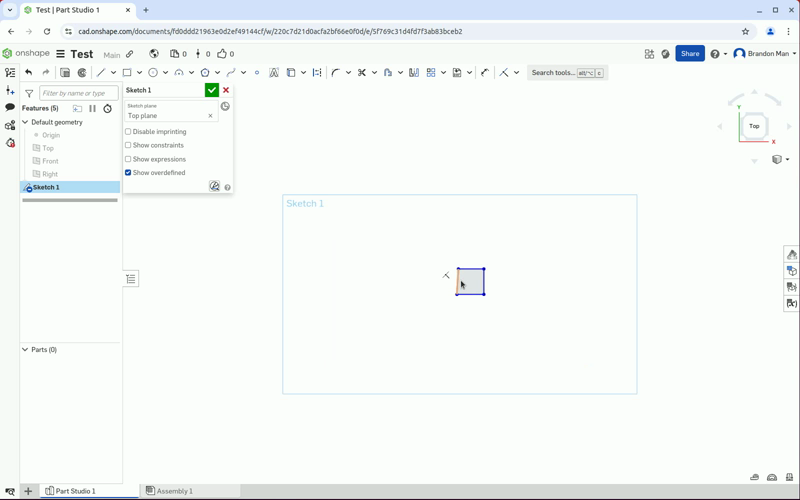
scroll(6)
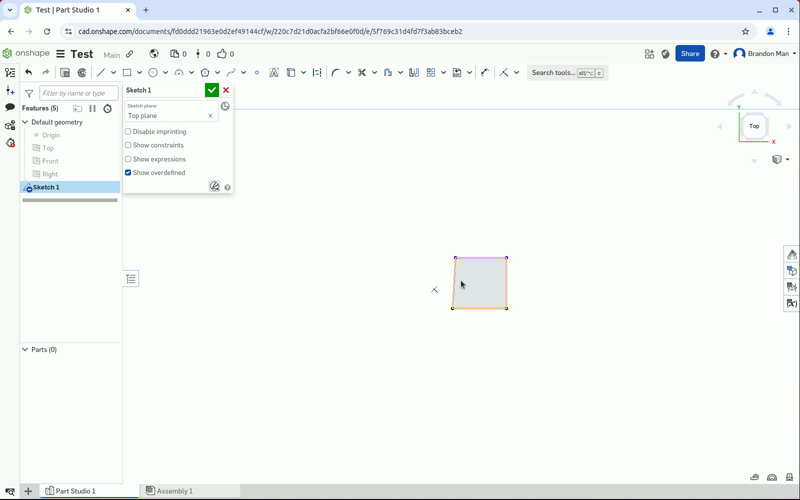
click(461, 280)
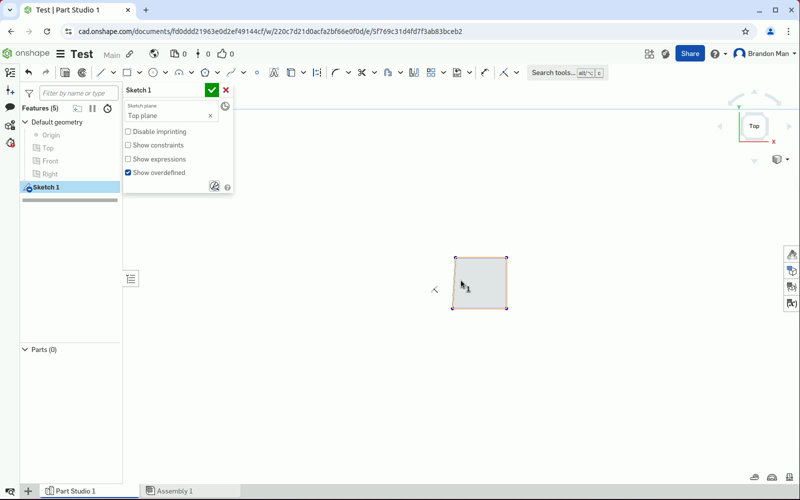
scroll(-6)
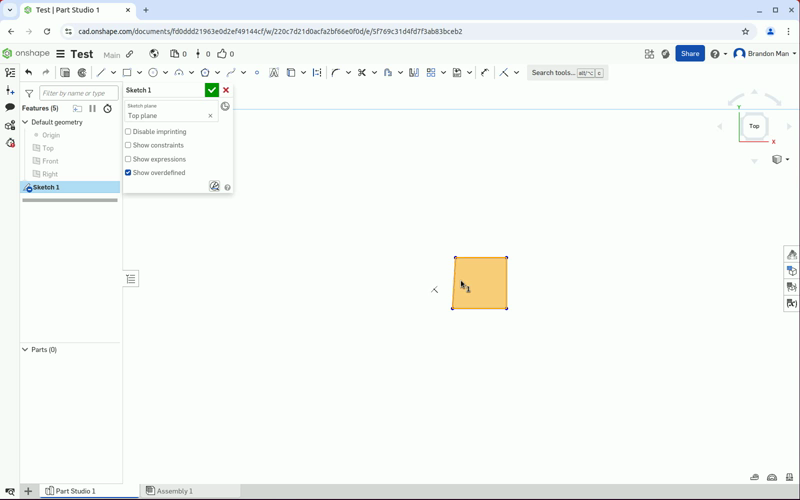
scroll(-6)
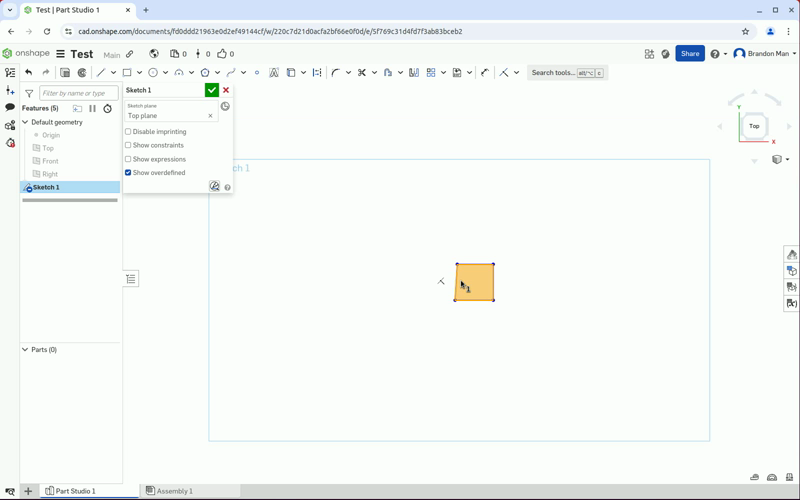
scroll(-6)
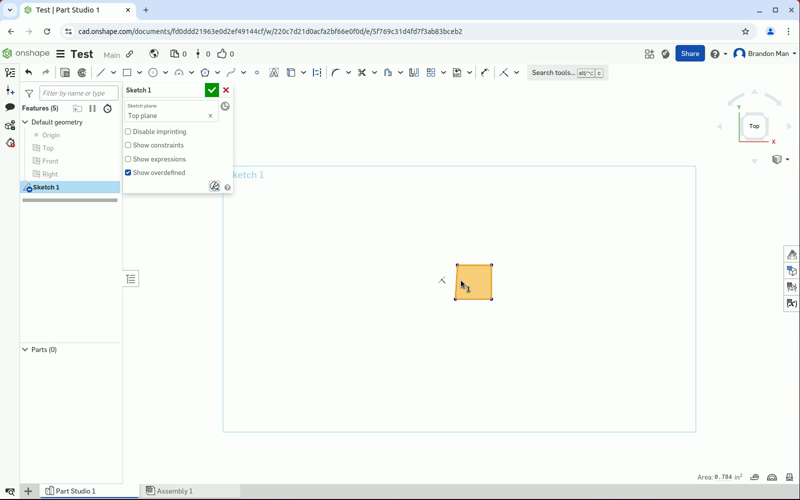
scroll(-6)
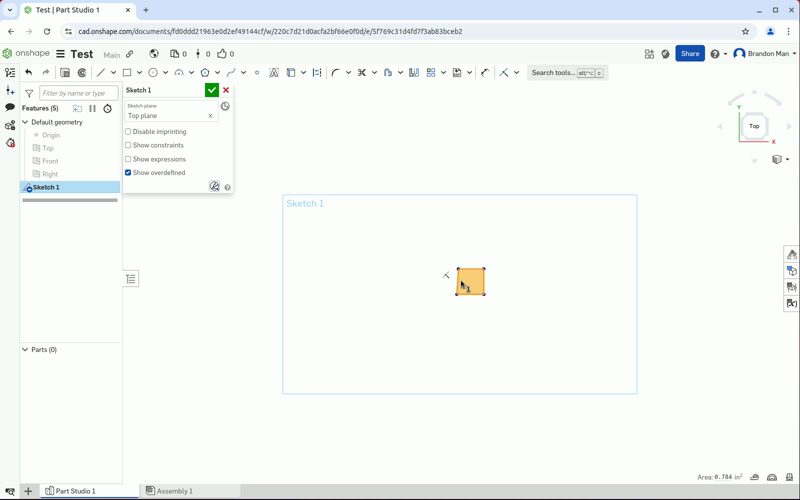
scroll(-6)
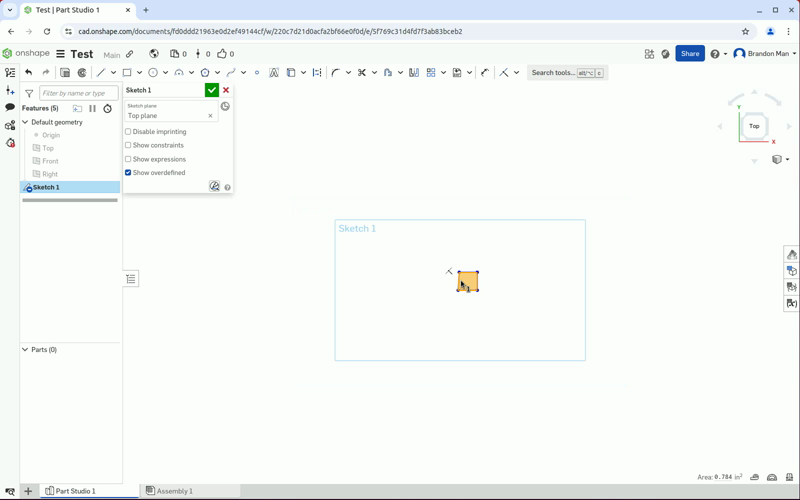
scroll(-6)
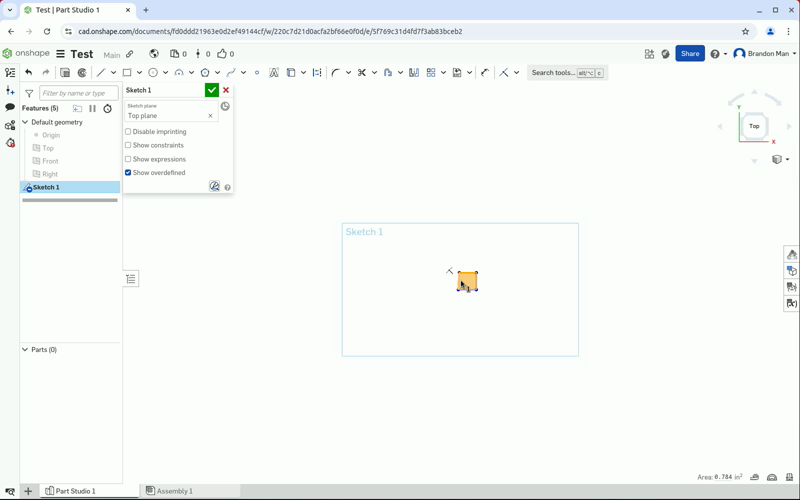
scroll(-6)
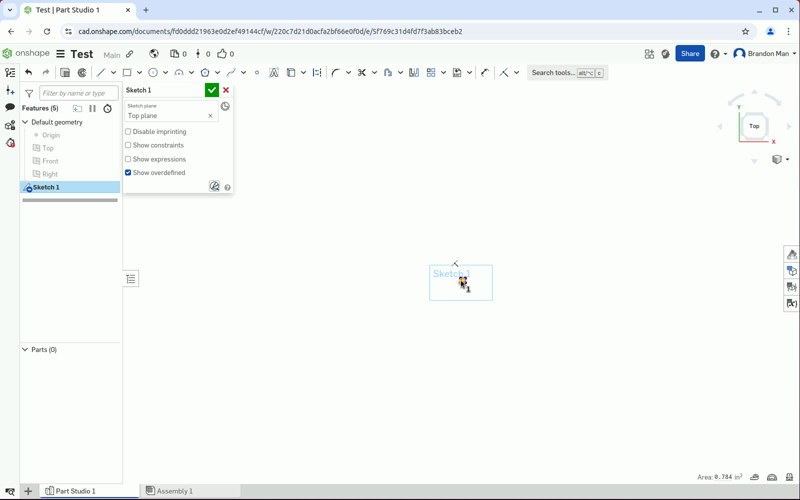
mouse_move(73, 352)
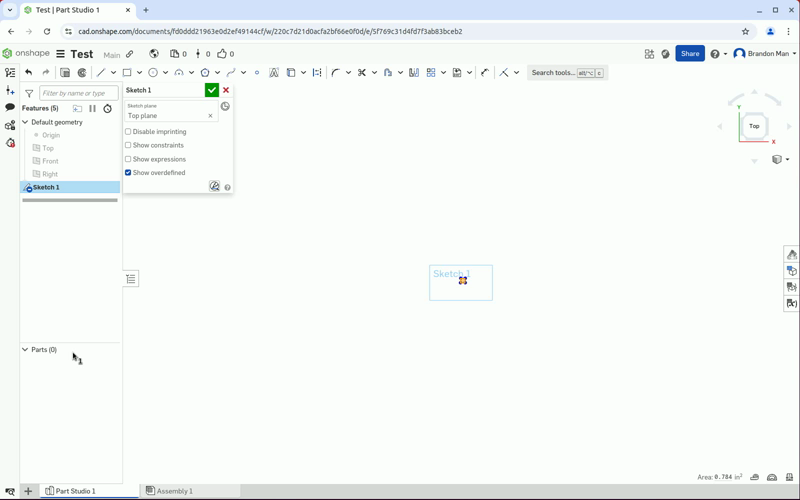
key(shift+y)
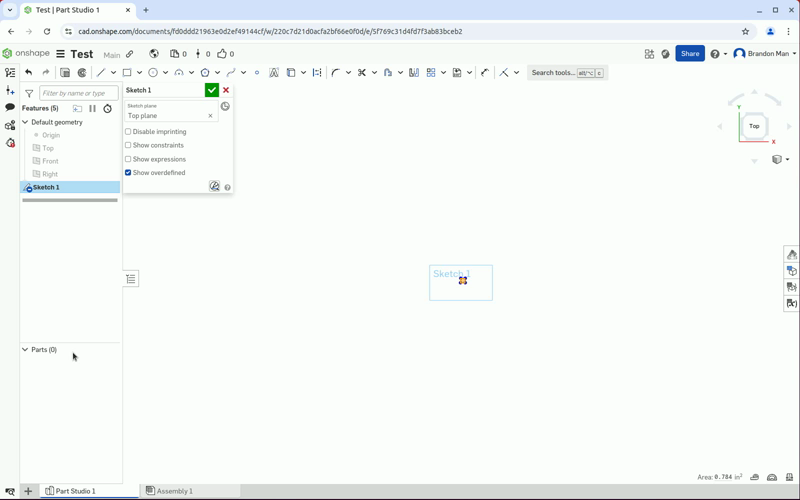
key(shift+e)
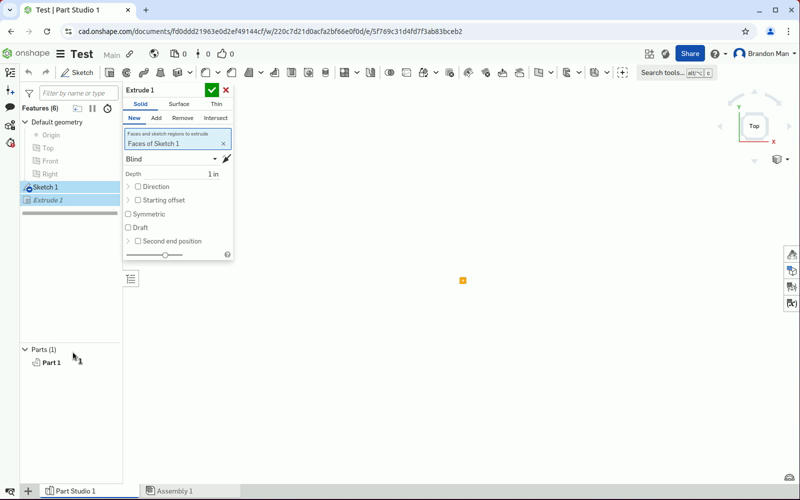
mouse_move(143, 106)
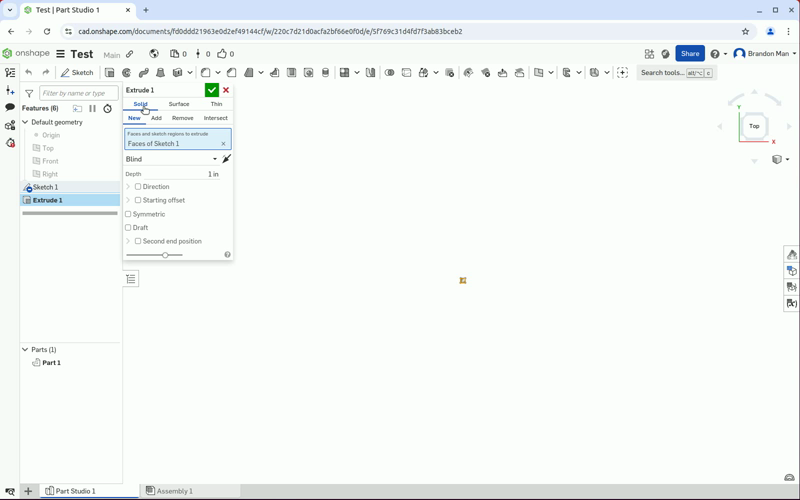
click(143, 106)
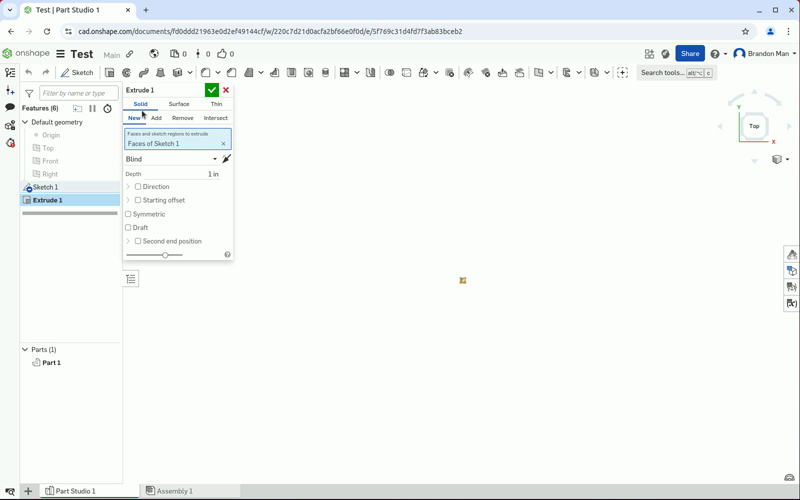
mouse_move(137, 120)
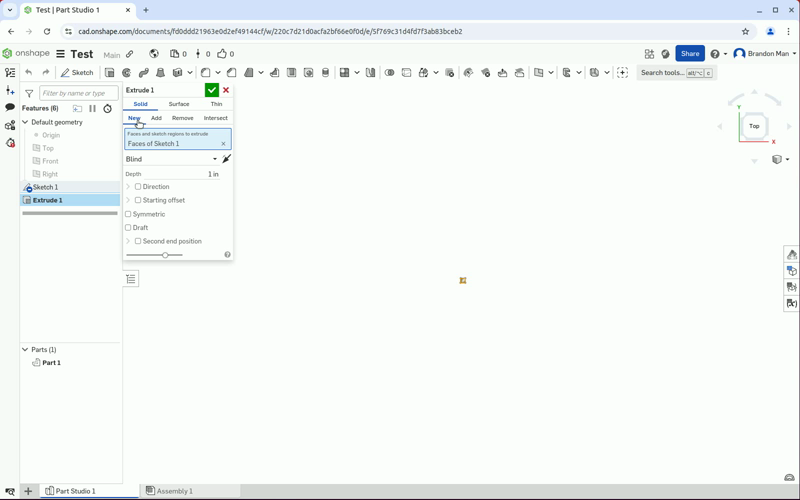
click(137, 120)
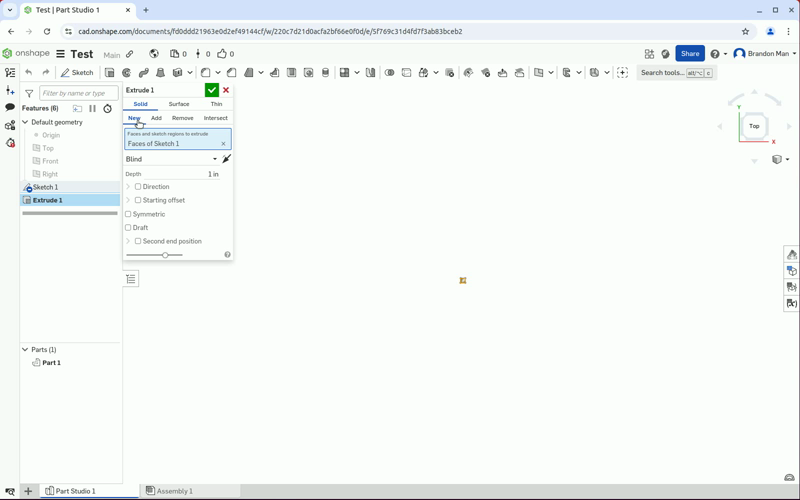
key(tab, 4)
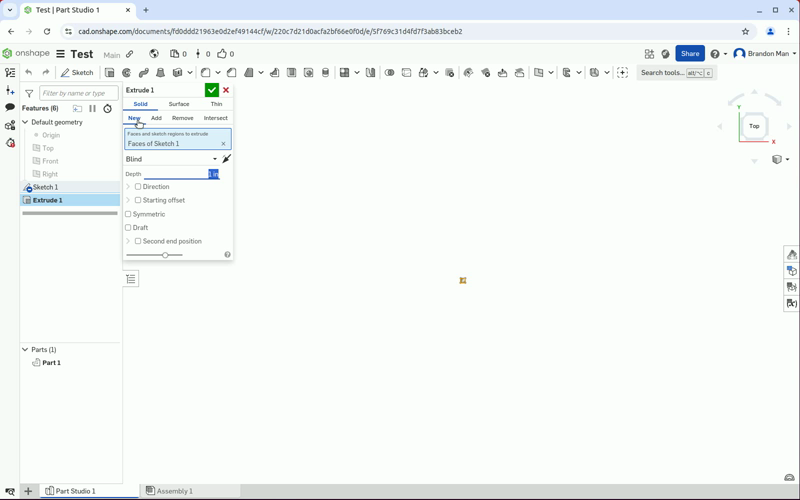
text(22.386)
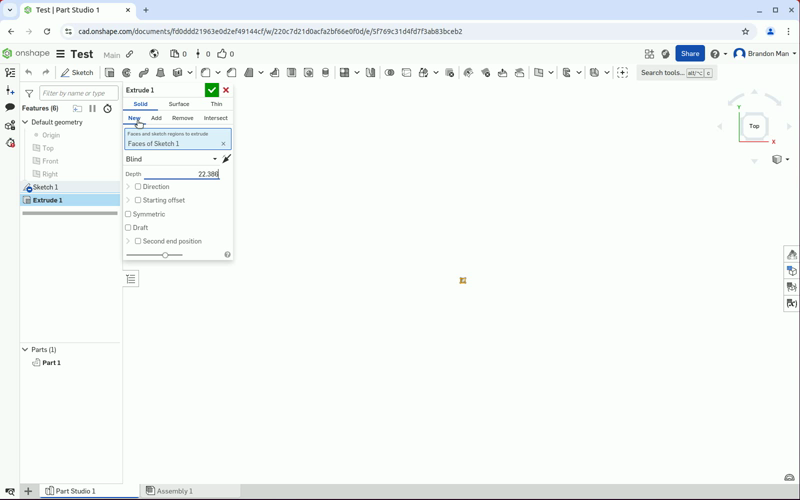
key(enter)
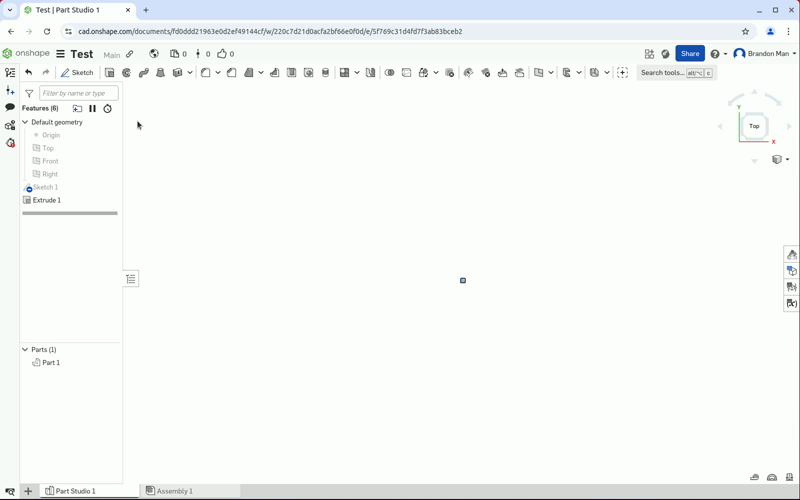
key(shift+h)
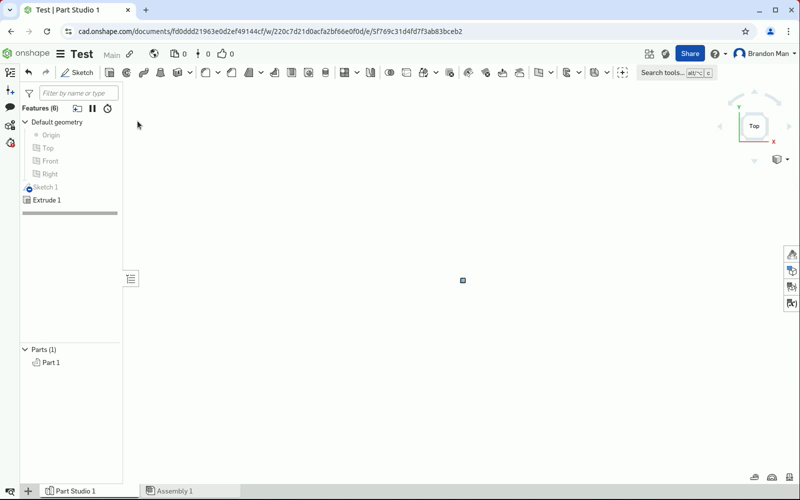
key(shift+h)
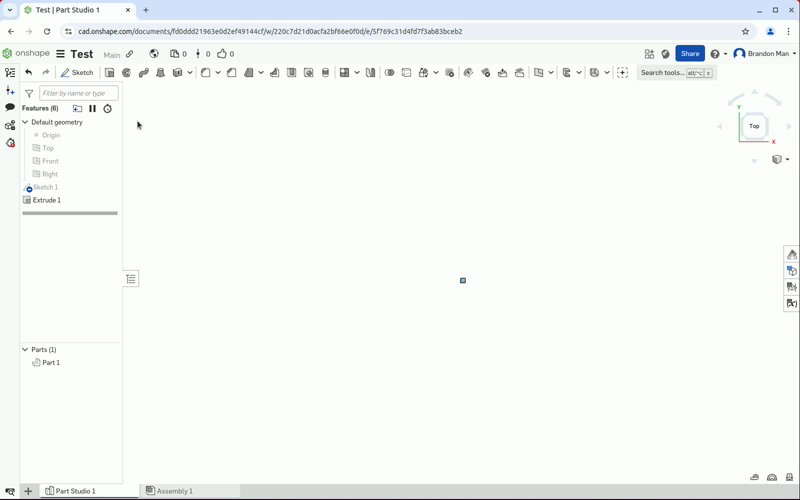
mouse_move(73, 189)
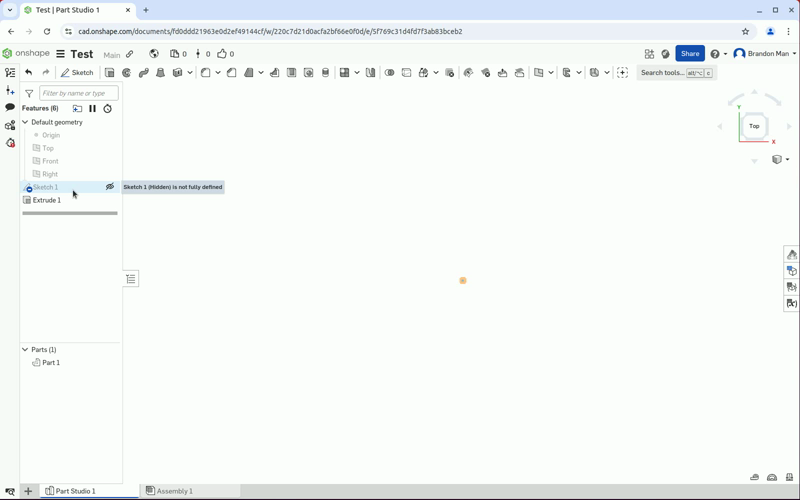
click(73, 189)
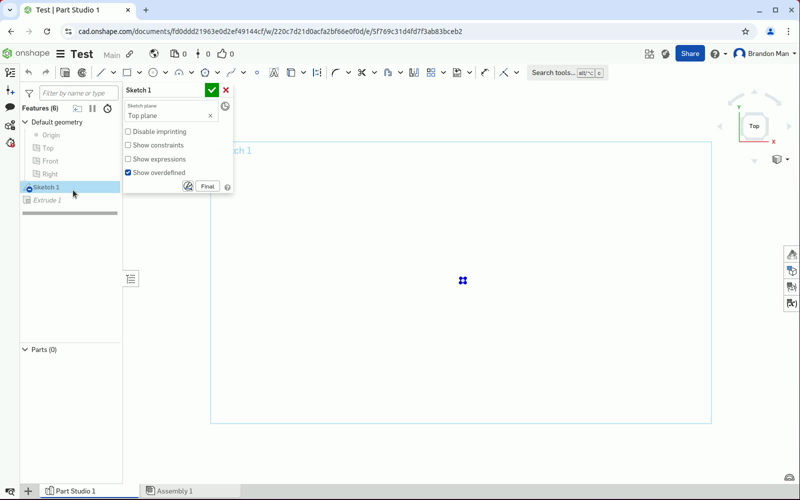
mouse_move(229, 92)
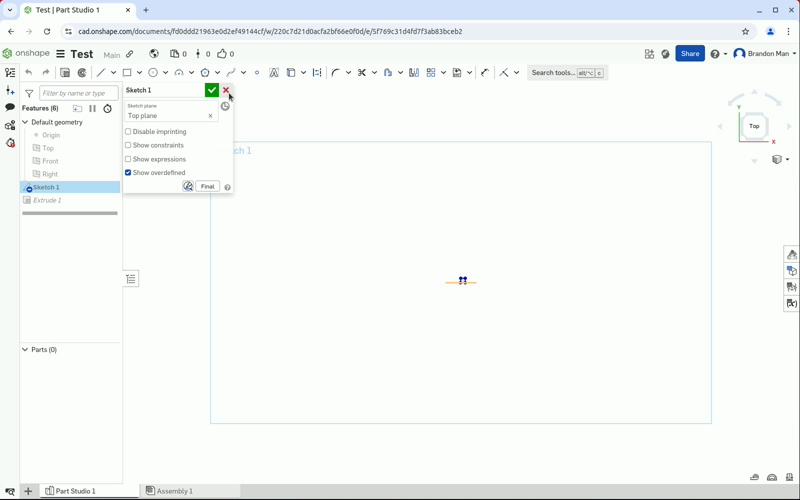
click(229, 92)
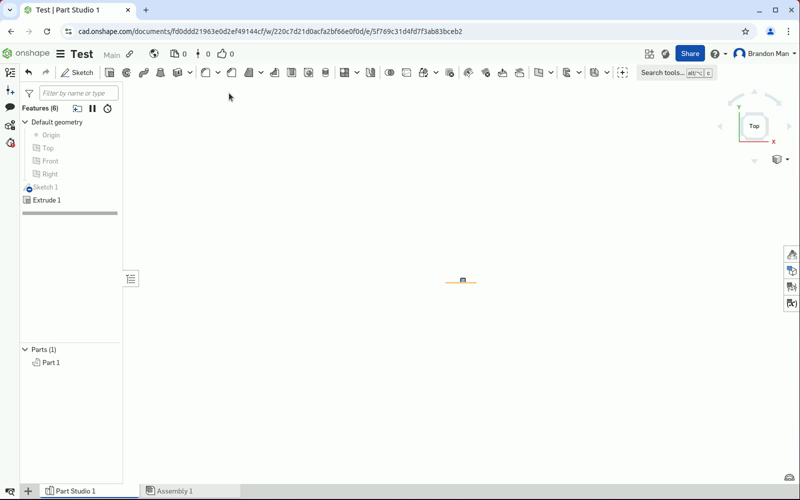
mouse_move(73, 352)
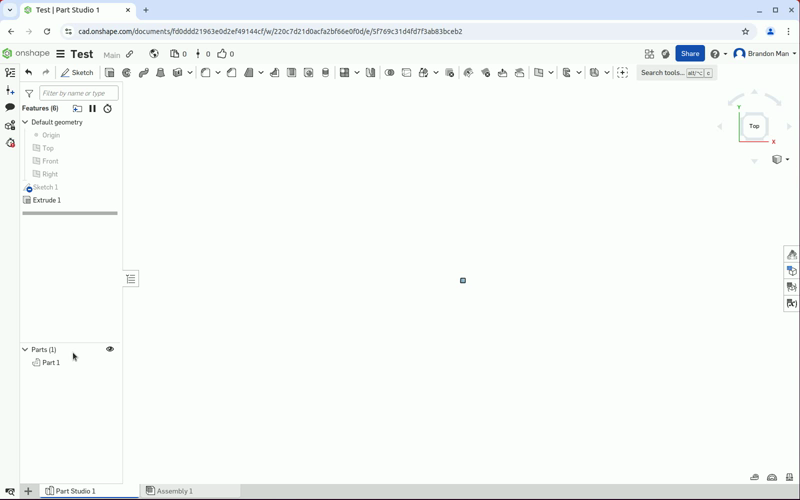
key(y)
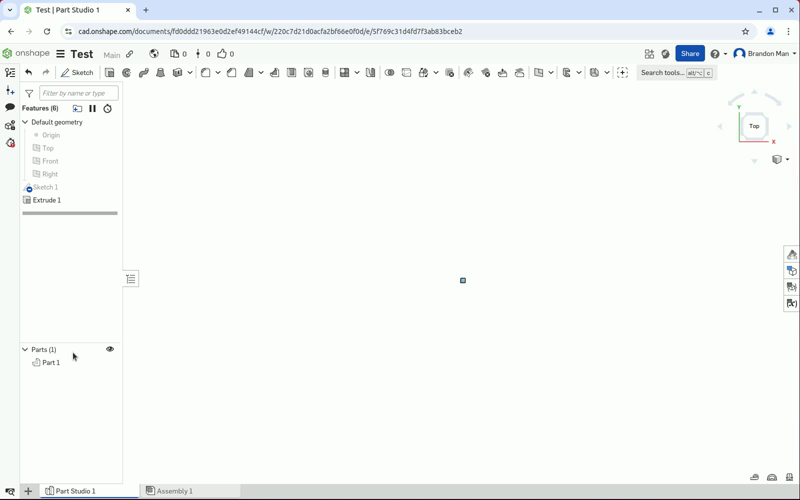
key(shift+p)
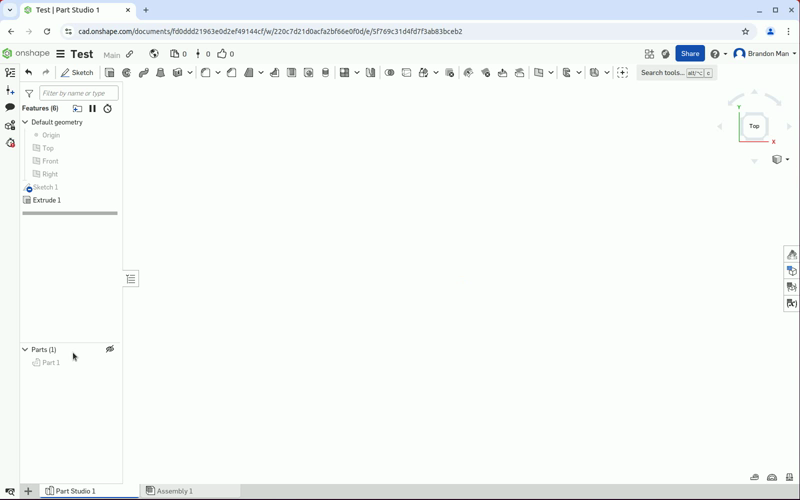
key(space)
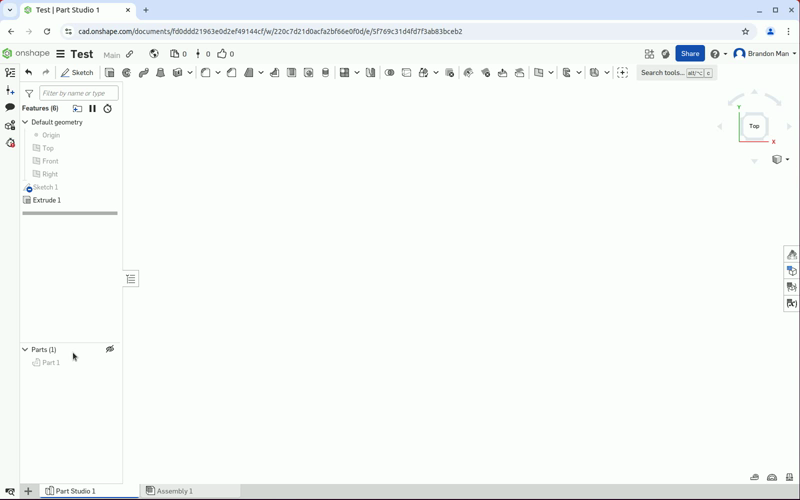
key_down(shift)
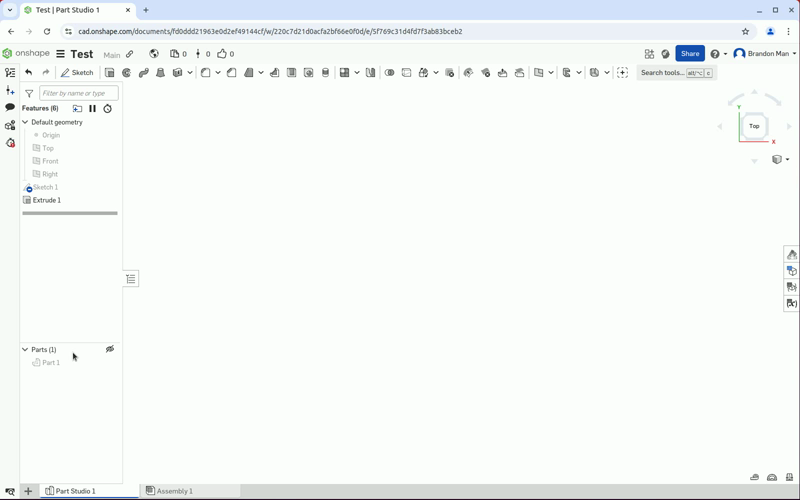
key(up)
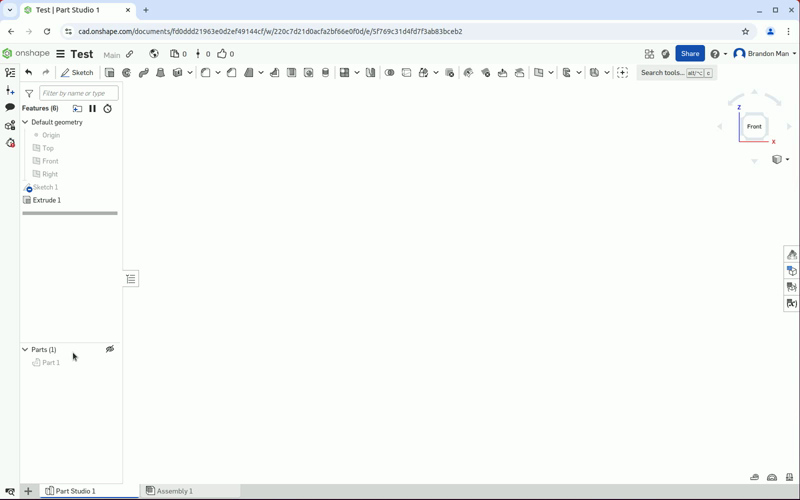
key_up(shift)
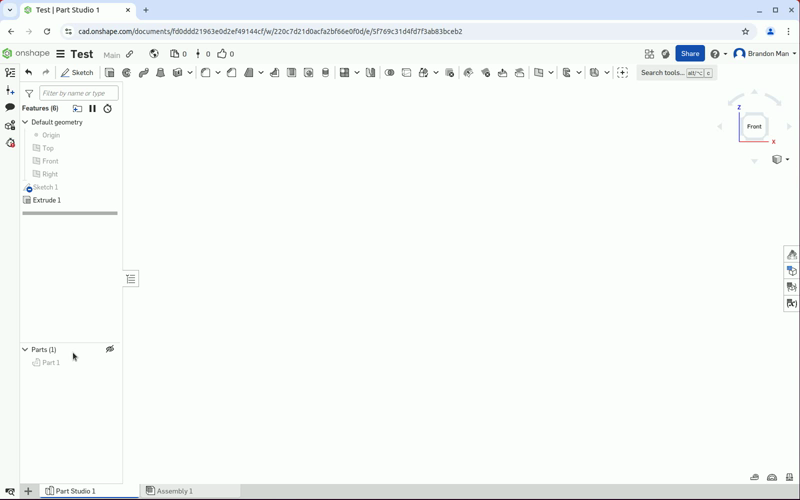
key(space)
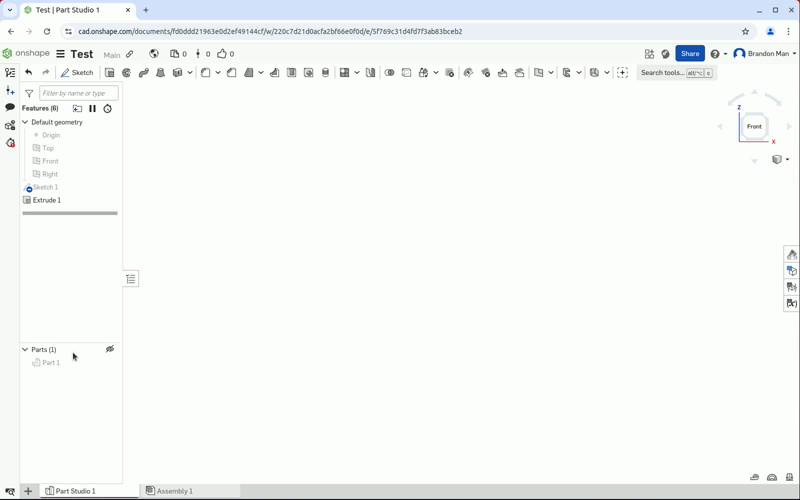
key_down(shift)
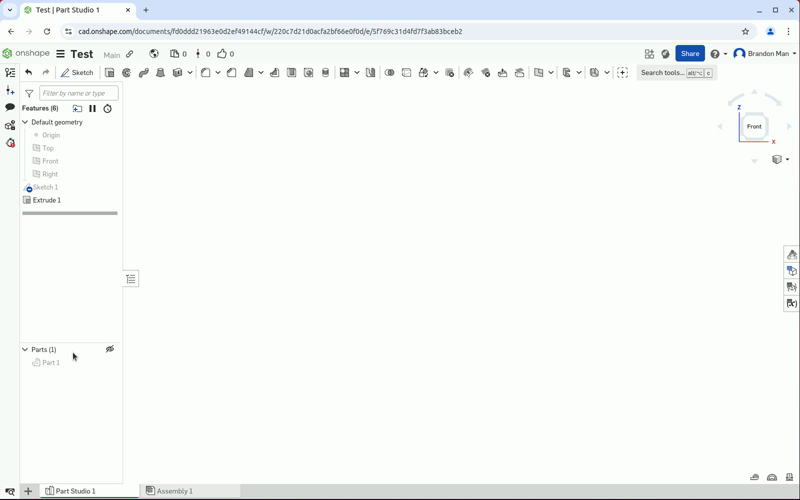
key(left)
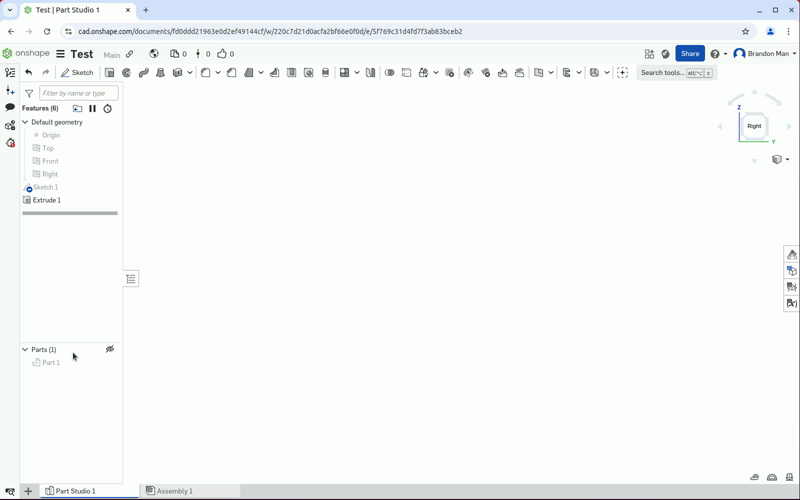
key_up(shift)
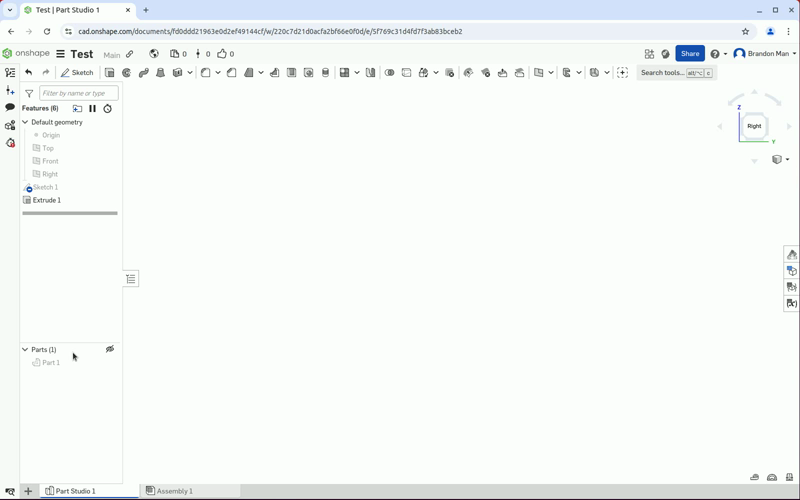
mouse_move(73, 352)
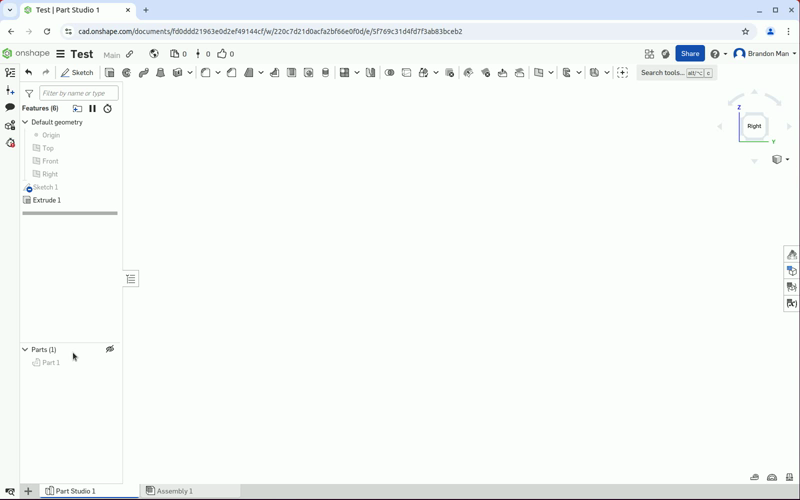
key(shift+y)
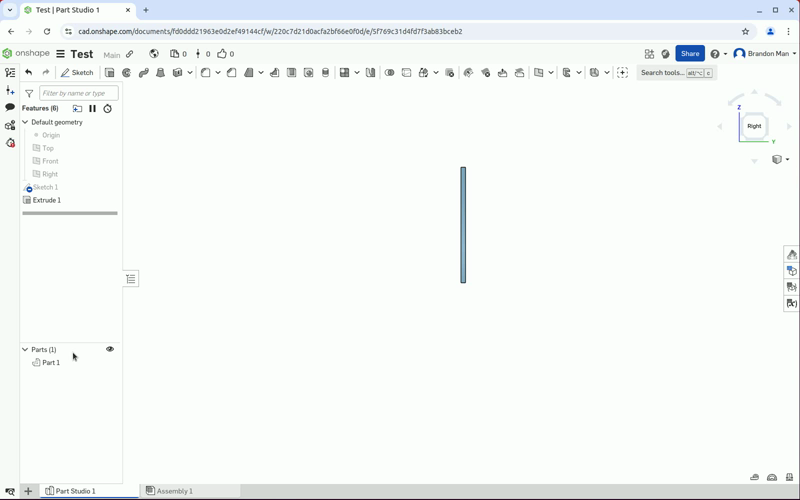
mouse_move(541, 75)
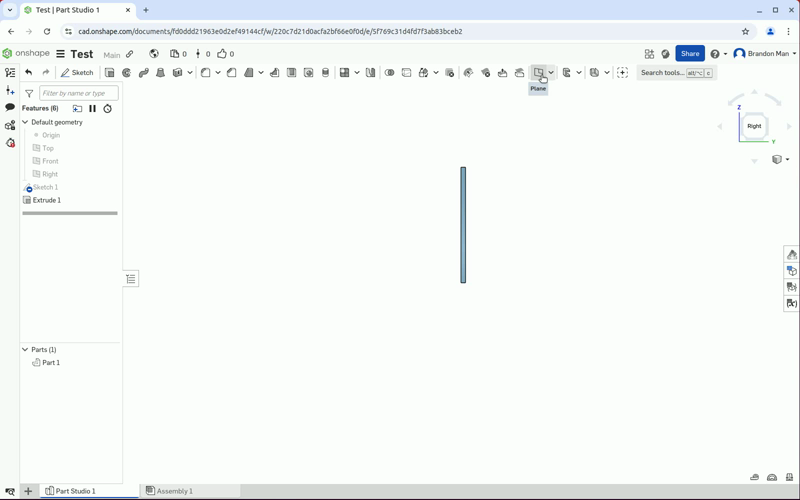
click(541, 75)
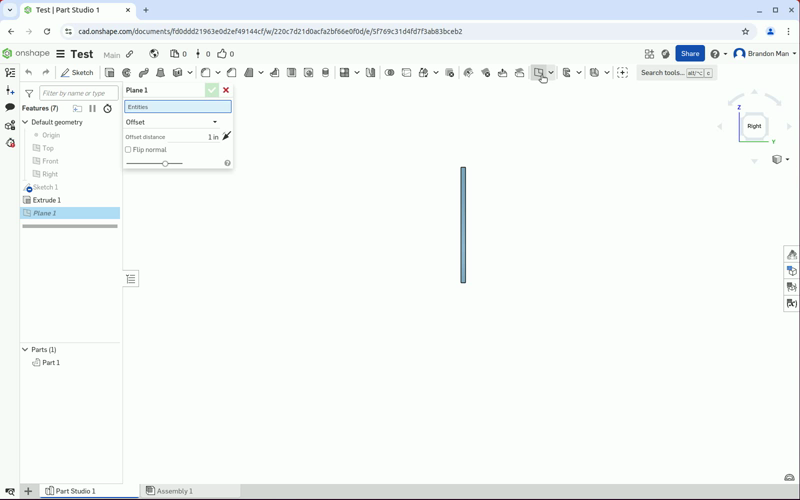
mouse_move(73, 176)
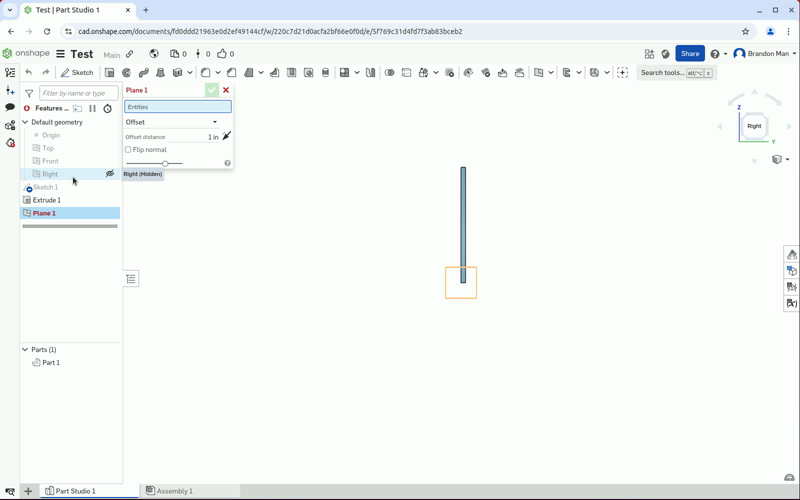
click(73, 176)
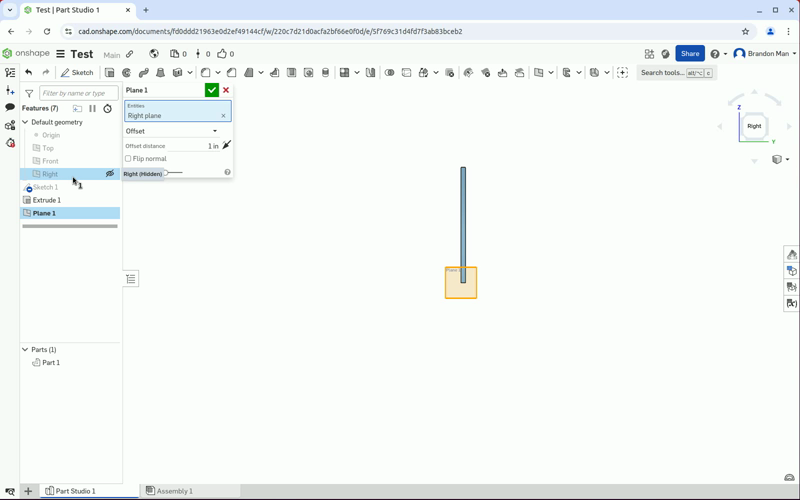
key(tab, 2)
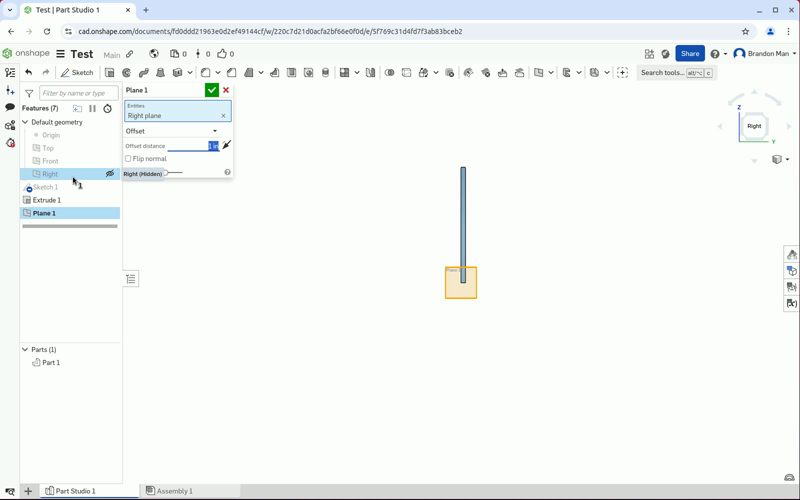
text(0.709)
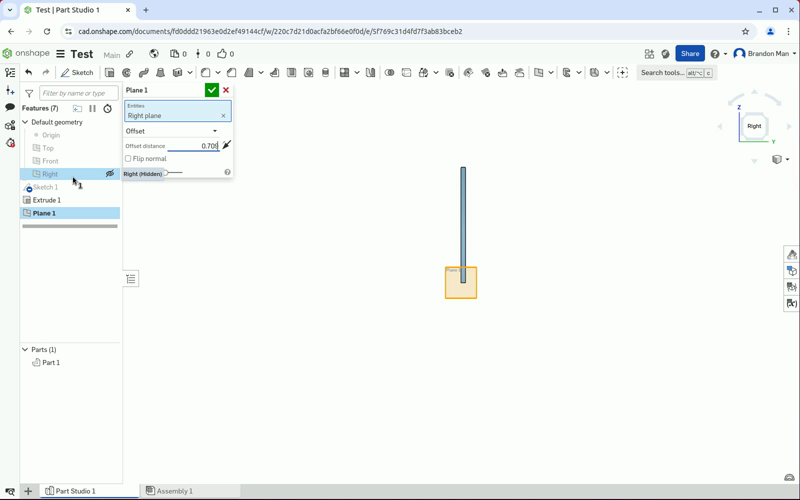
key(enter, 2)
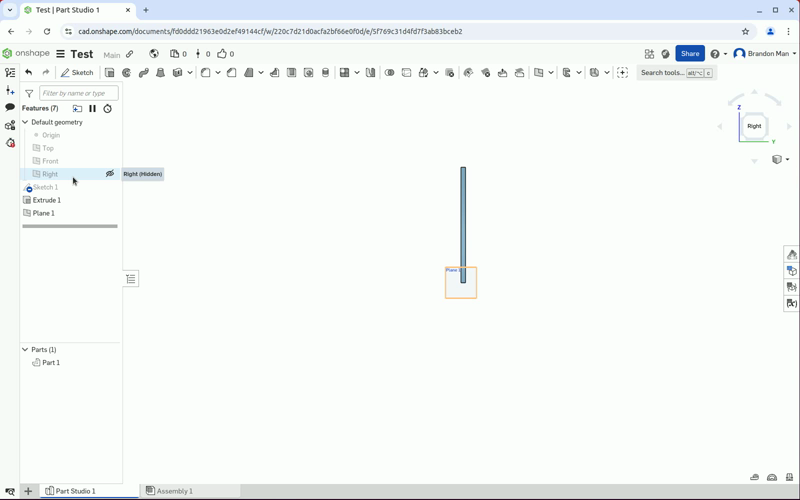
key(shift+s)
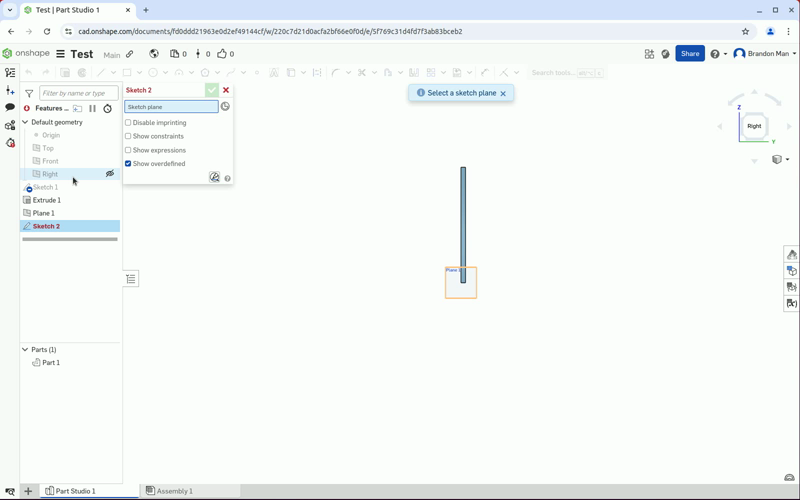
mouse_move(73, 215)
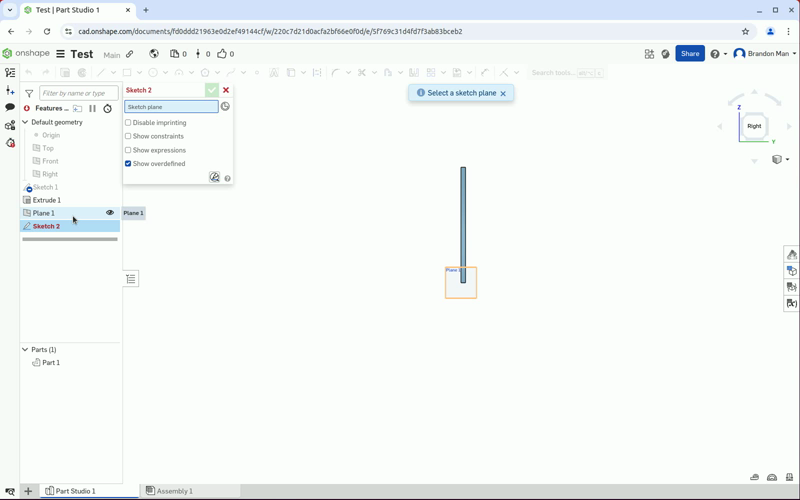
click(73, 215)
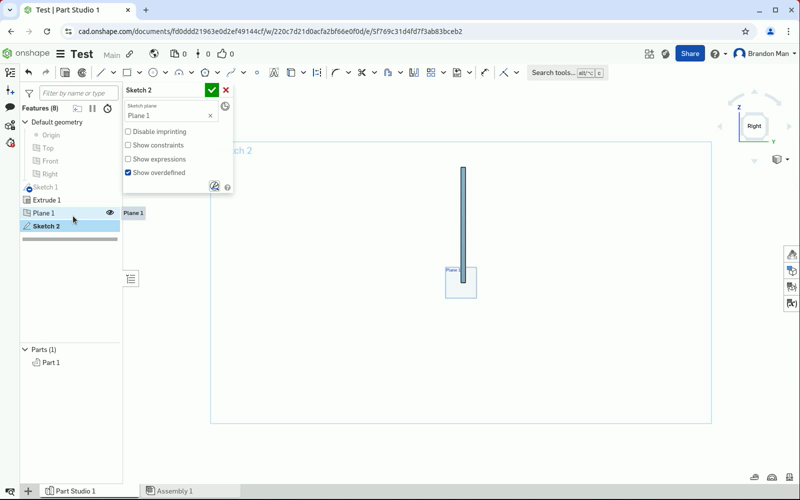
mouse_move(73, 352)
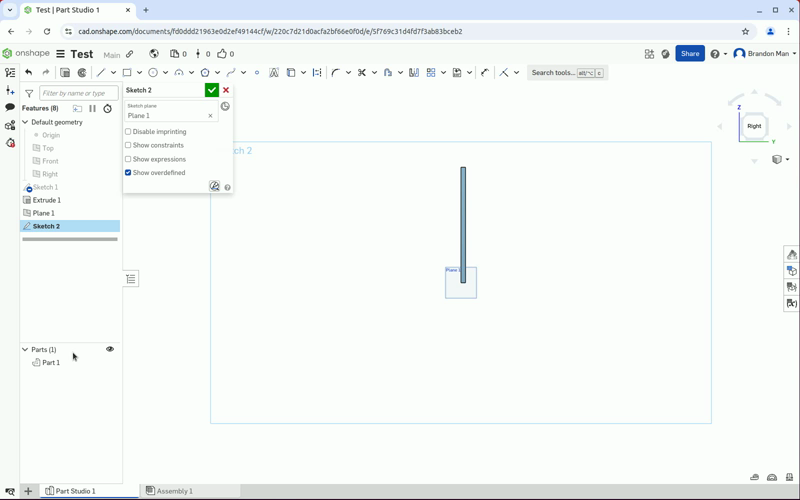
key(y)
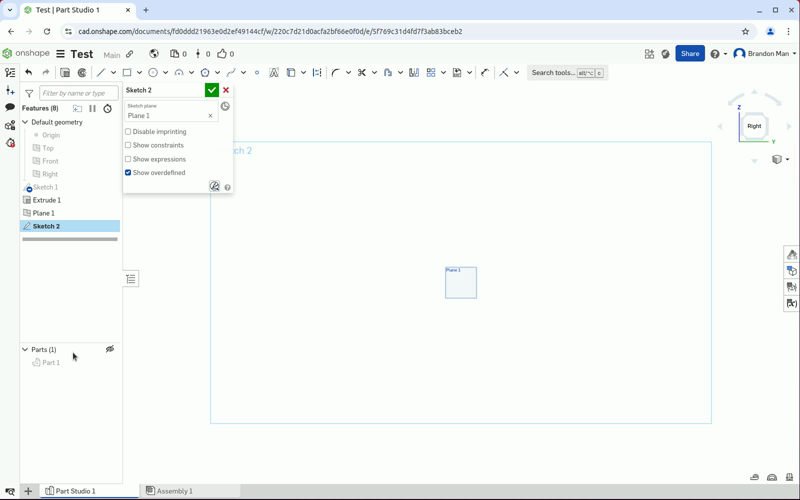
key(l)
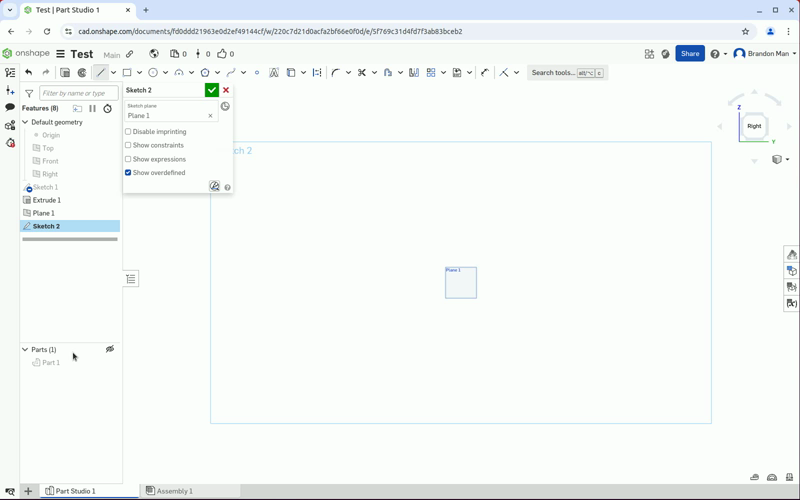
key_down(shift)
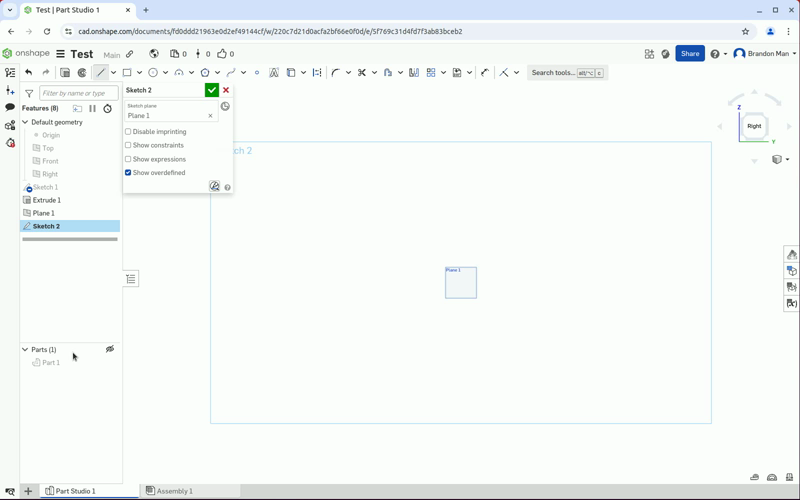
mouse_move(460, 282)
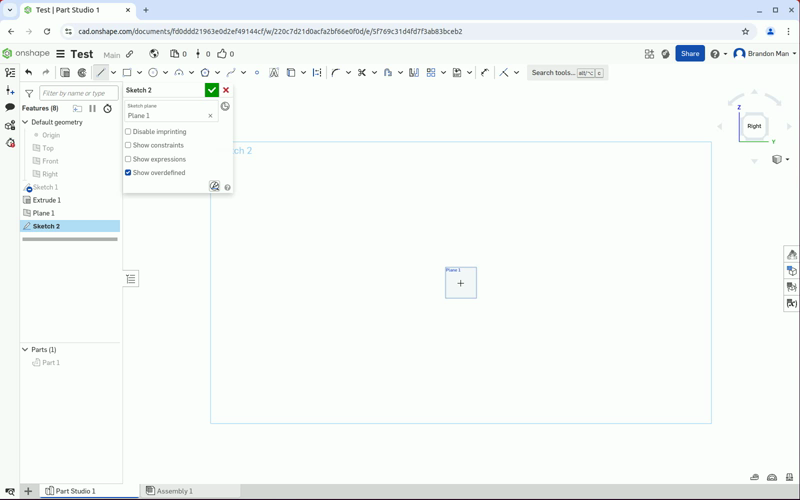
click(460, 282)
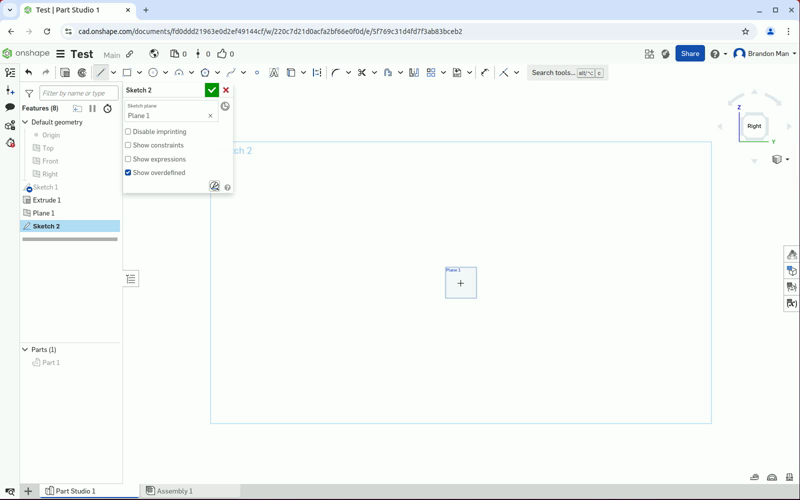
key_up(shift)
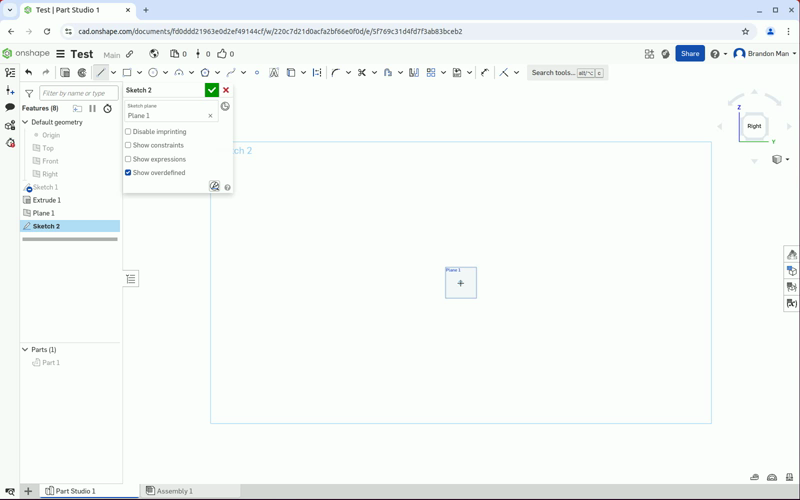
key_down(shift)
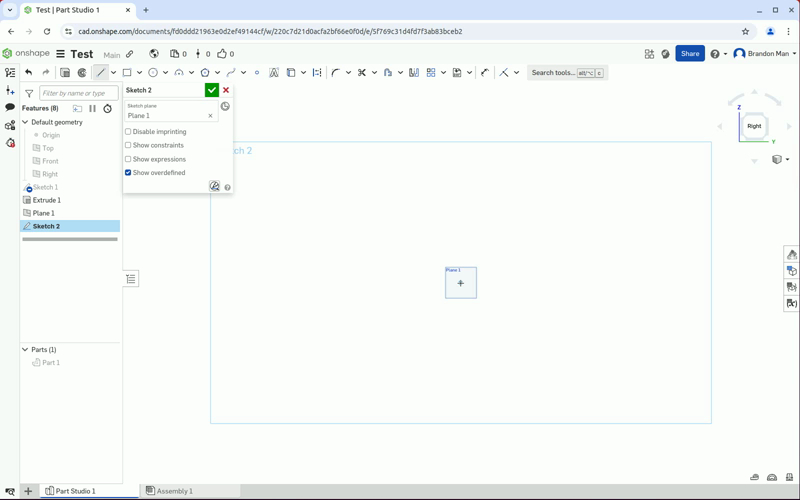
mouse_move(490, 282)
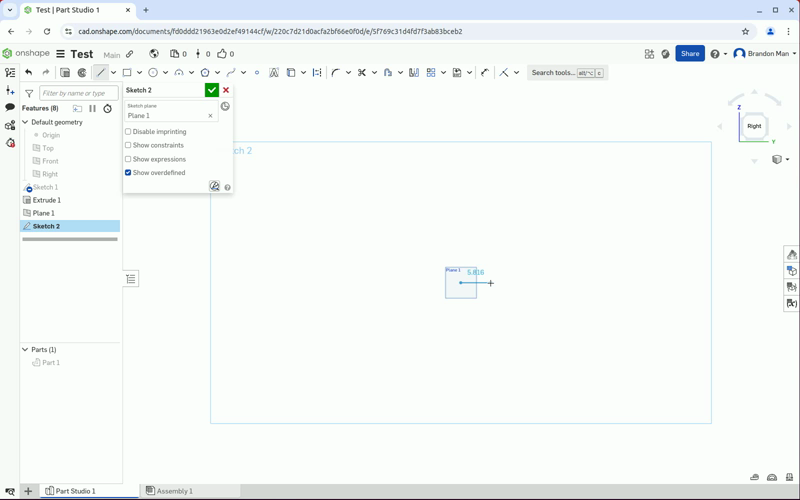
mouse_move(464, 282)
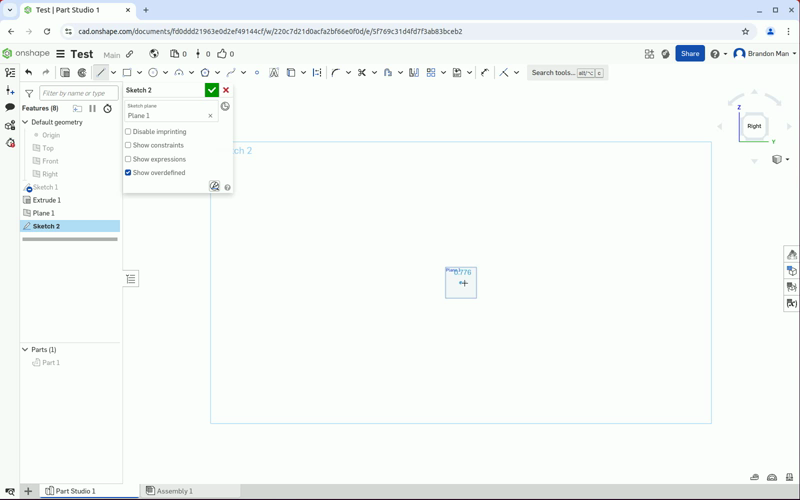
scroll(6)
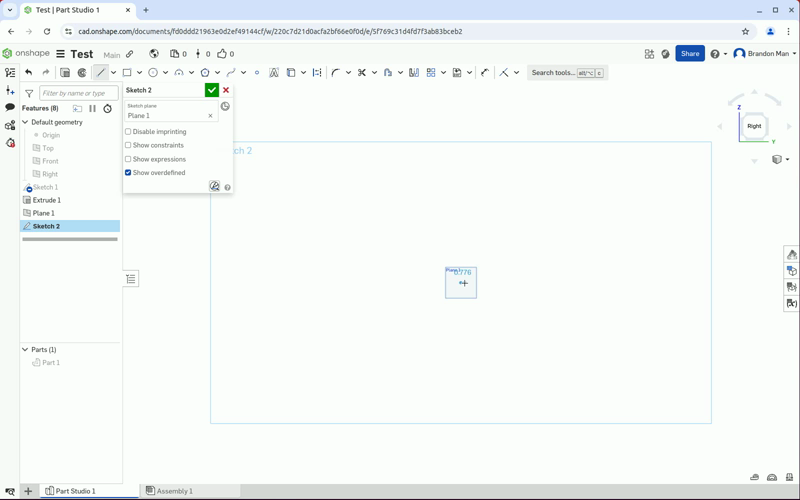
scroll(6)
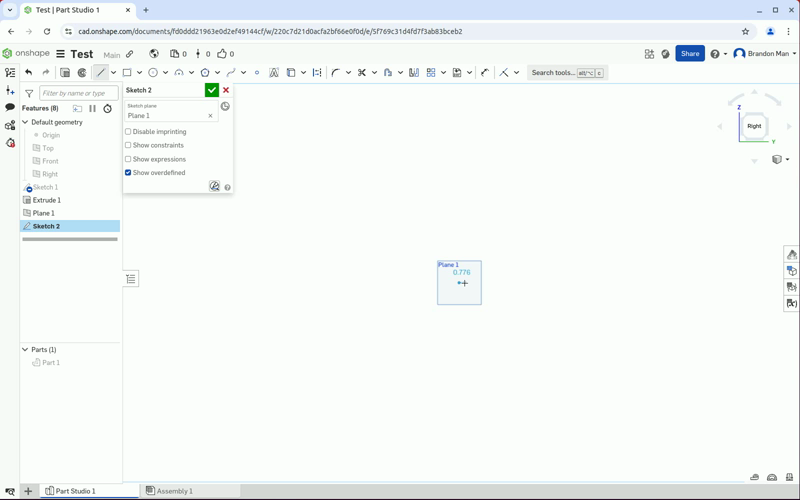
scroll(6)
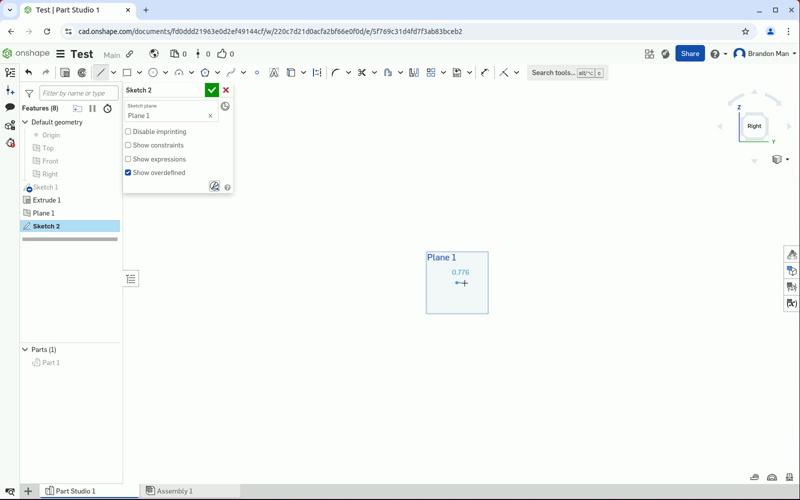
scroll(6)
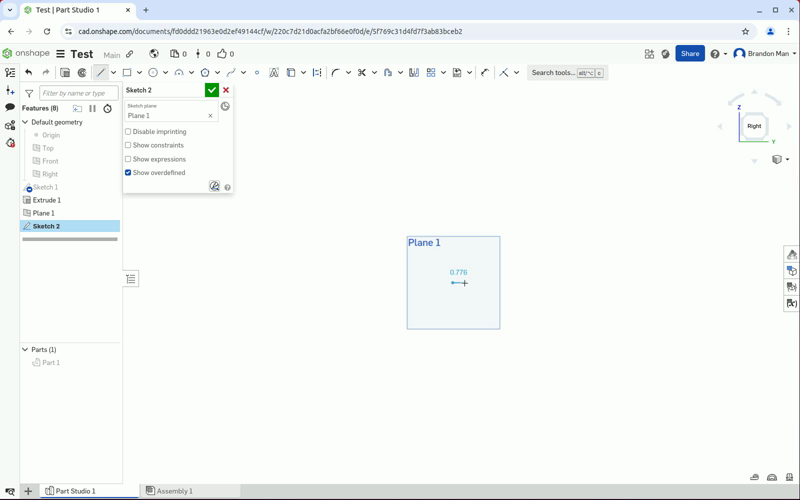
scroll(6)
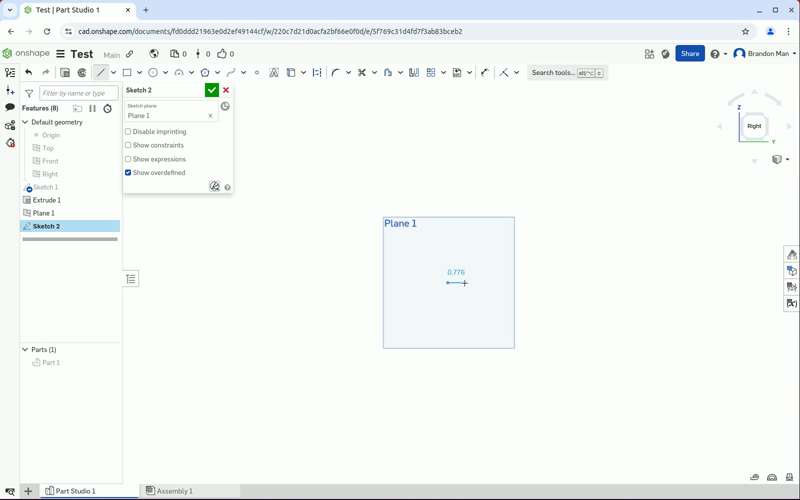
scroll(6)
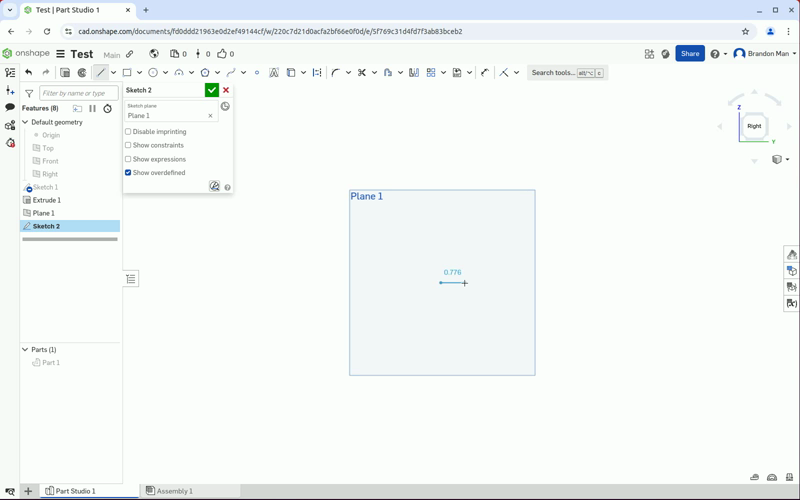
scroll(6)
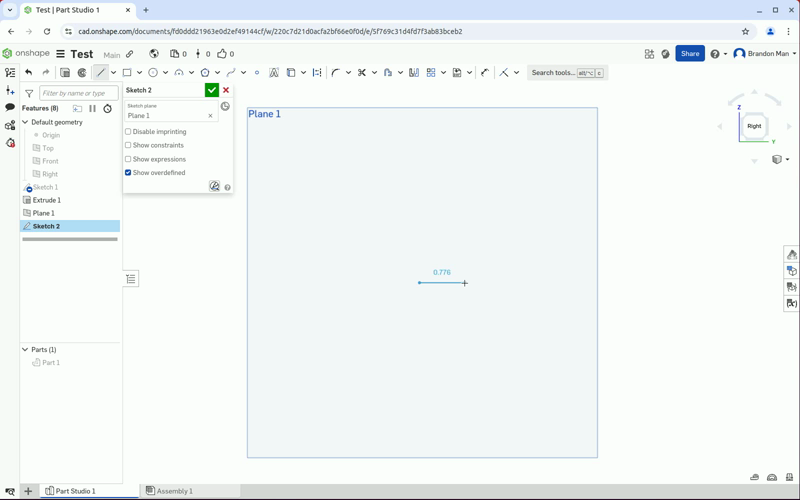
click(464, 282)
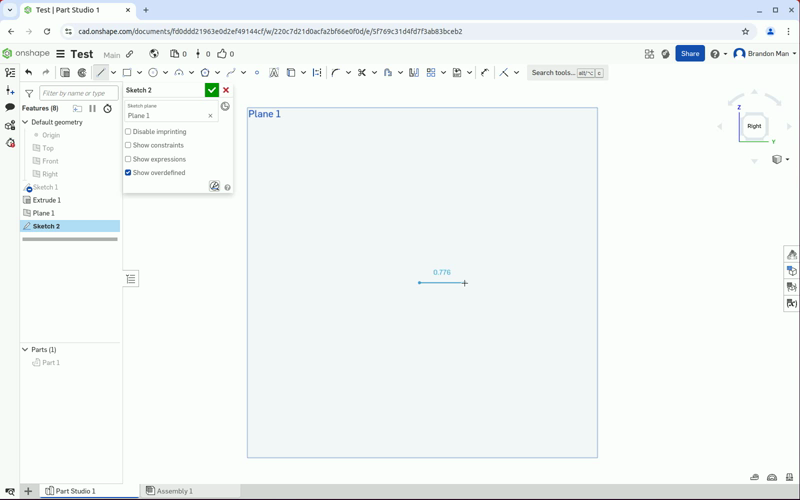
scroll(-6)
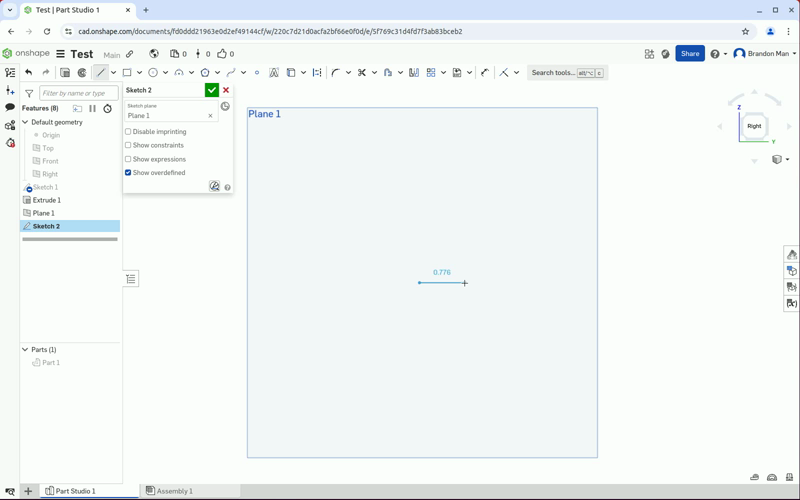
scroll(-6)
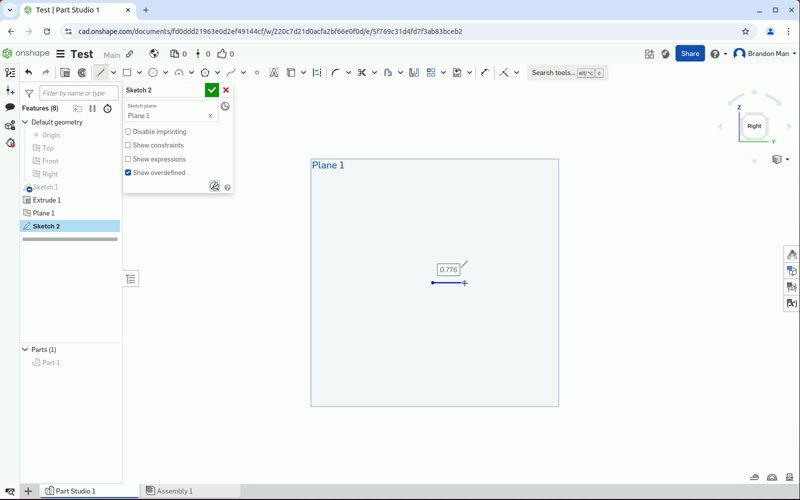
scroll(-6)
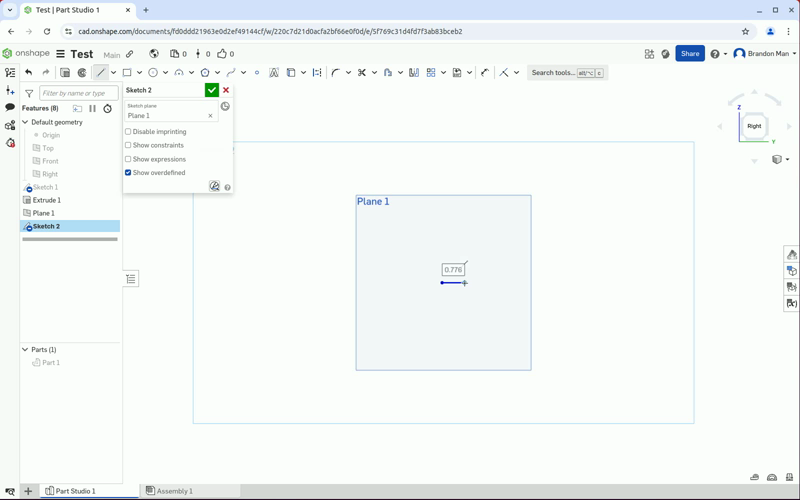
scroll(-6)
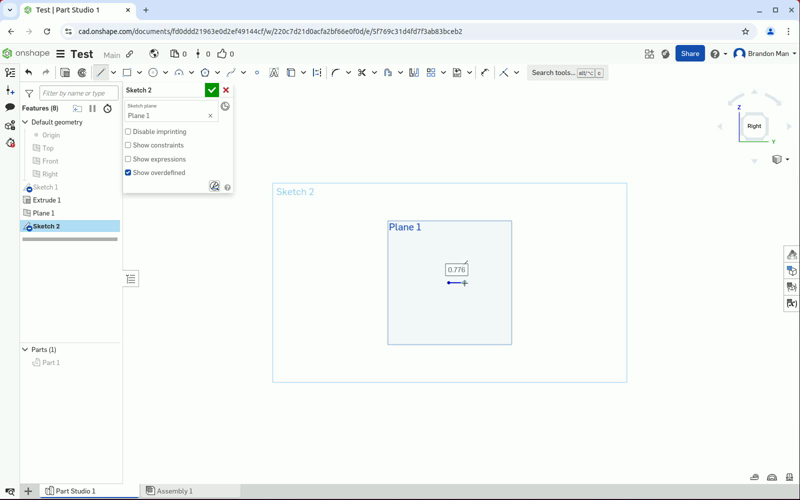
scroll(-6)
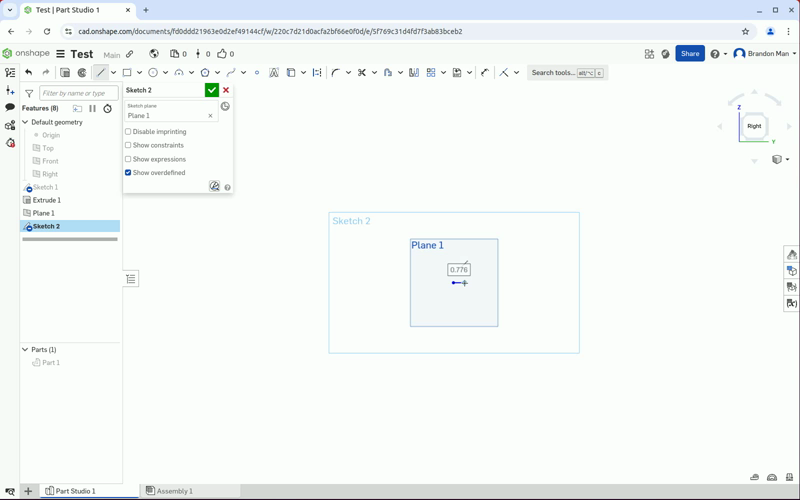
scroll(-6)
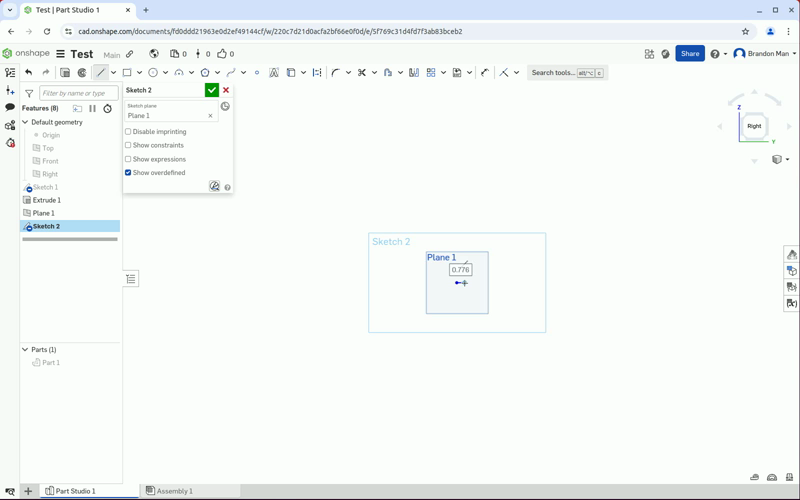
scroll(-6)
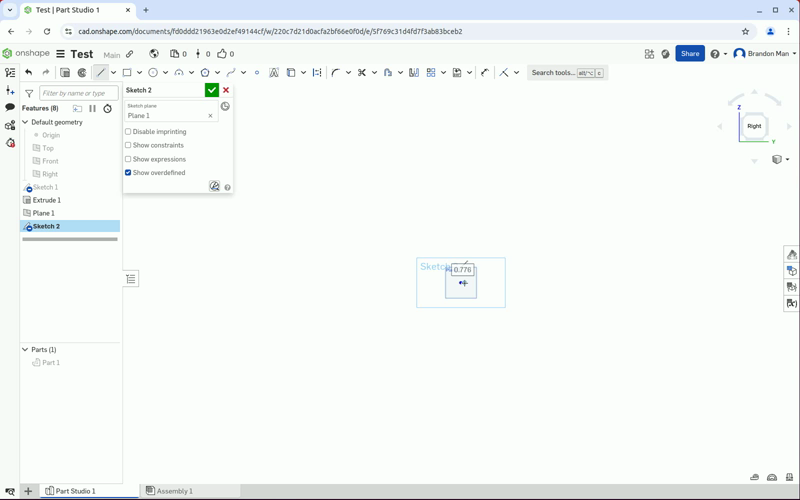
key_up(shift)
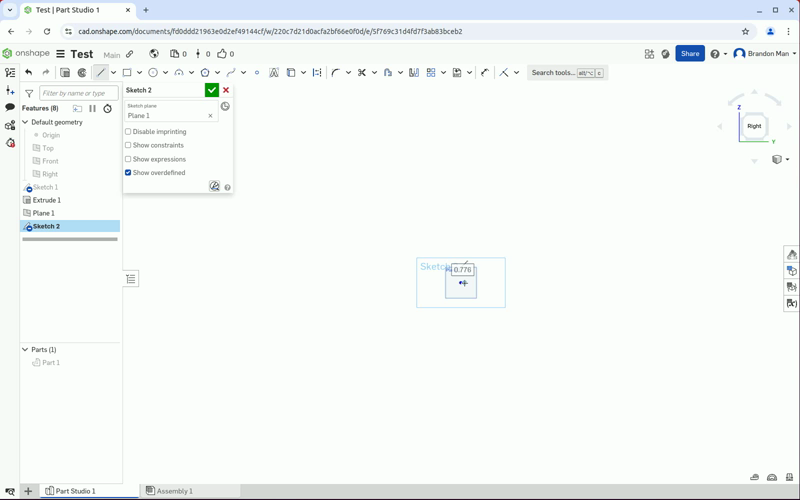
key_down(shift)
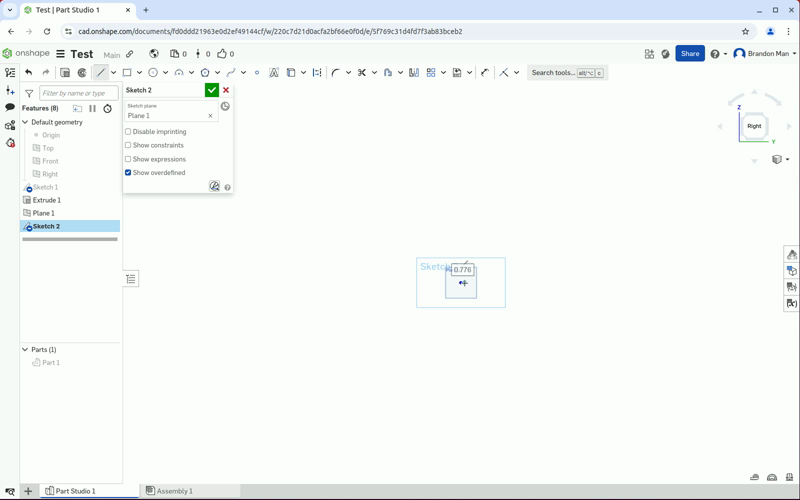
mouse_move(495, 282)
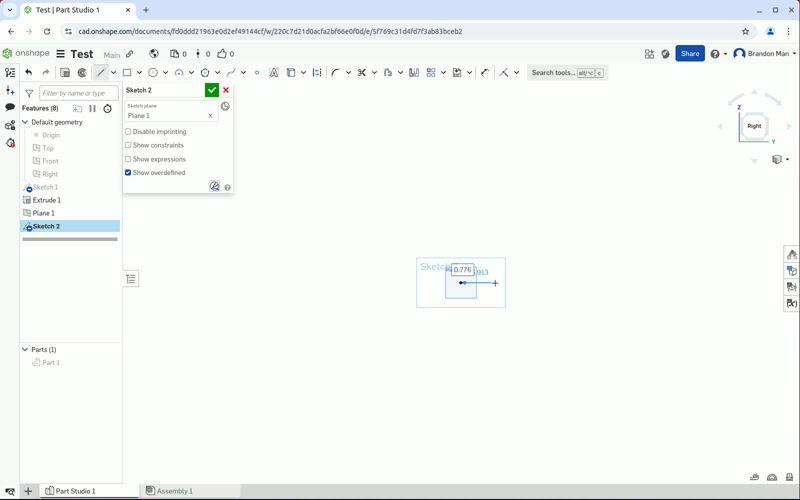
mouse_move(464, 278)
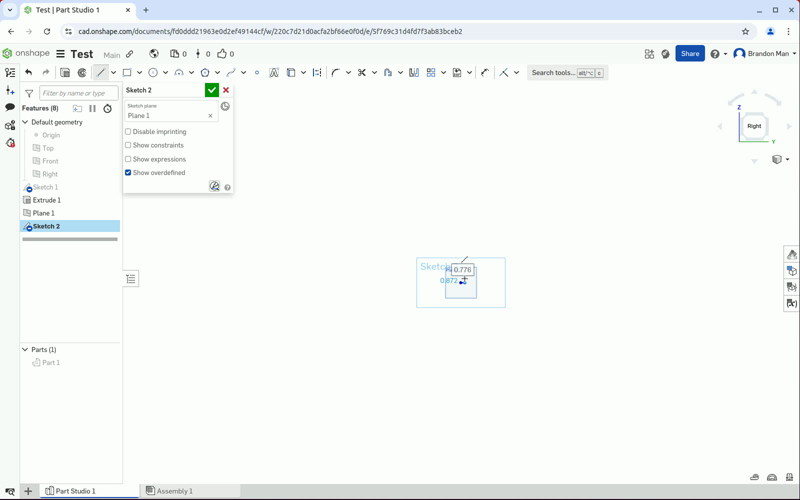
scroll(6)
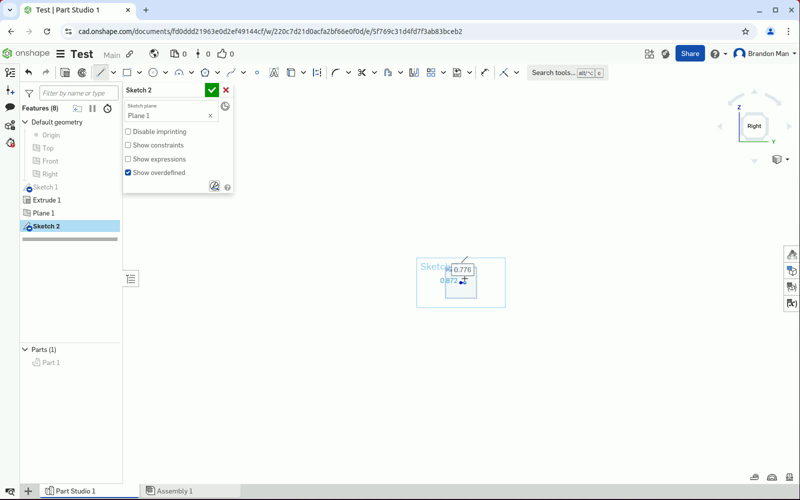
scroll(6)
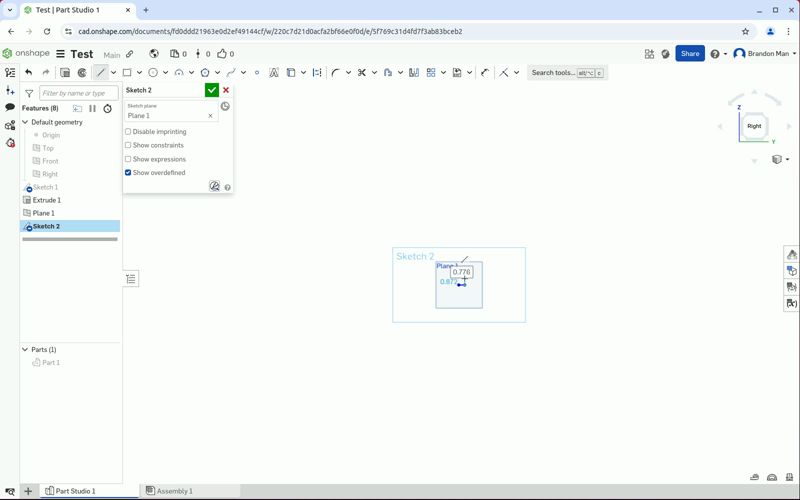
scroll(6)
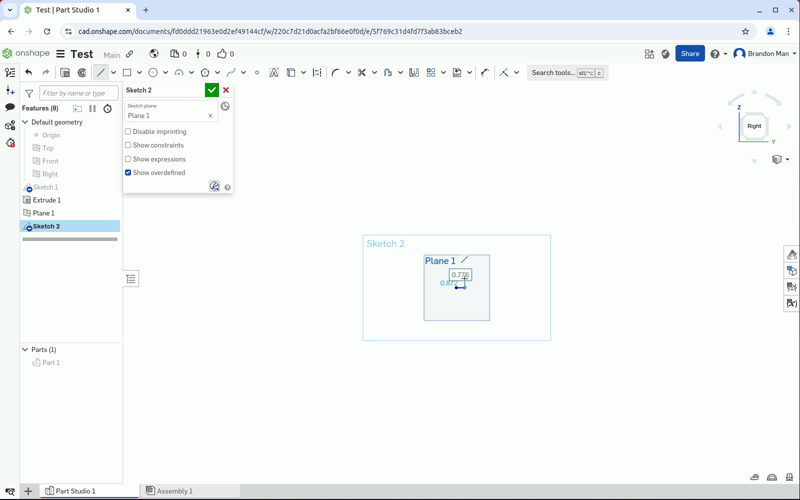
scroll(6)
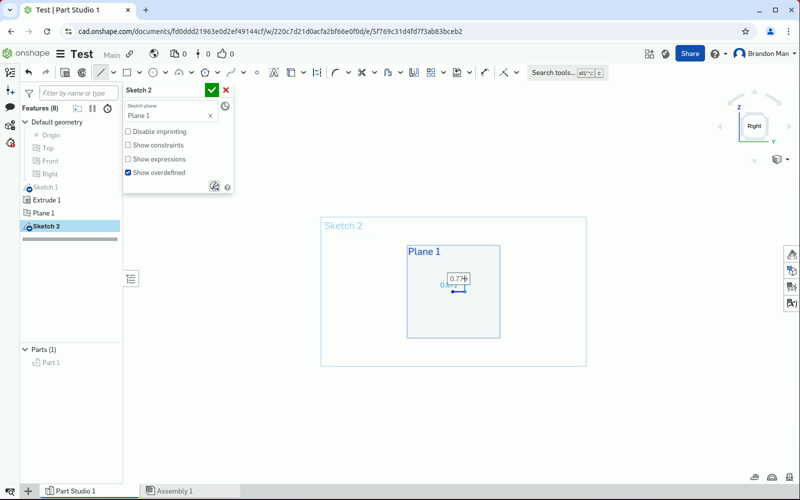
scroll(6)
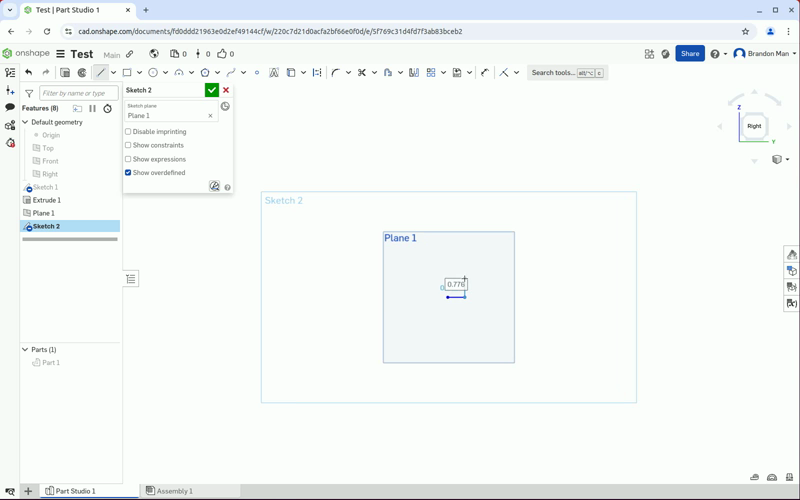
scroll(6)
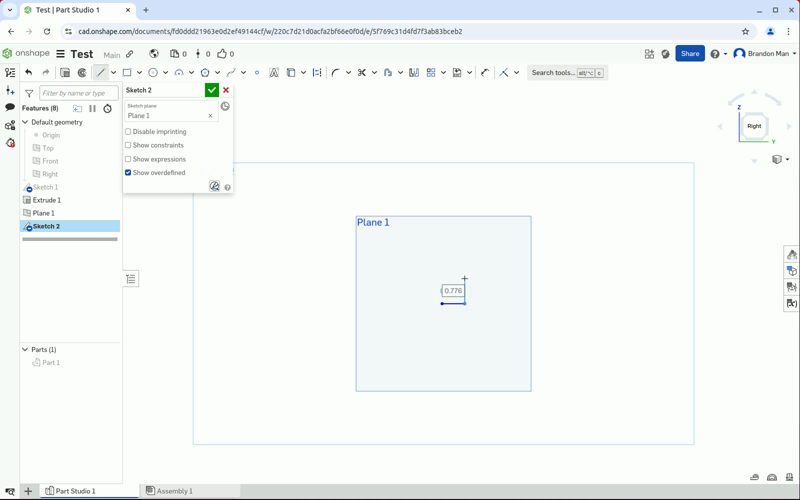
scroll(6)
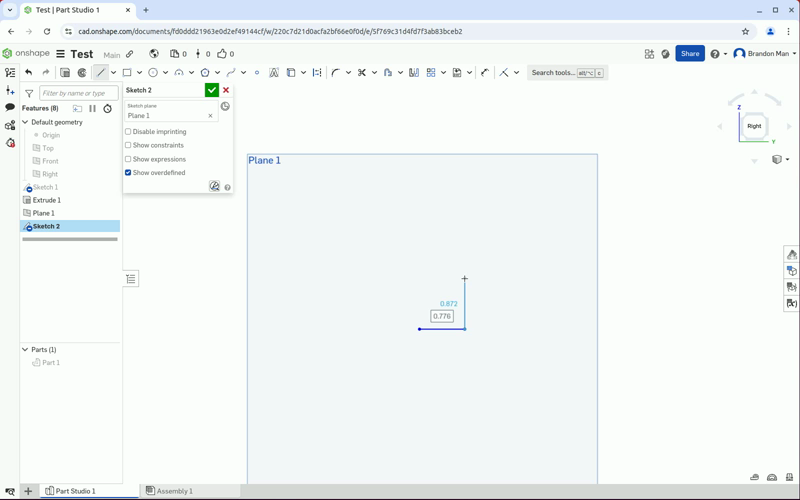
click(464, 278)
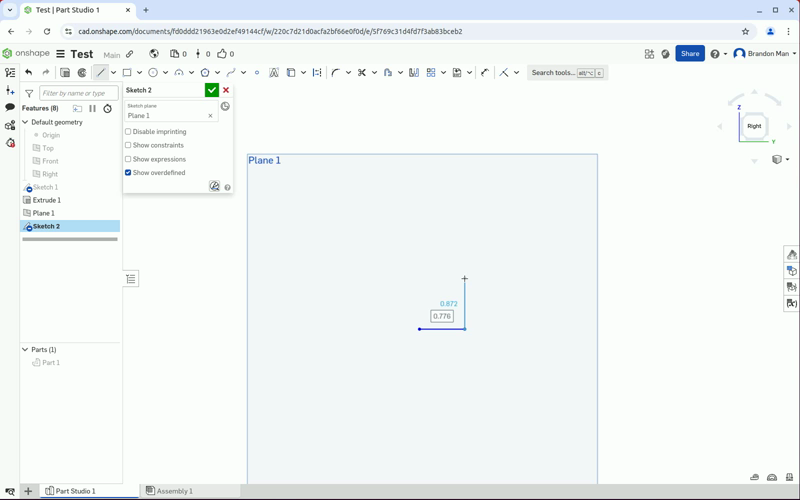
scroll(-6)
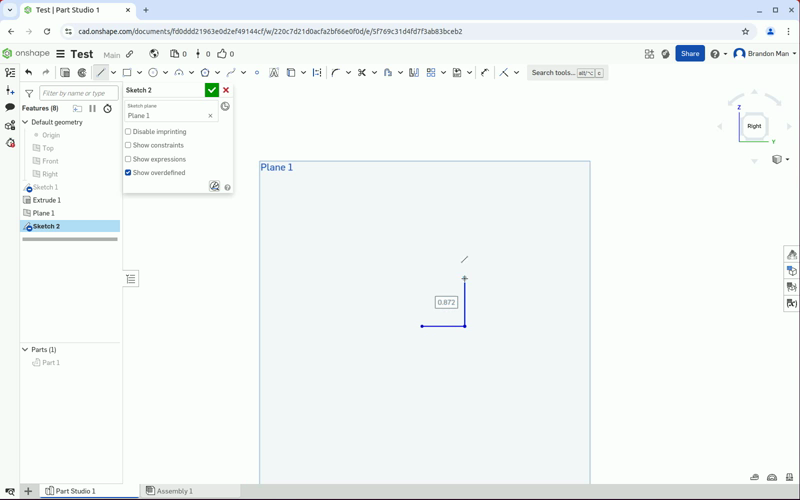
scroll(-6)
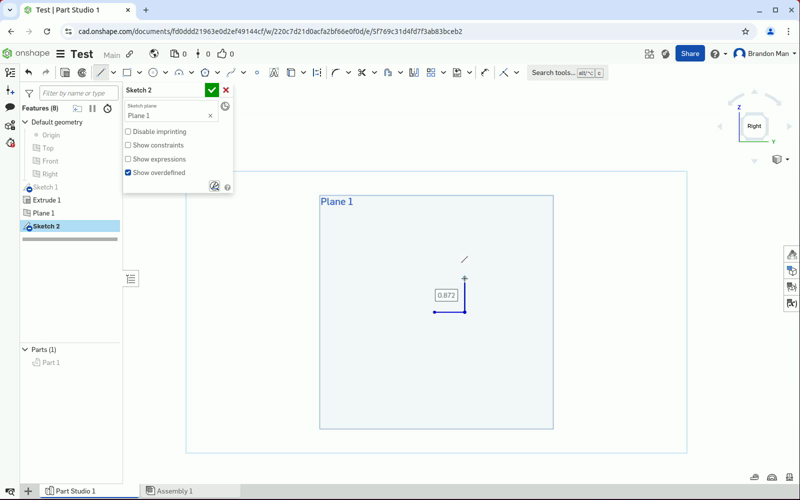
scroll(-6)
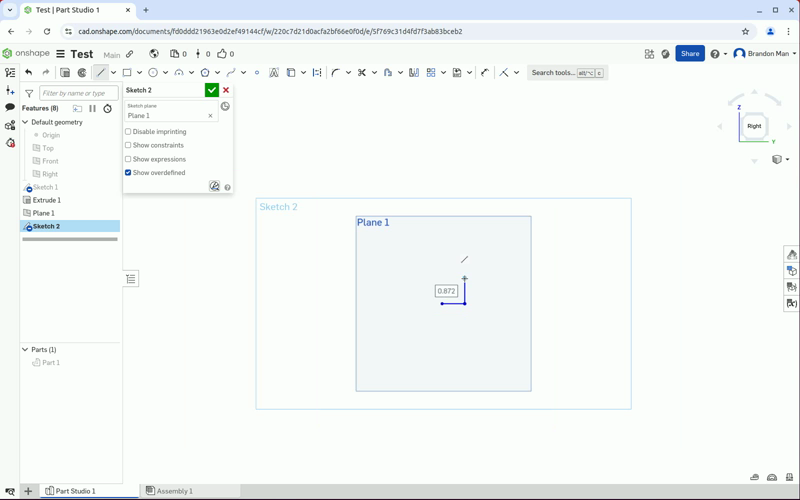
scroll(-6)
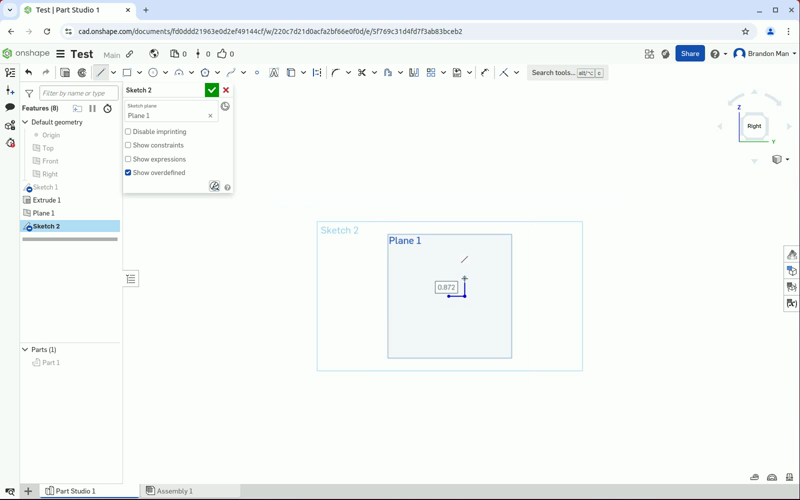
scroll(-6)
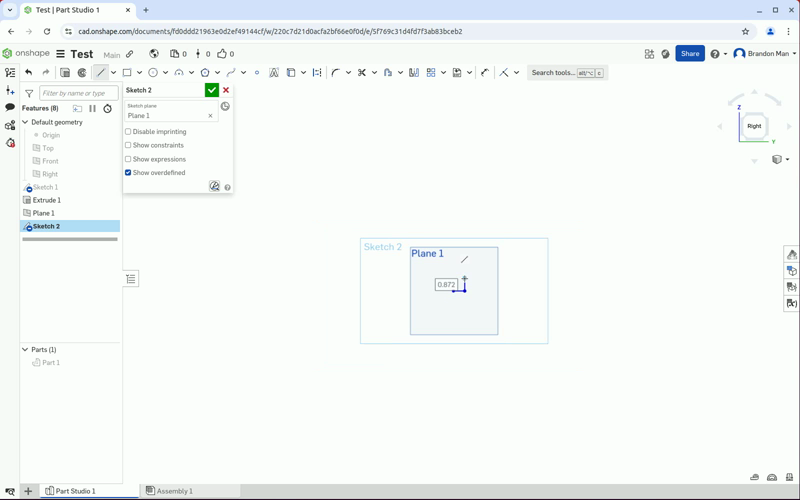
scroll(-6)
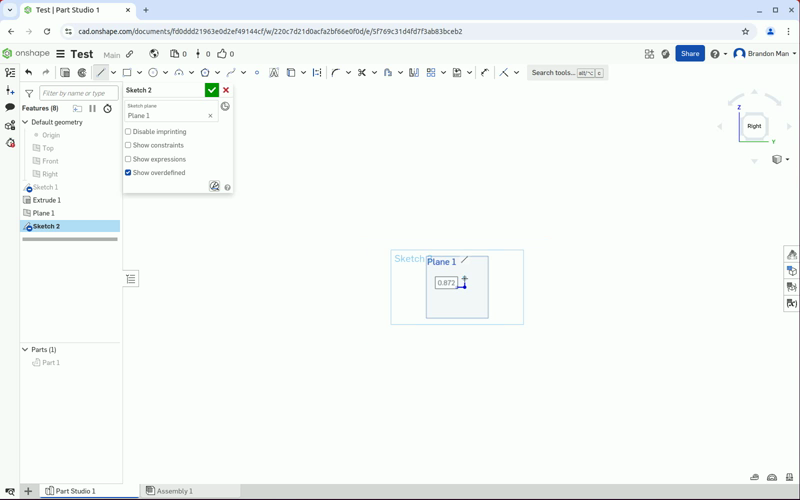
scroll(-6)
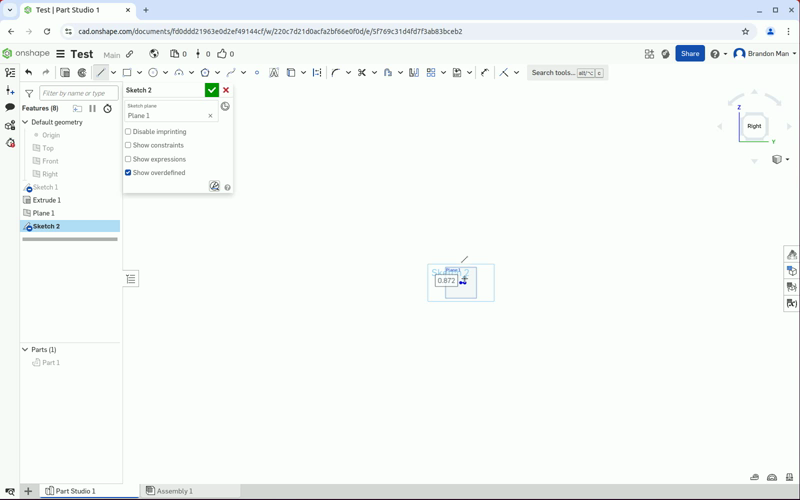
key_up(shift)
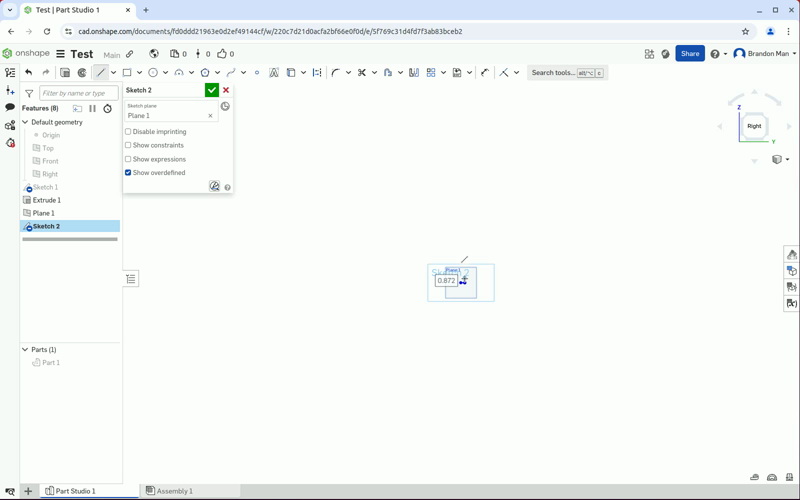
key_down(shift)
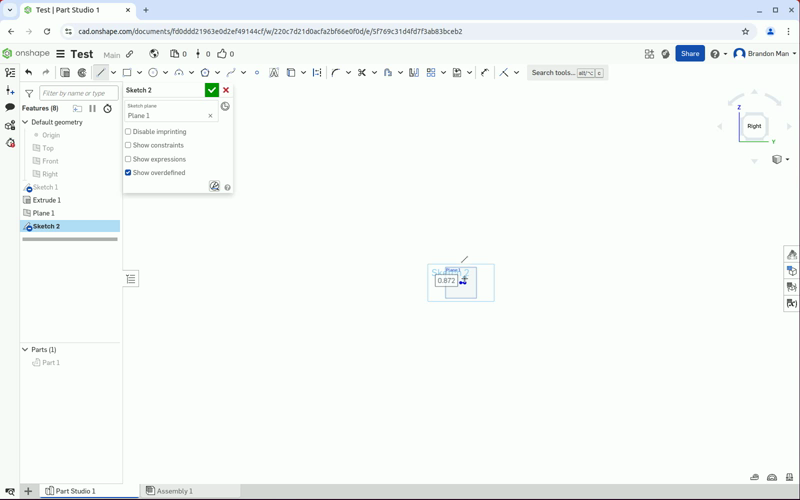
mouse_move(495, 278)
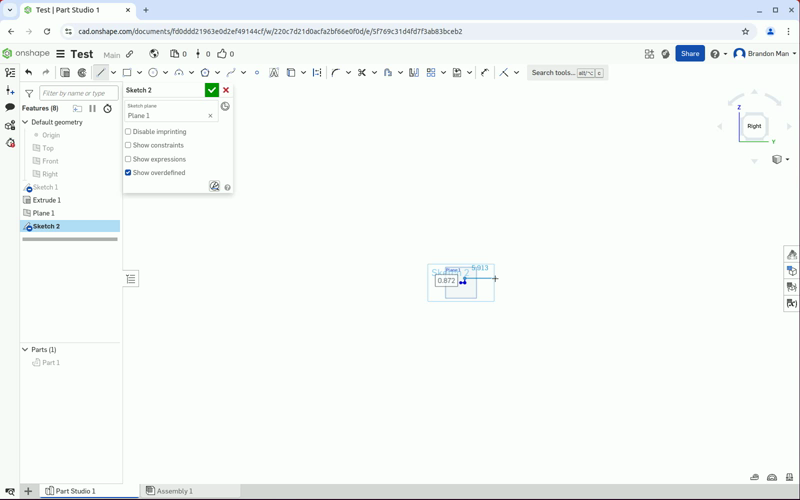
mouse_move(460, 278)
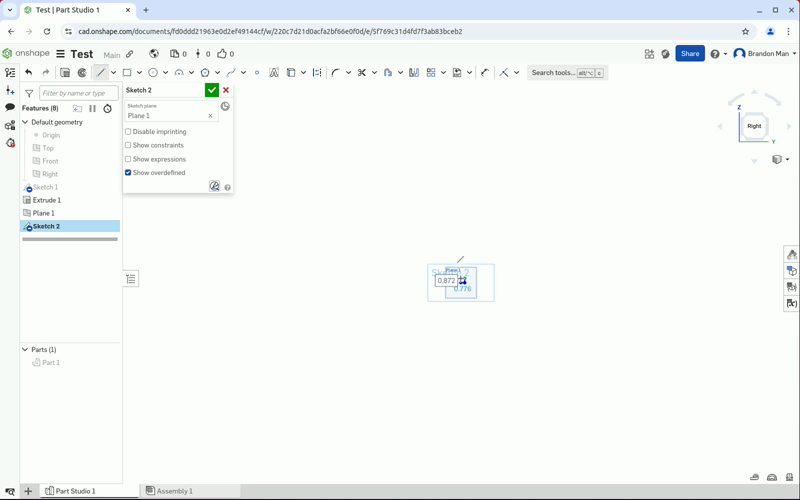
scroll(6)
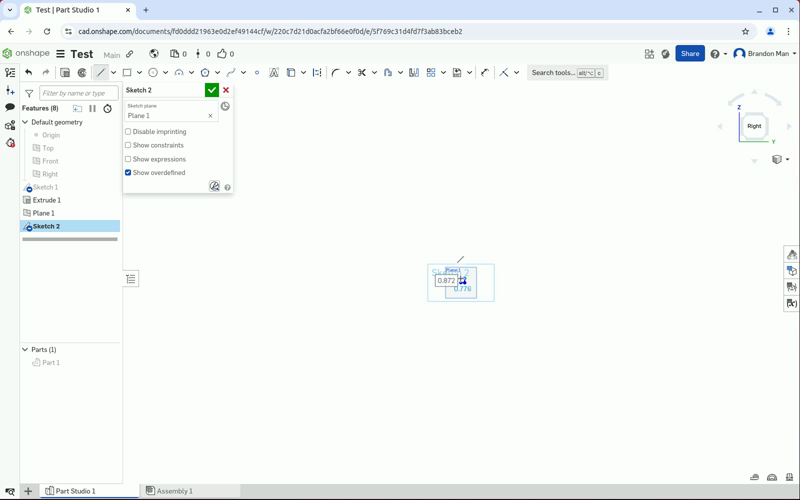
scroll(6)
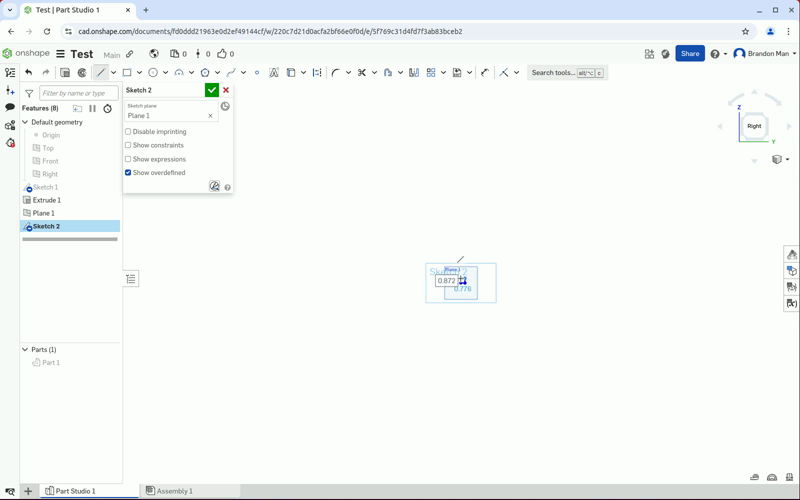
scroll(6)
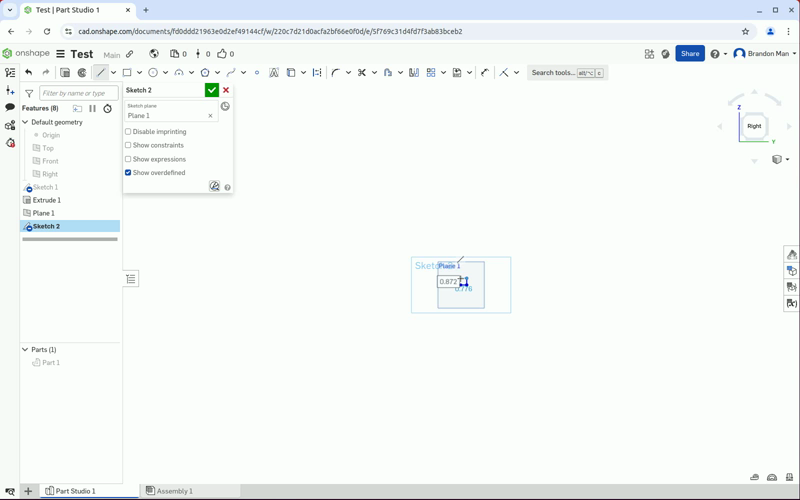
scroll(6)
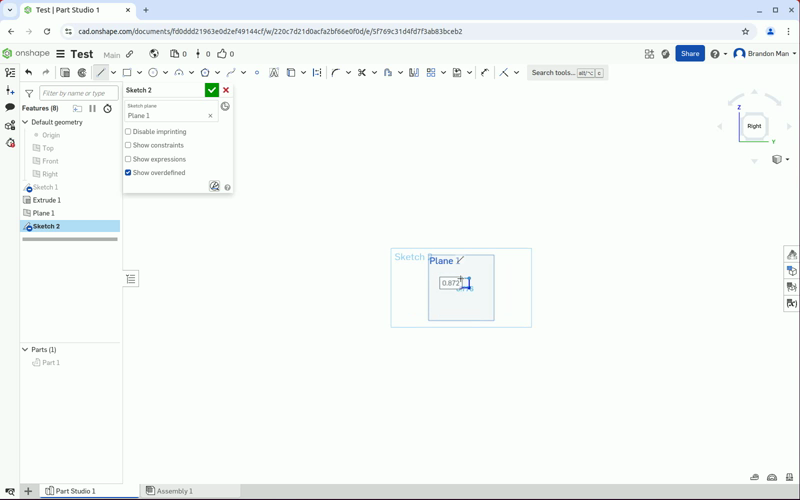
scroll(6)
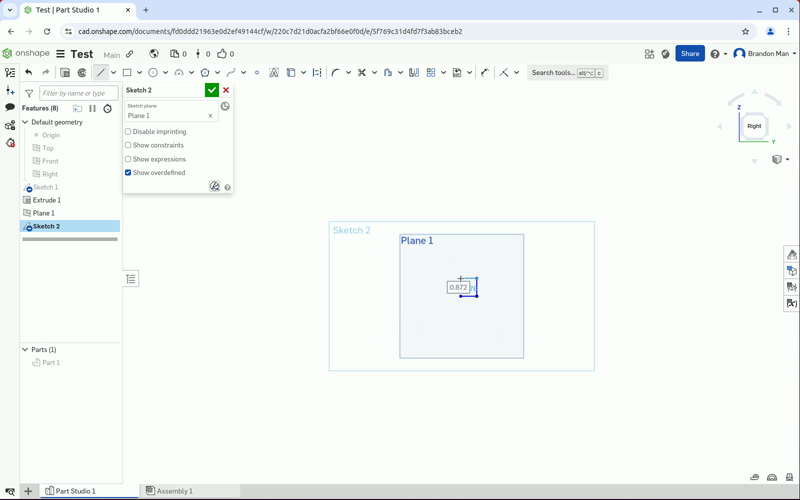
scroll(6)
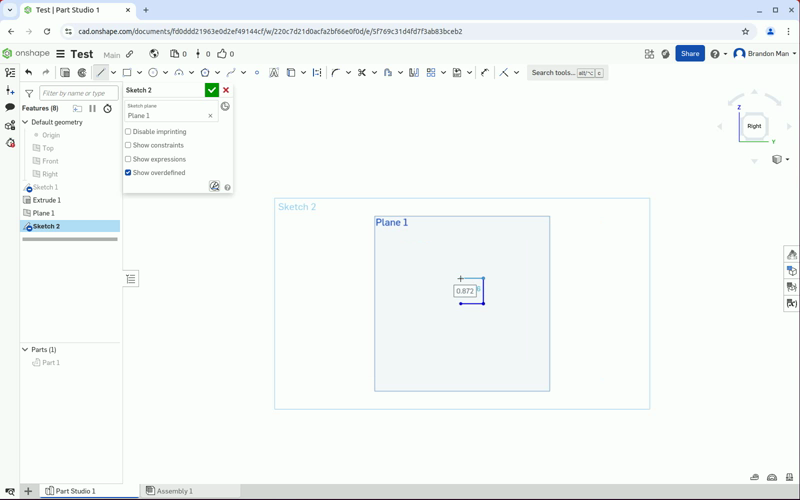
scroll(6)
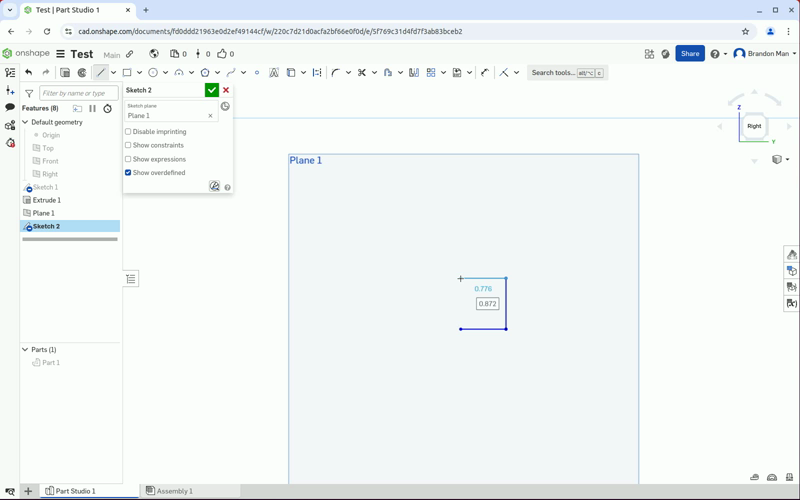
click(460, 278)
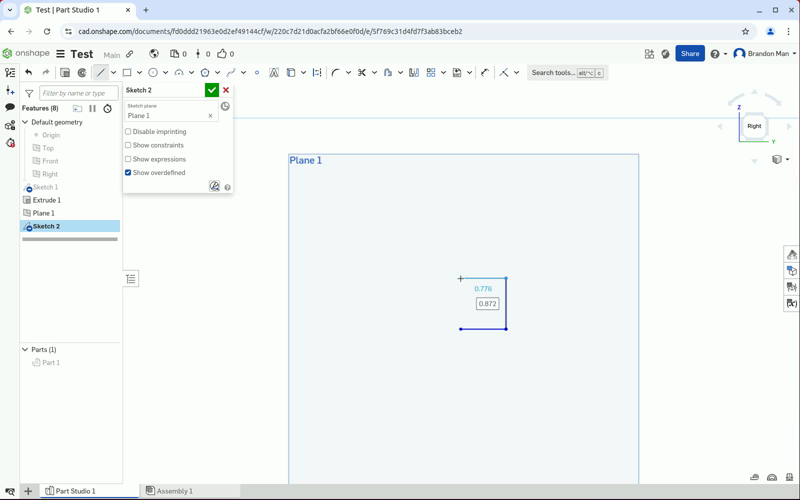
scroll(-6)
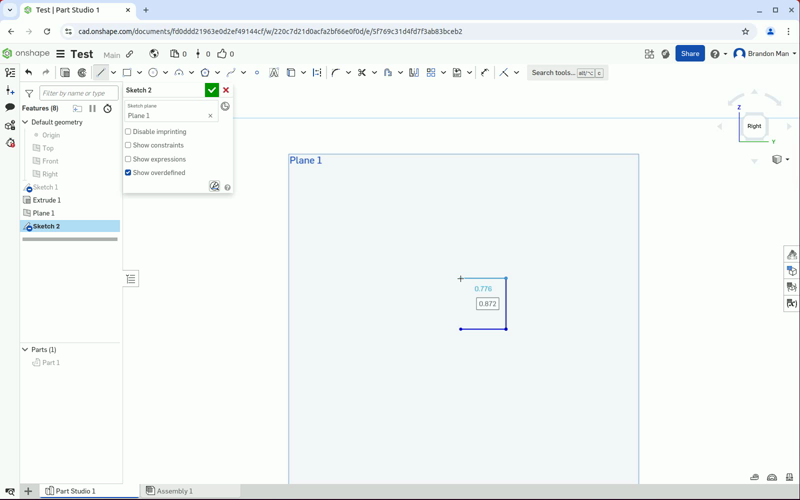
scroll(-6)
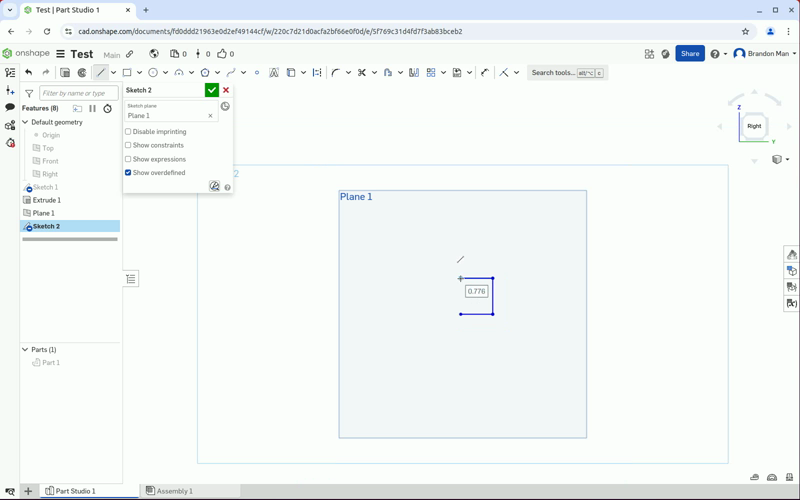
scroll(-6)
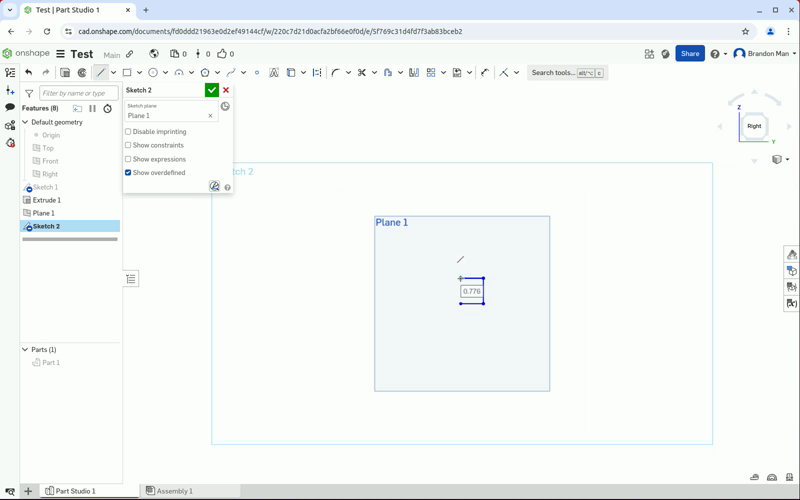
scroll(-6)
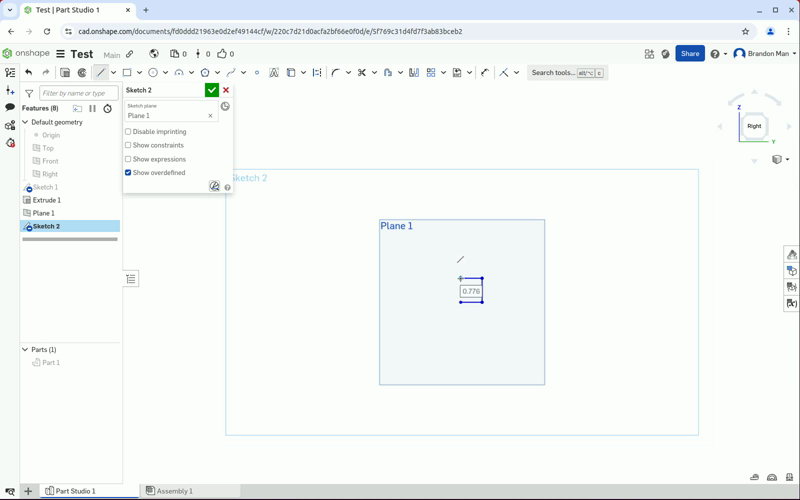
scroll(-6)
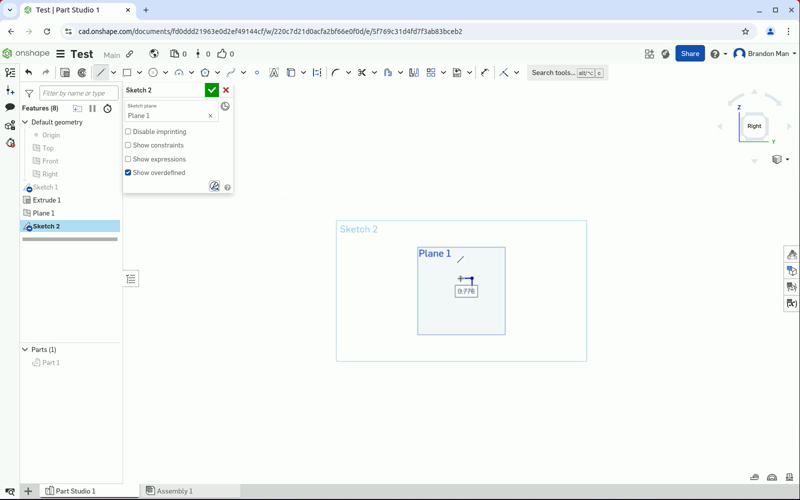
scroll(-6)
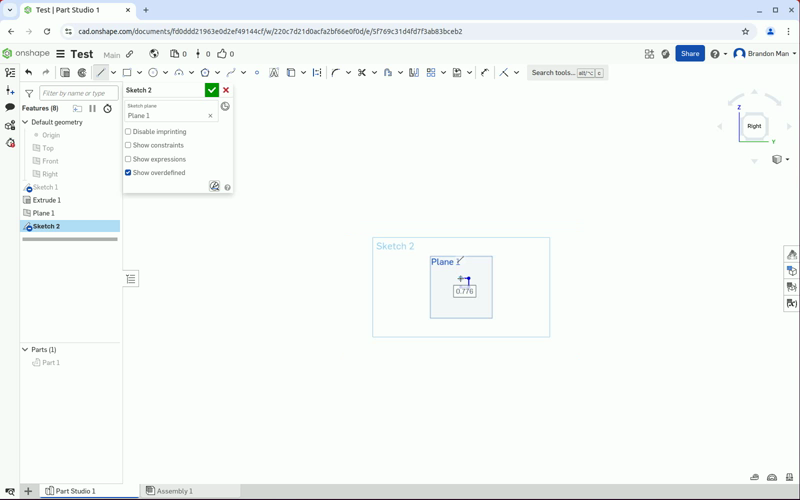
scroll(-6)
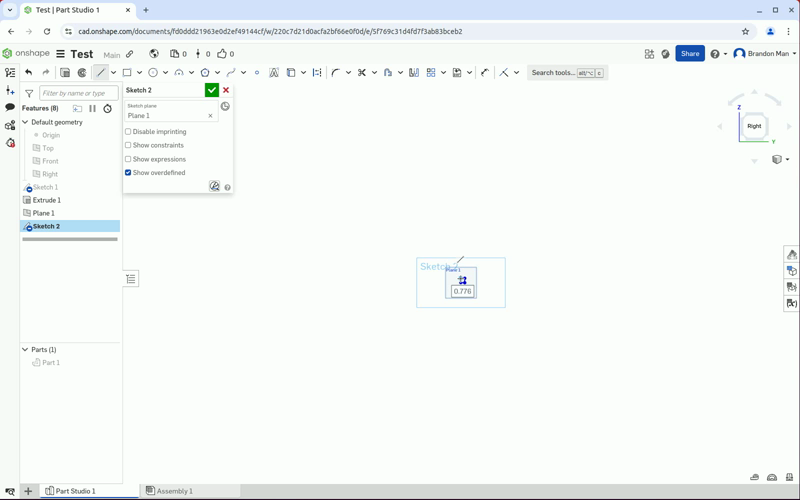
key_up(shift)
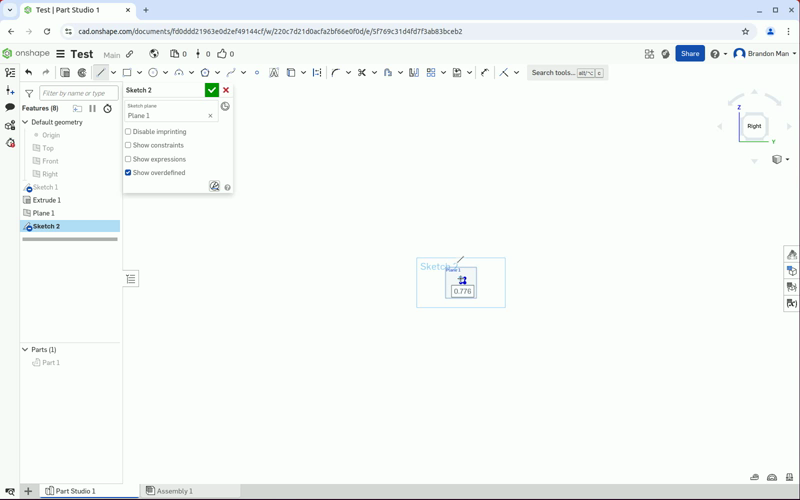
mouse_move(490, 278)
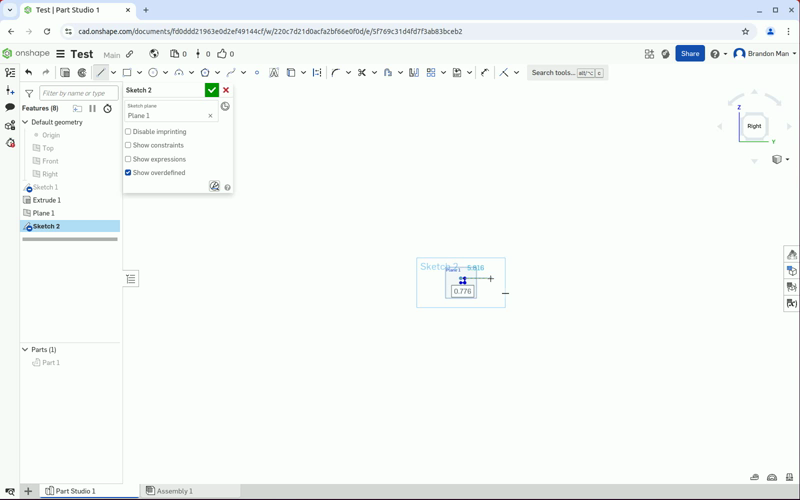
key_down(shift)
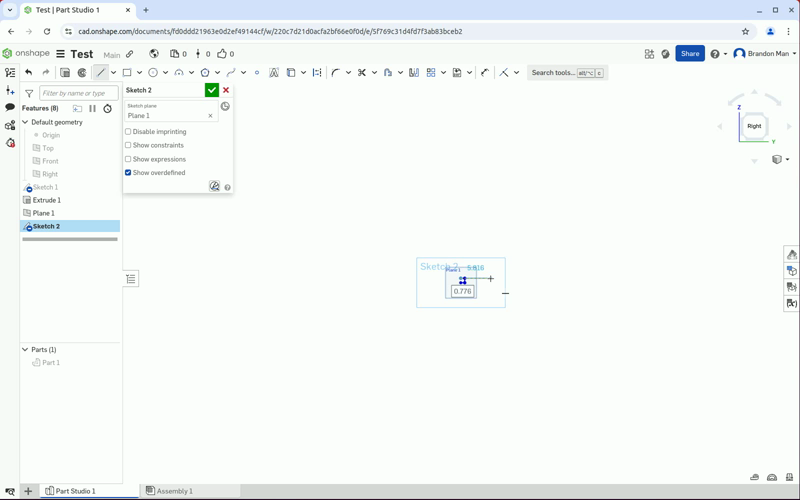
mouse_move(460, 282)
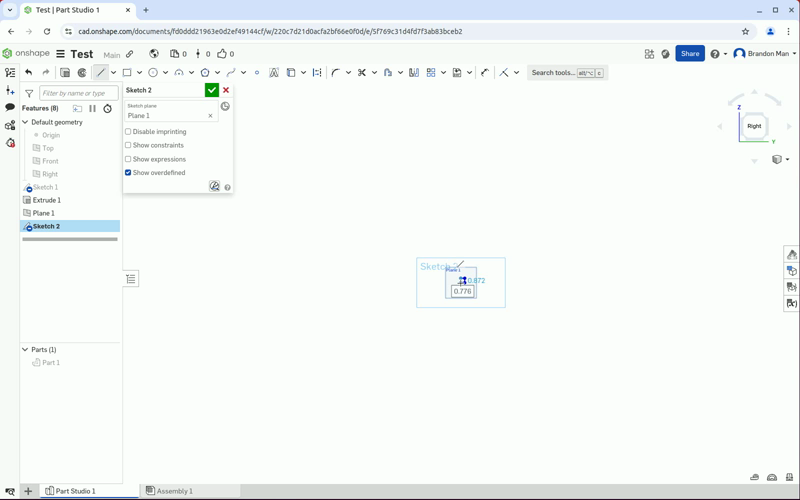
scroll(6)
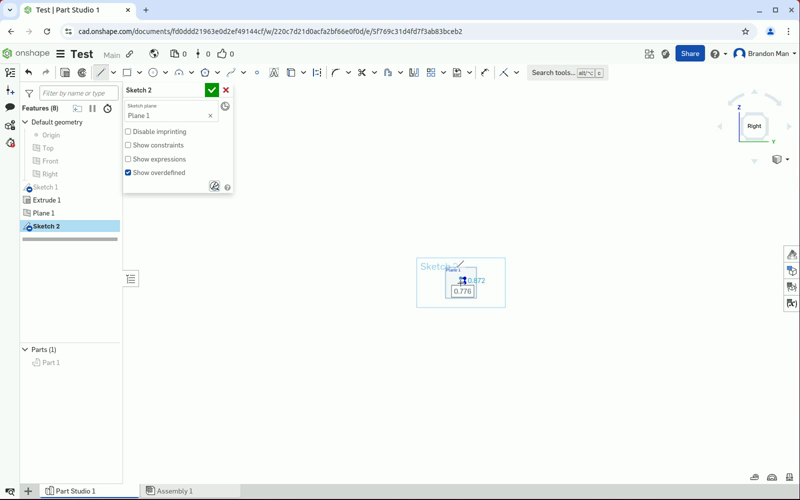
scroll(6)
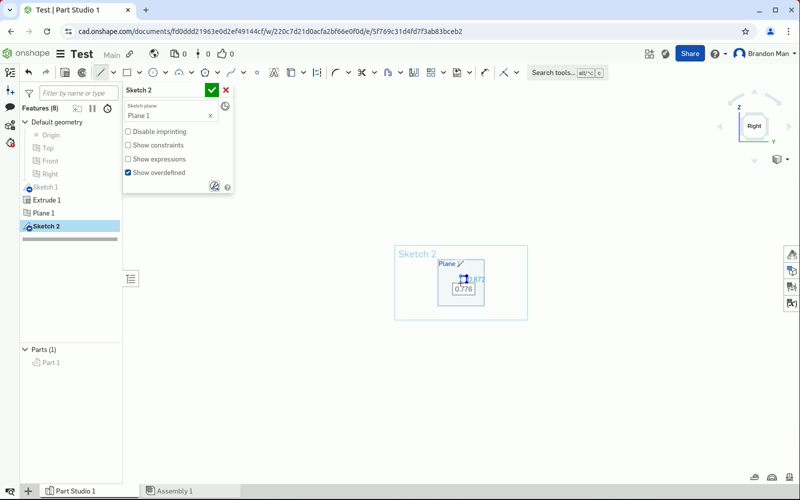
scroll(6)
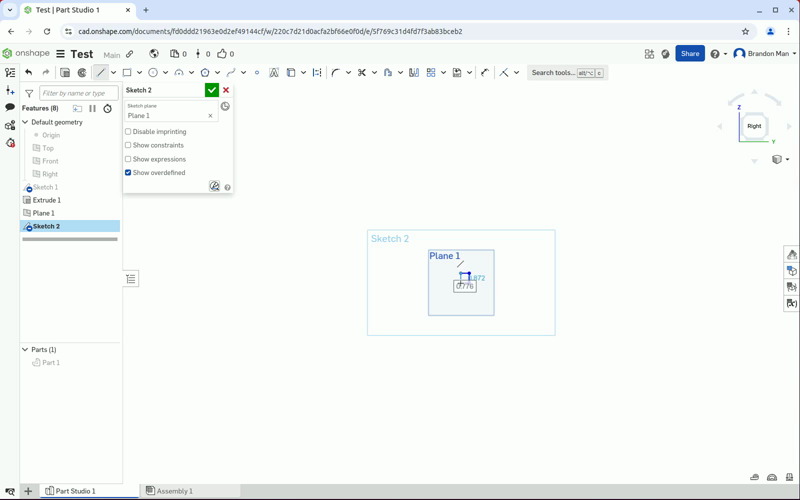
scroll(6)
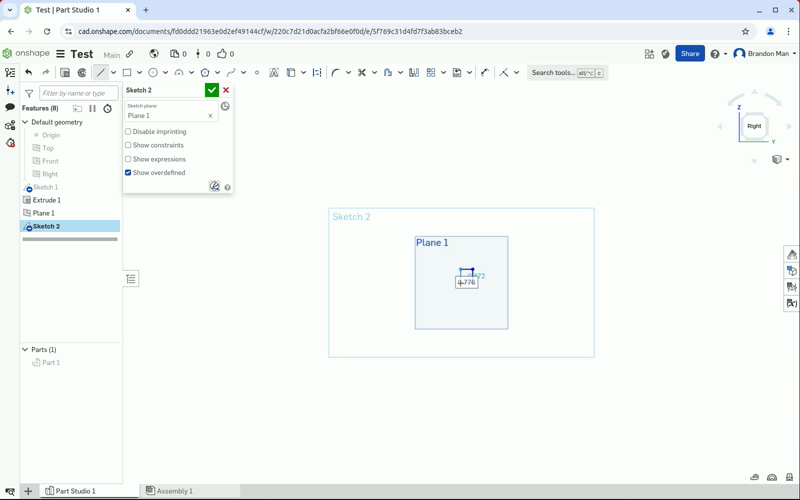
scroll(6)
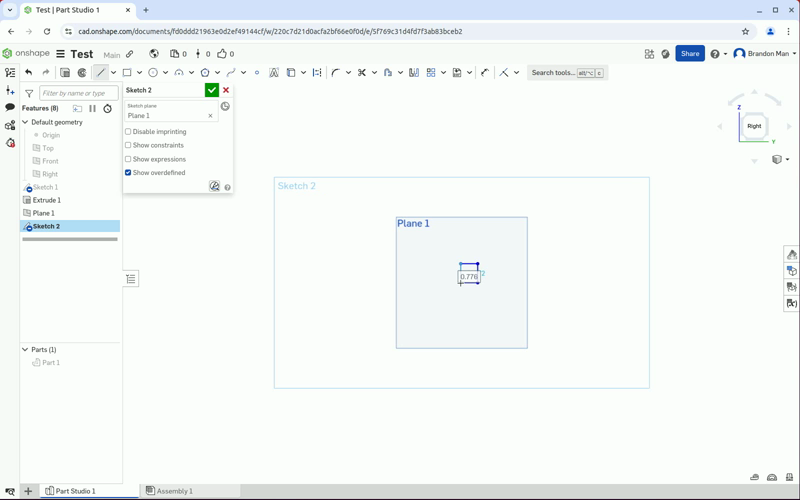
scroll(6)
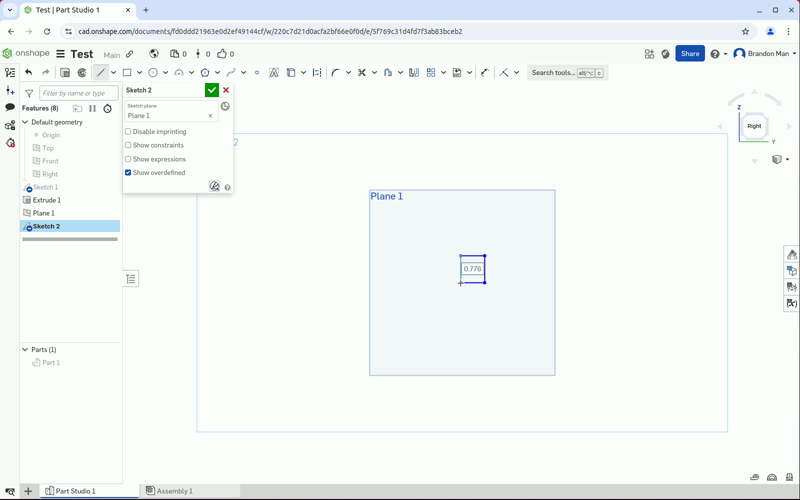
scroll(6)
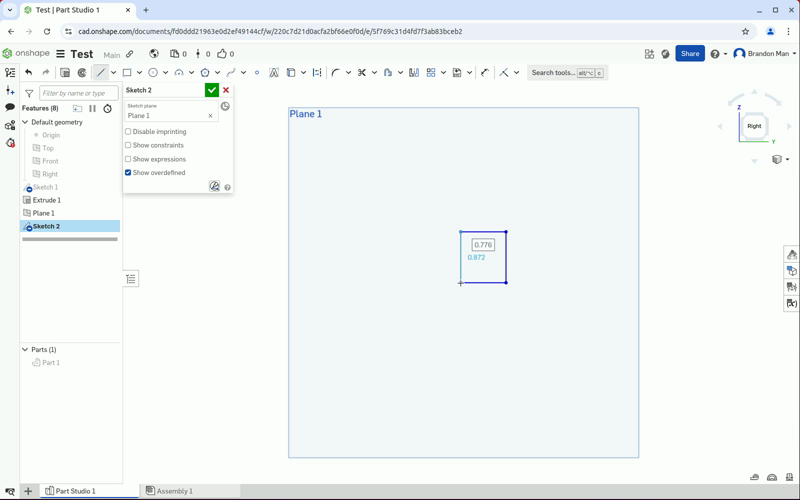
key_up(shift)
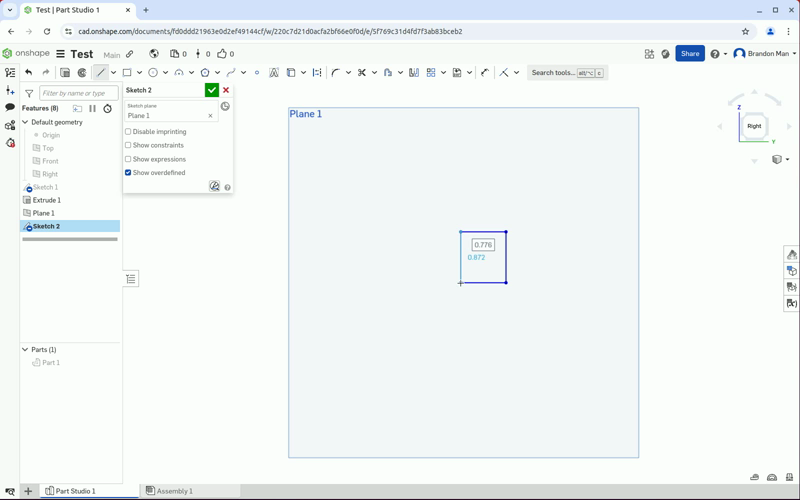
click(460, 282)
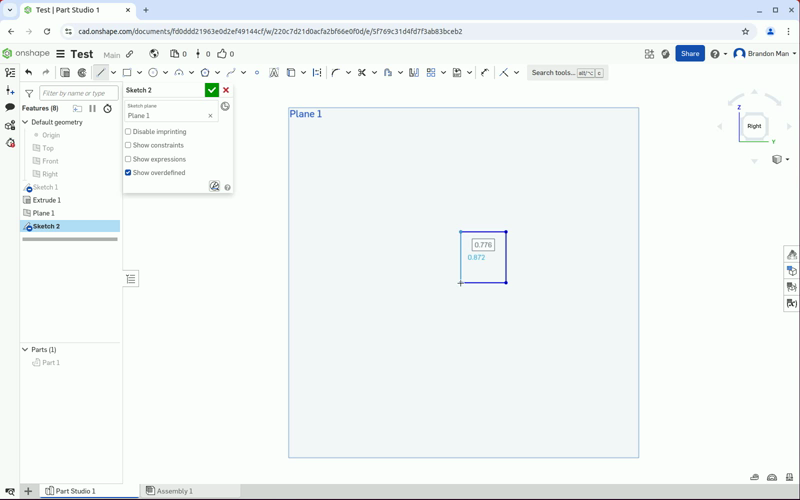
scroll(-6)
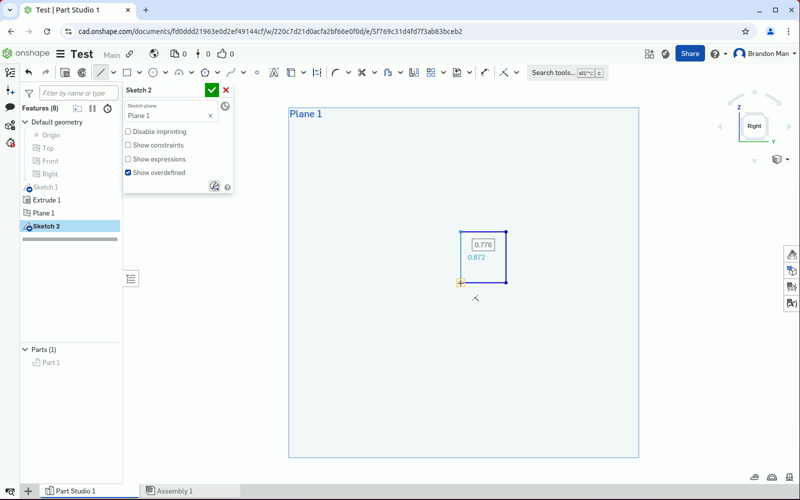
scroll(-6)
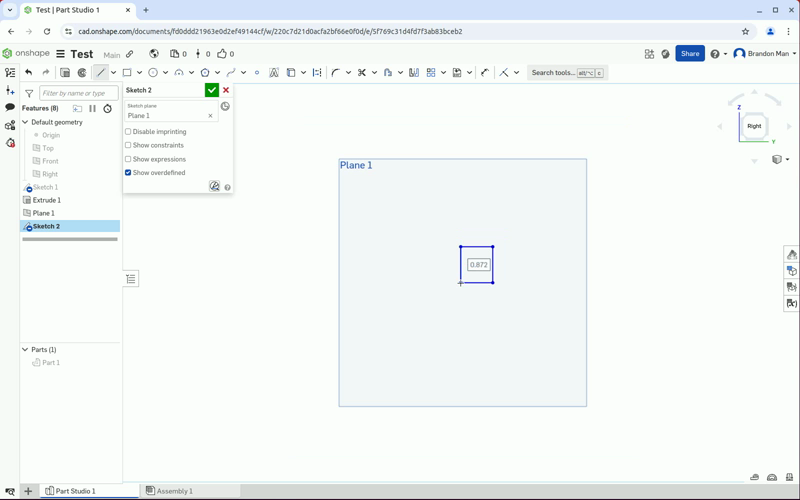
scroll(-6)
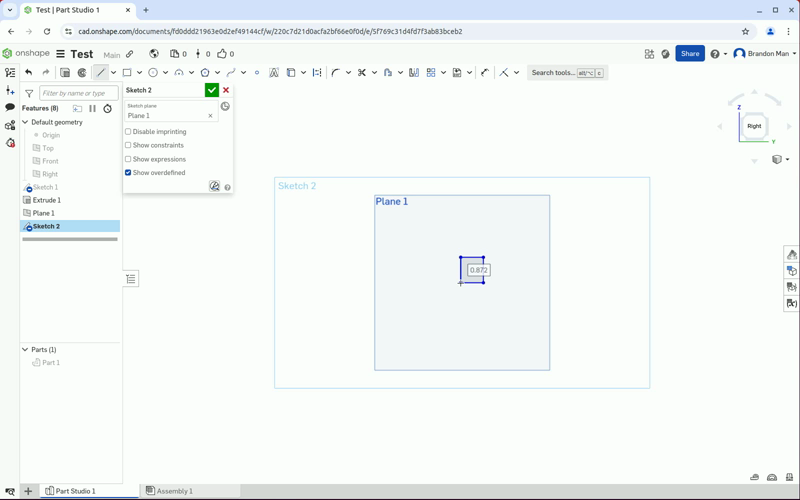
scroll(-6)
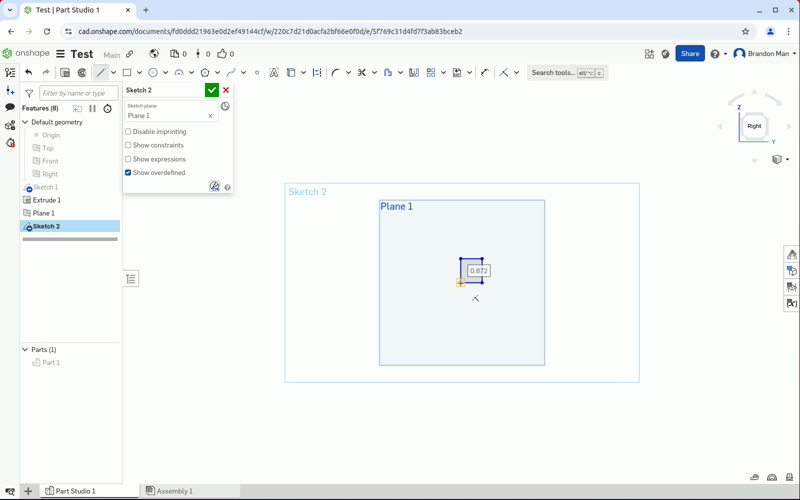
scroll(-6)
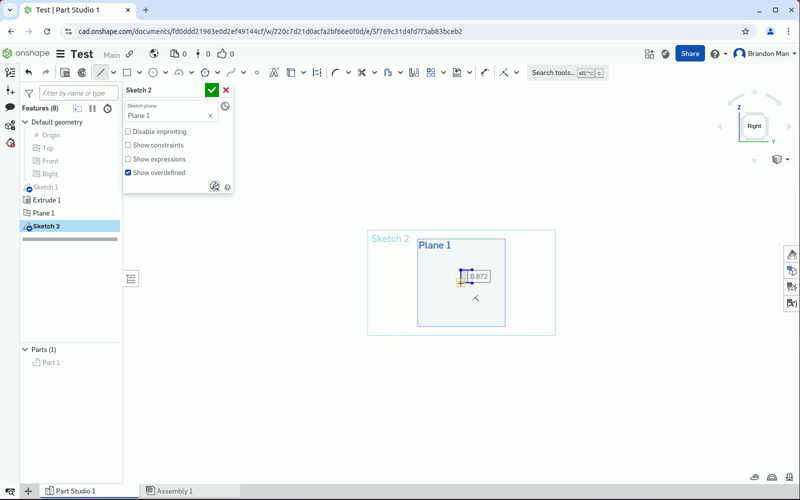
scroll(-6)
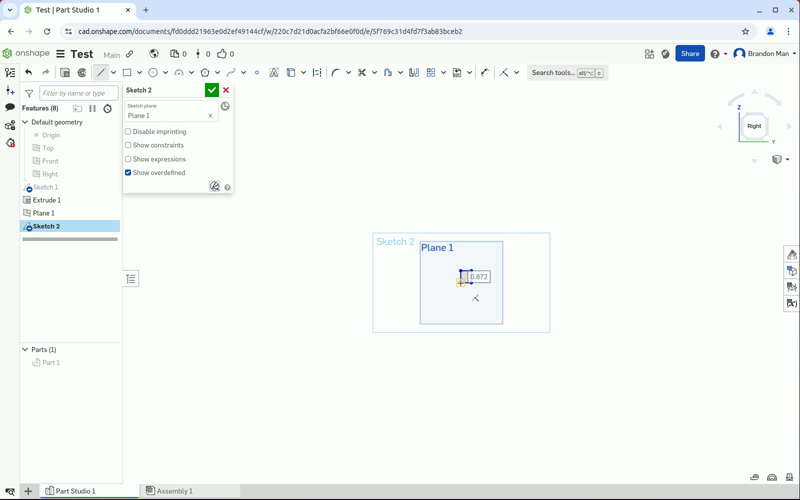
scroll(-6)
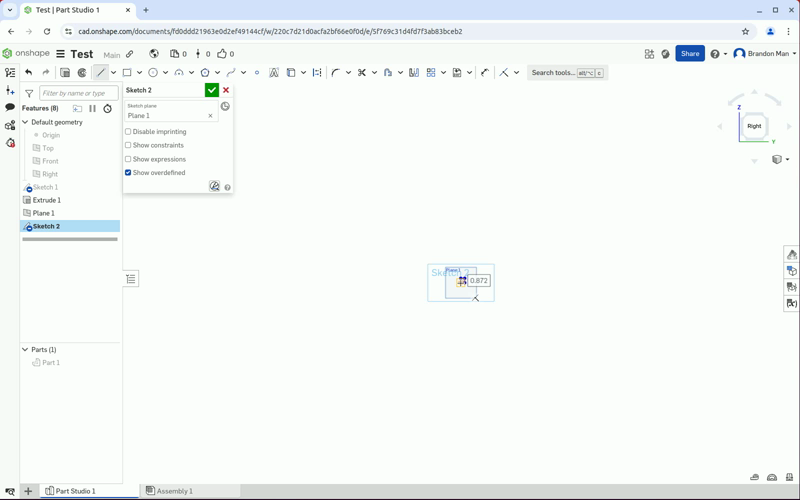
key(esc)
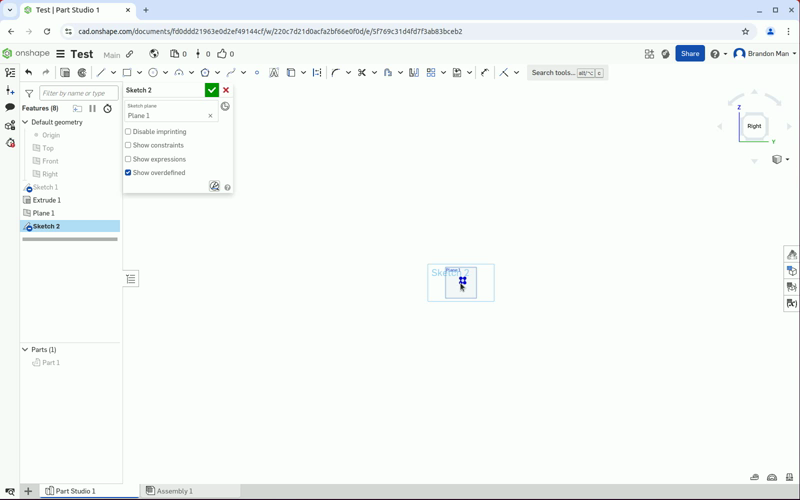
mouse_move(461, 279)
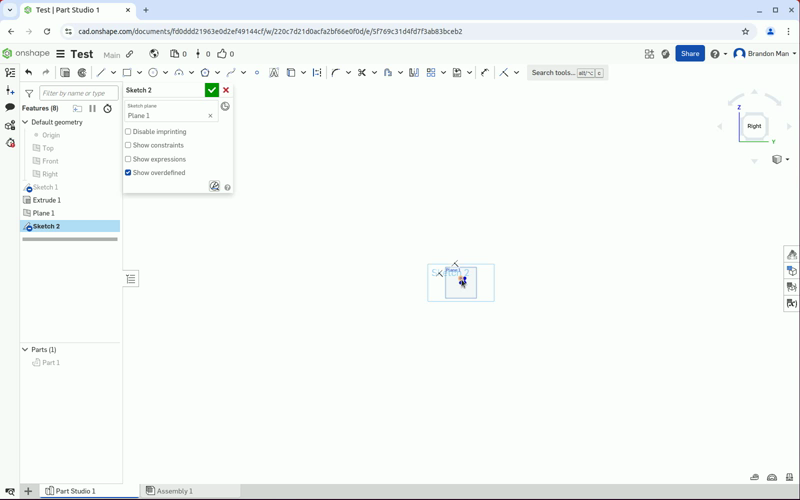
scroll(6)
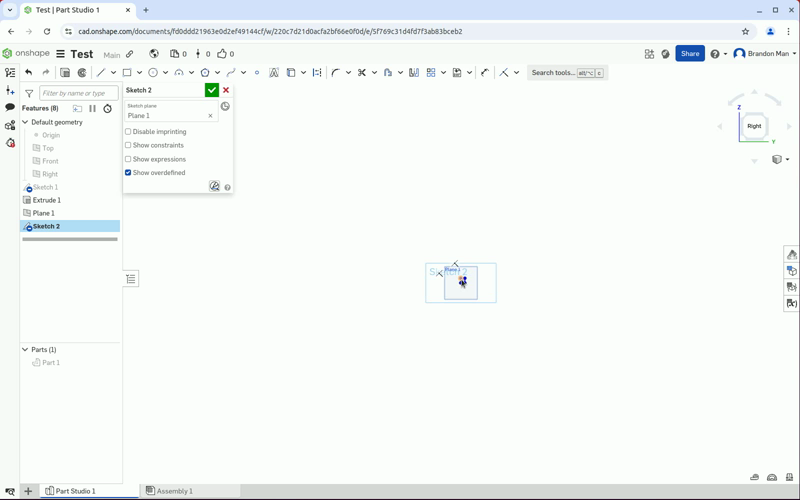
scroll(6)
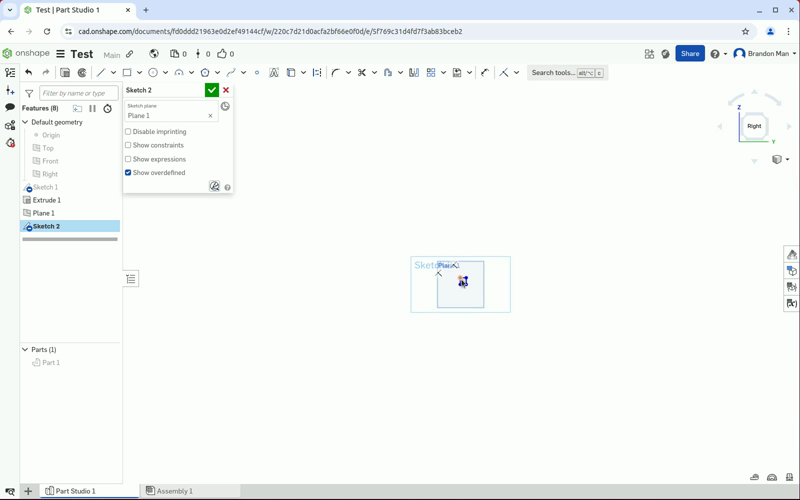
scroll(6)
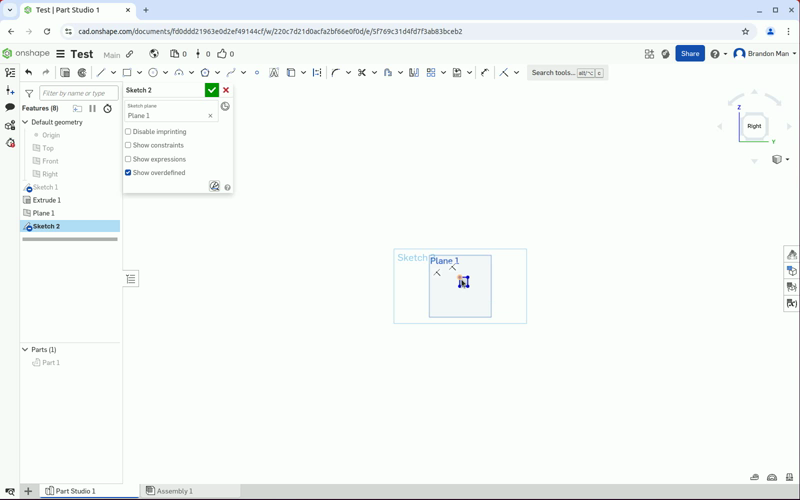
scroll(6)
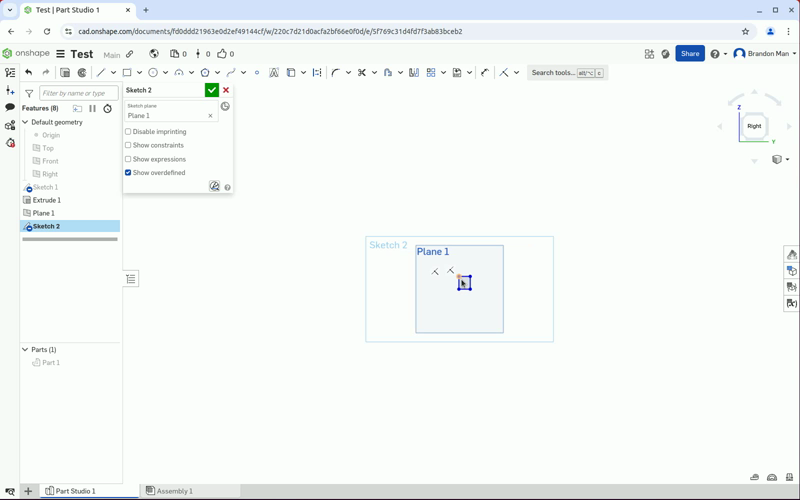
scroll(6)
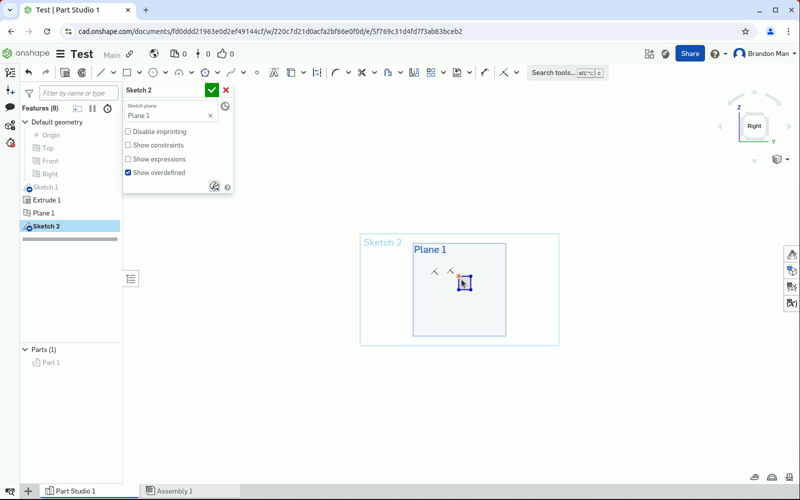
scroll(6)
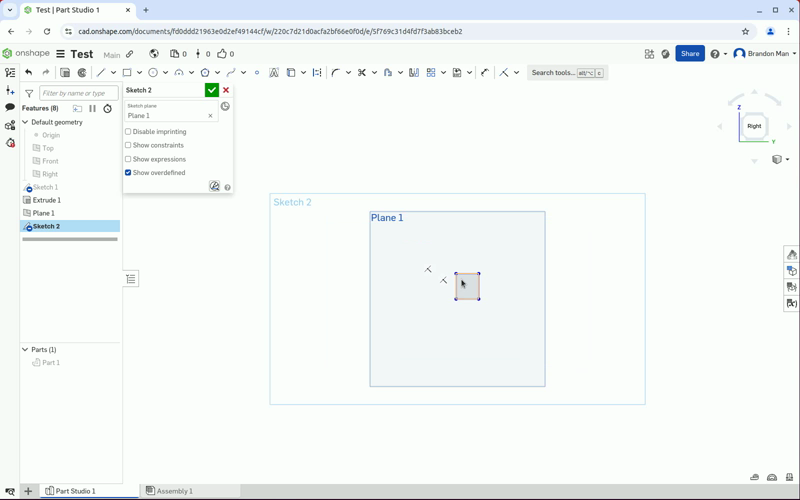
scroll(6)
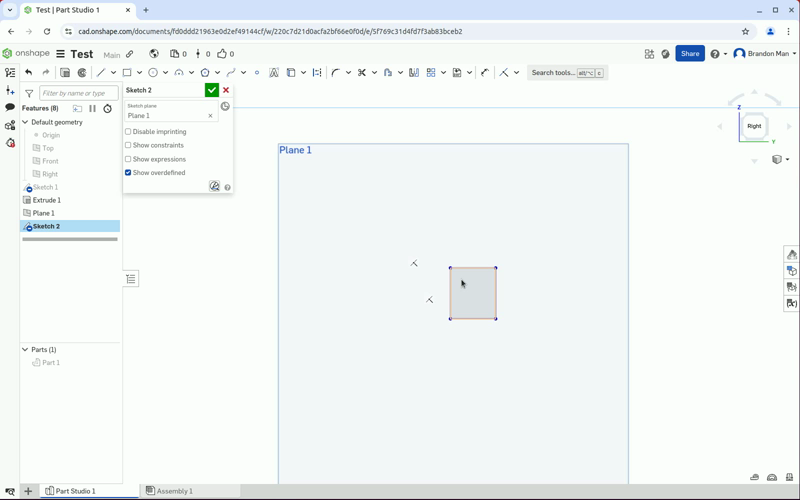
click(461, 279)
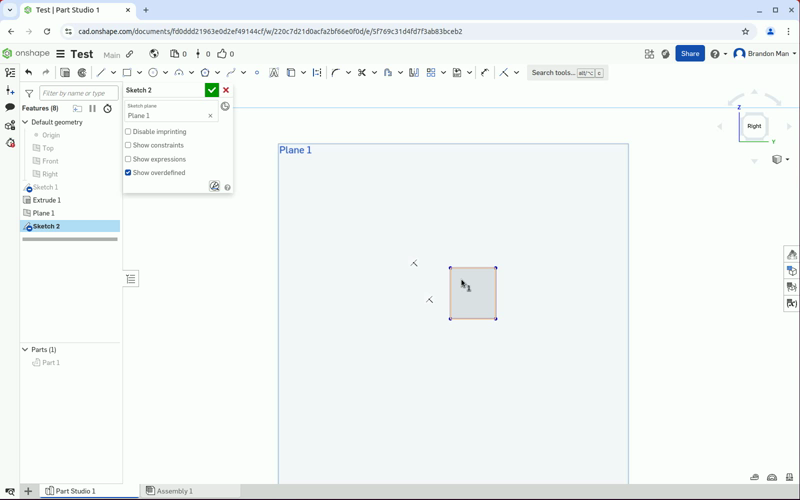
scroll(-6)
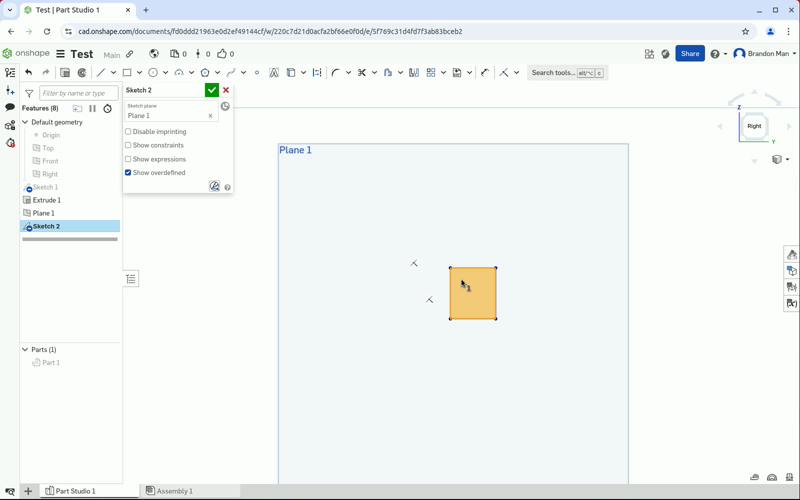
scroll(-6)
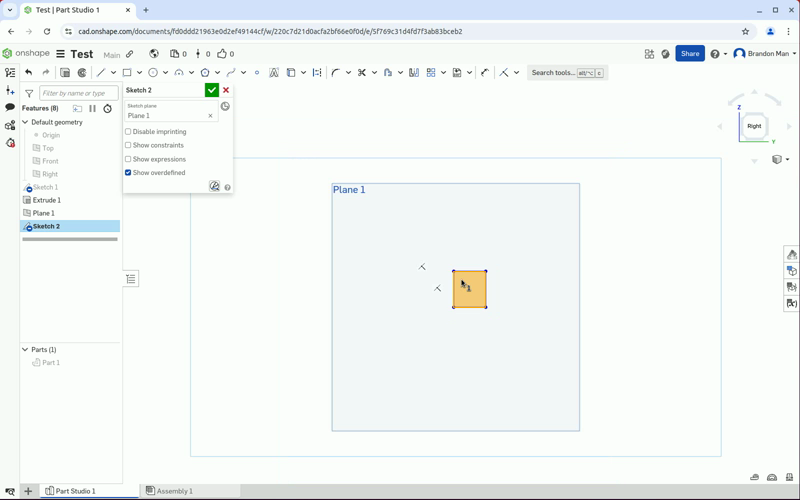
scroll(-6)
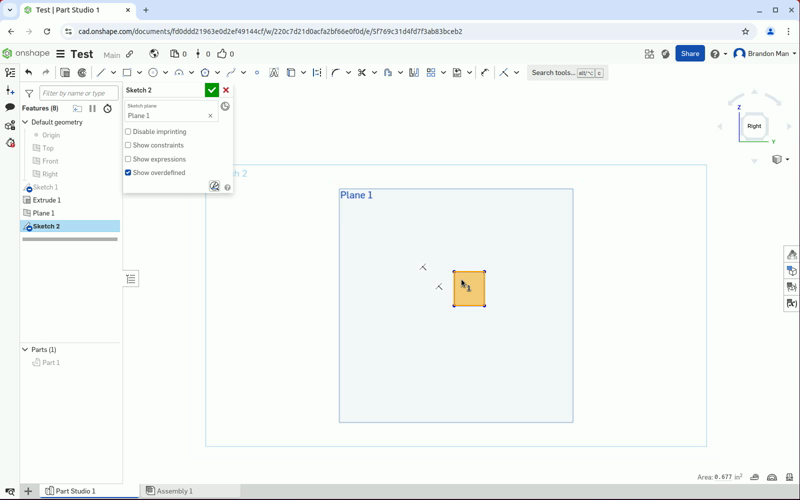
scroll(-6)
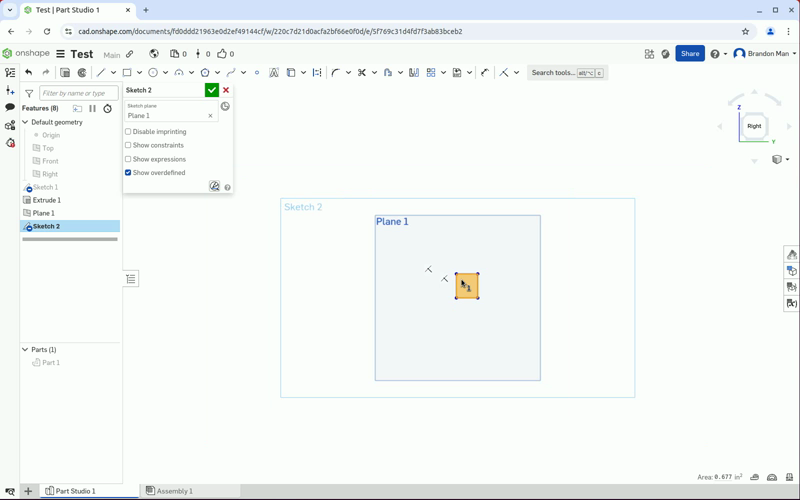
scroll(-6)
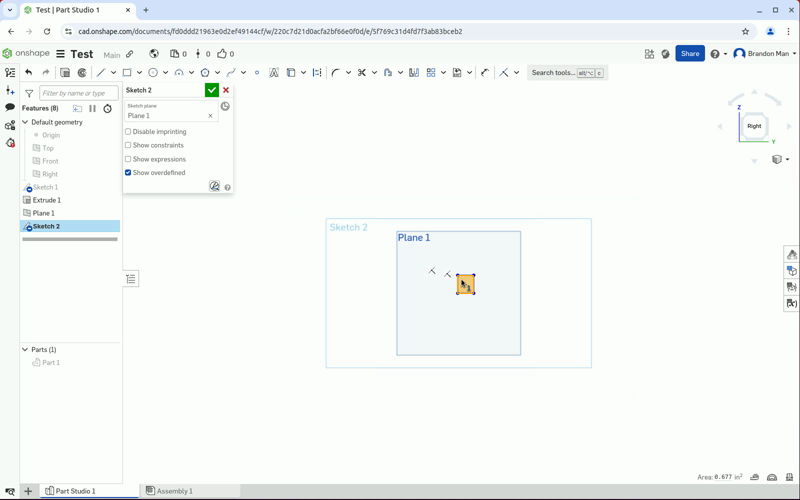
scroll(-6)
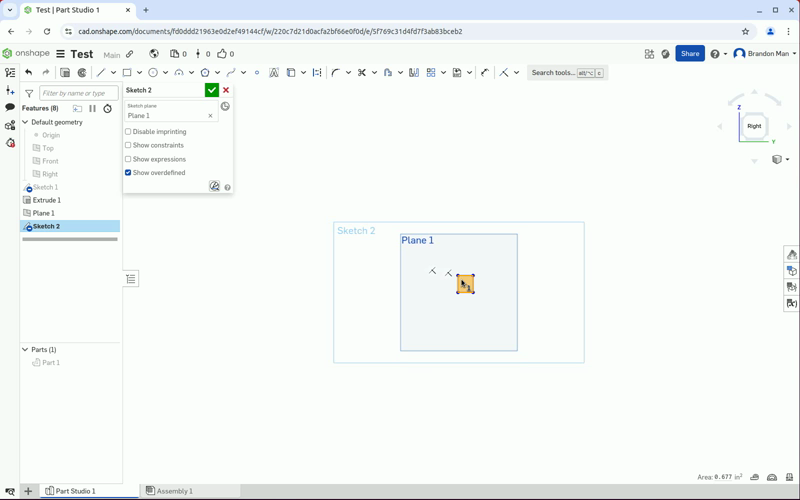
scroll(-6)
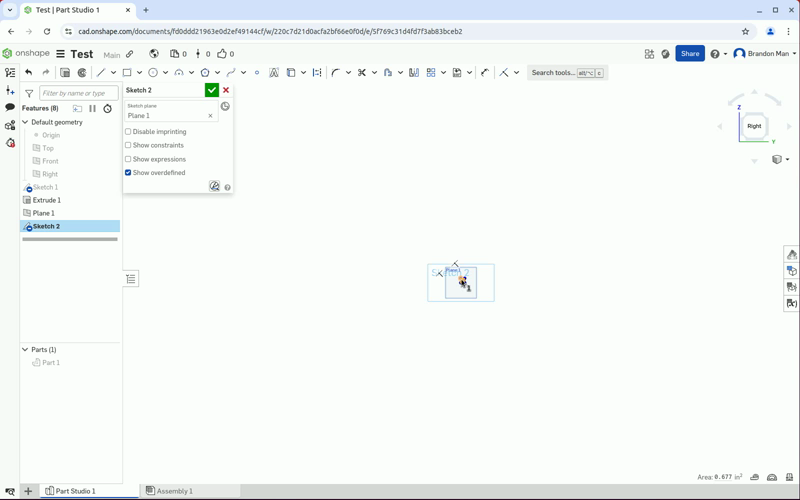
mouse_move(73, 352)
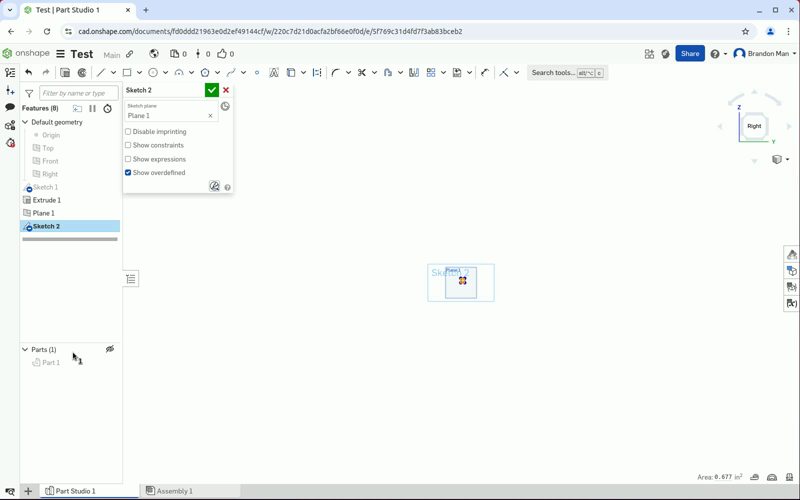
key(shift+y)
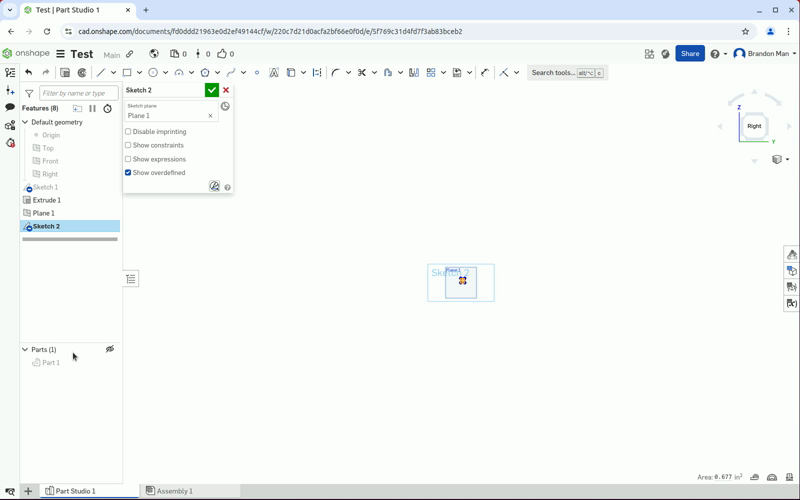
key(shift+e)
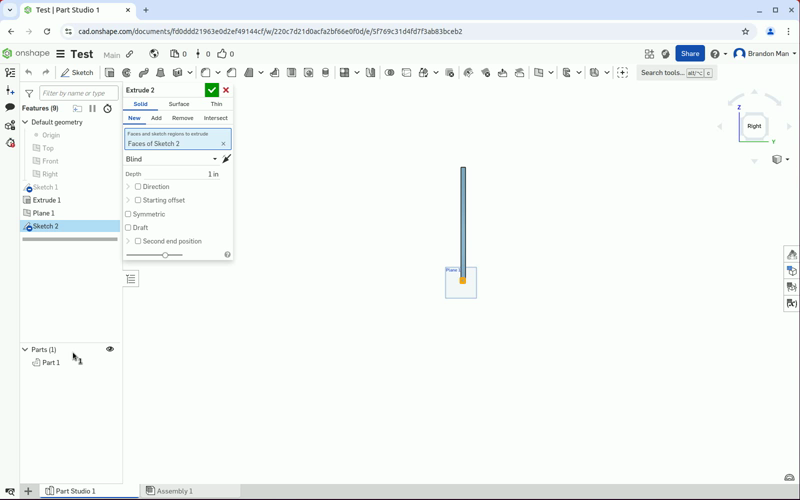
mouse_move(143, 106)
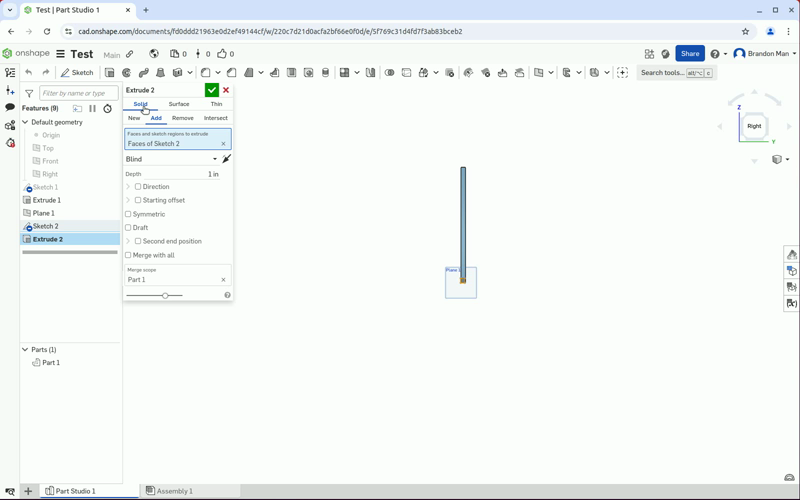
click(143, 106)
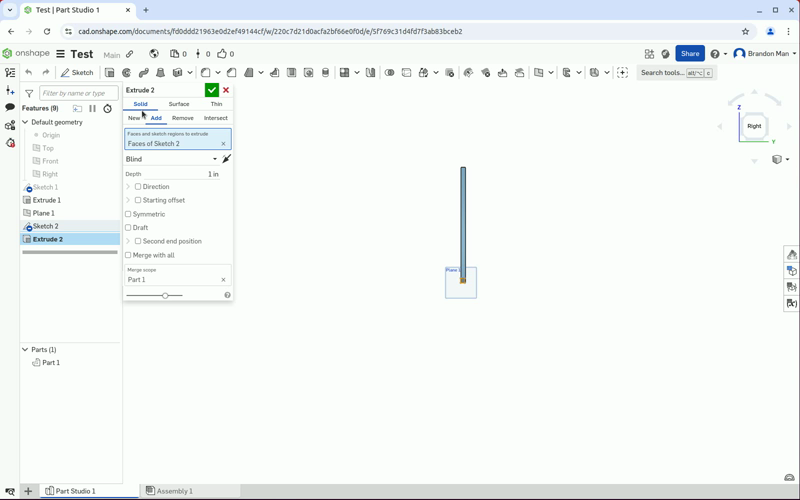
mouse_move(137, 120)
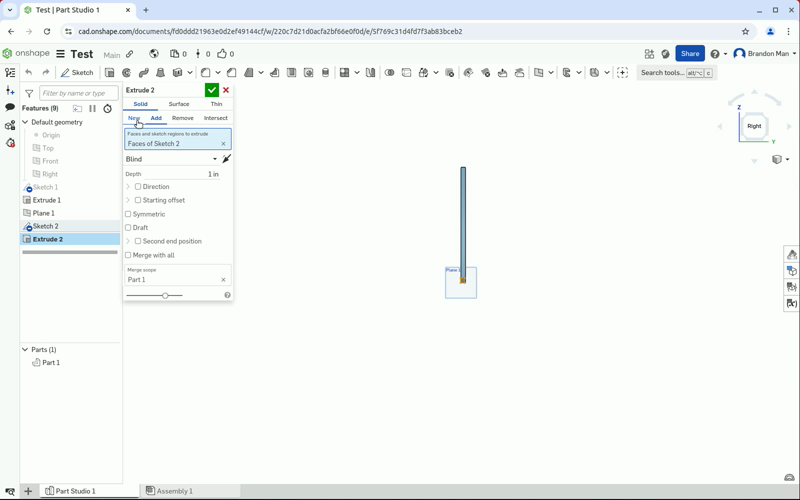
click(137, 120)
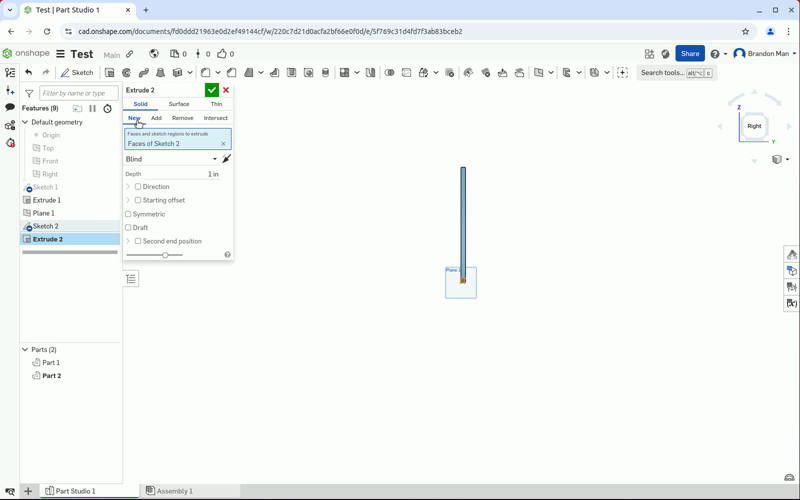
key(tab, 4)
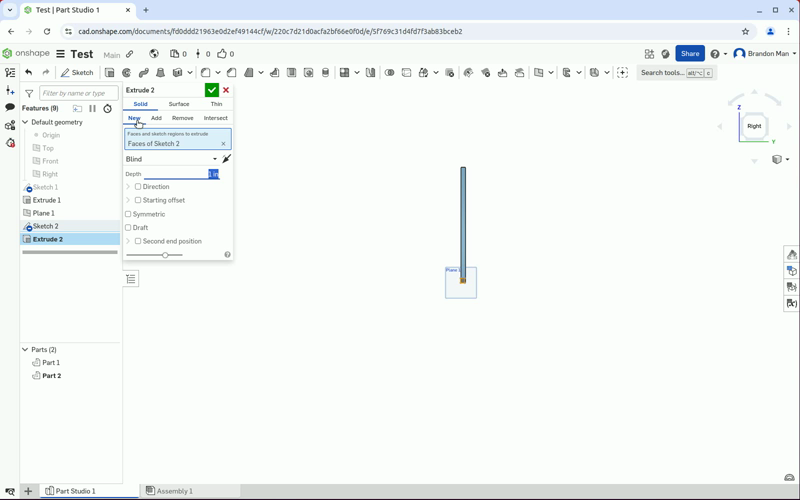
text(22.386)
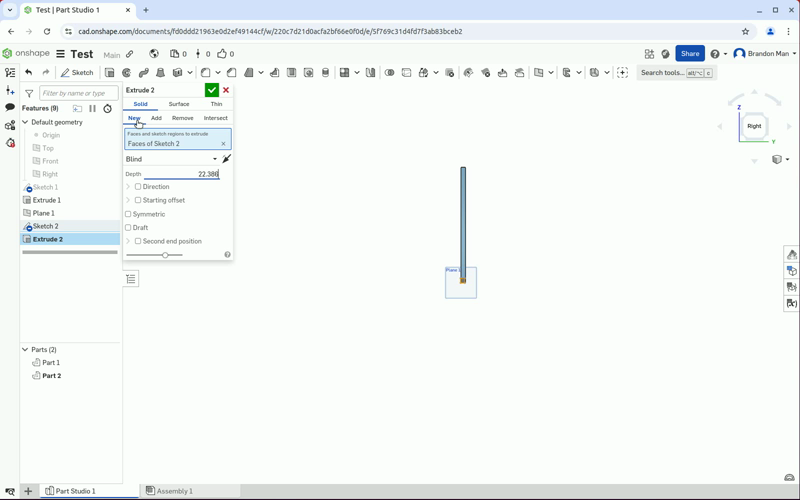
key(enter)
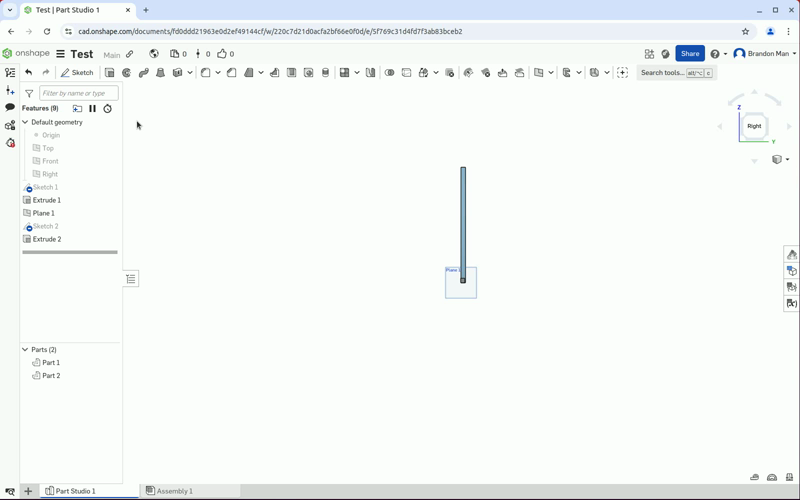
key(shift+h)
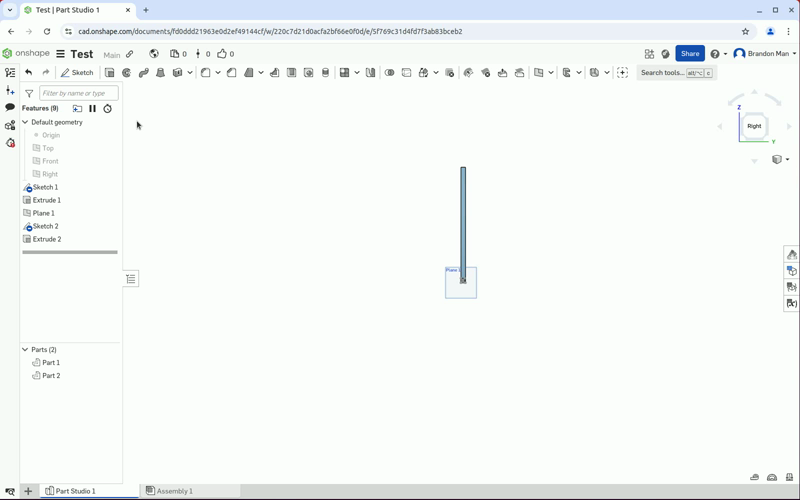
key(shift+h)
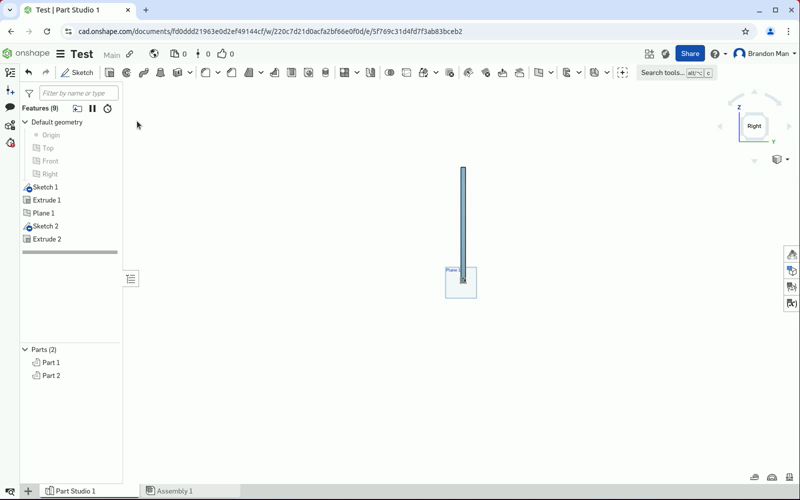
key(shift+7)
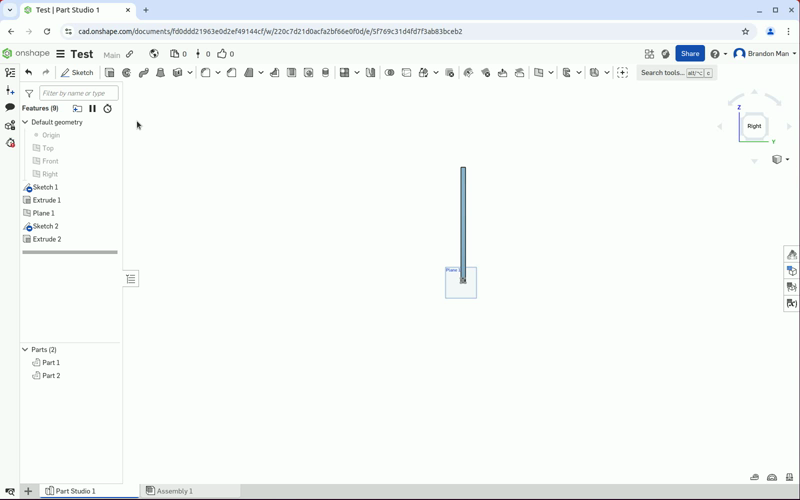
key(right, 2)
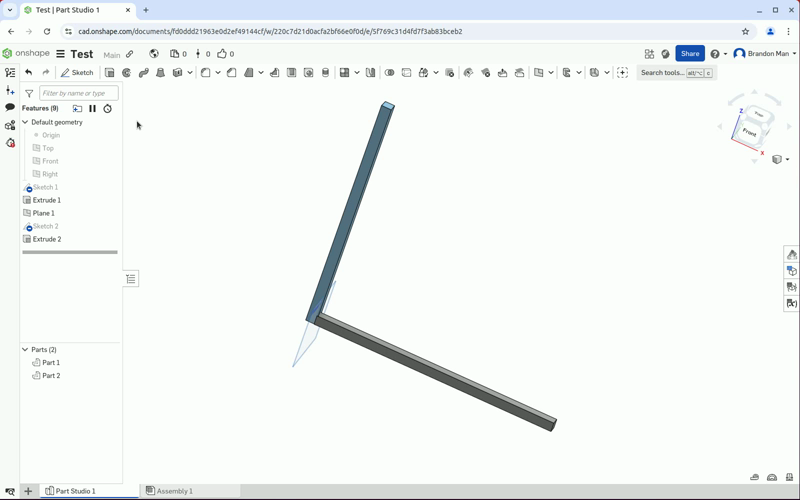
key(down, 2)
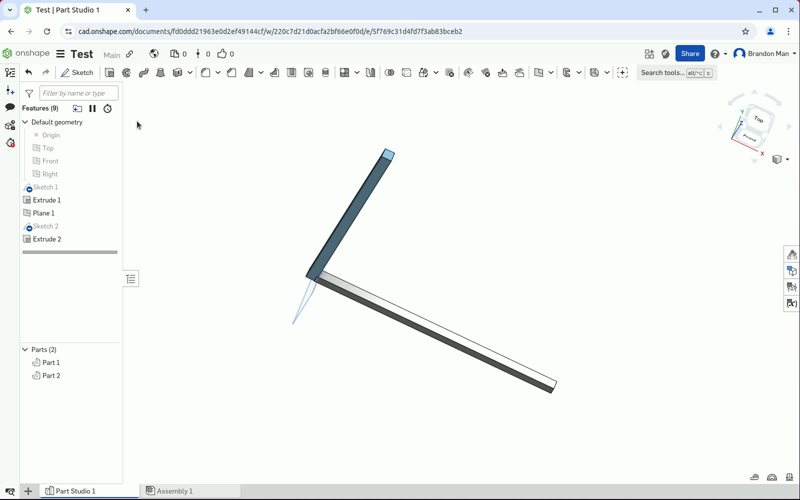
key(up, 2)
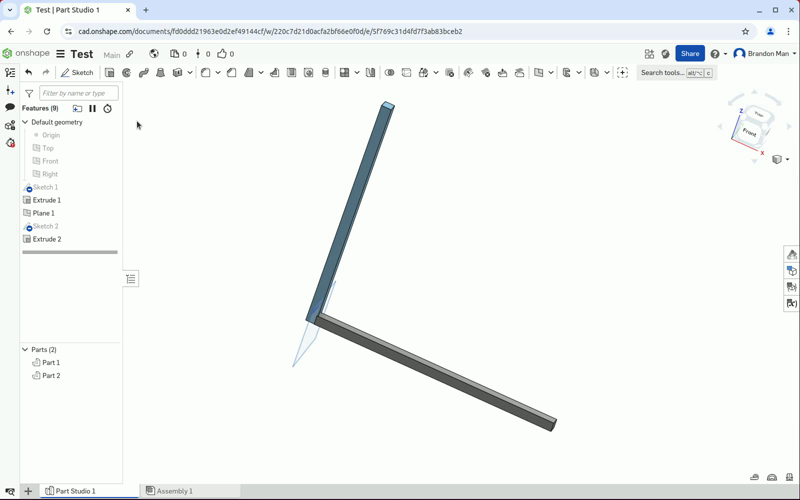
key(left, 2)
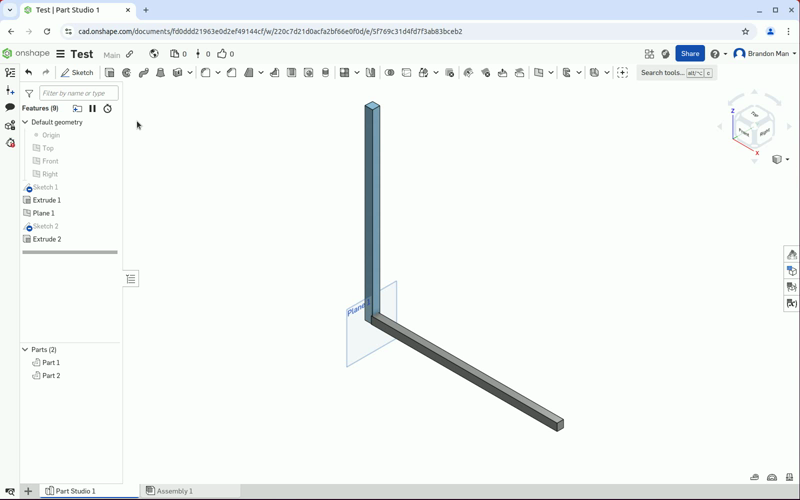
mouse_move(73, 189)
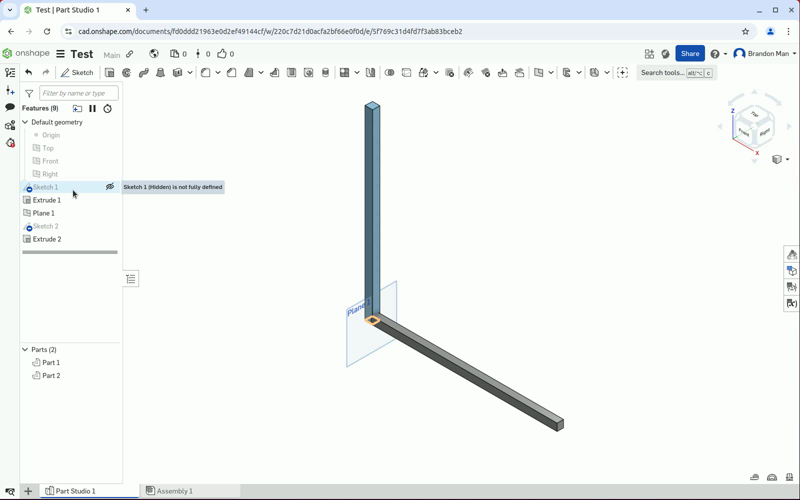
click(73, 189)